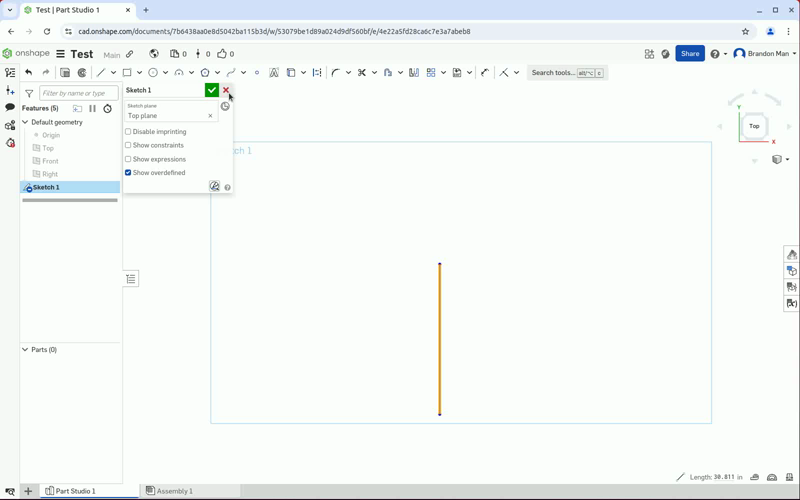
key(shift+h)
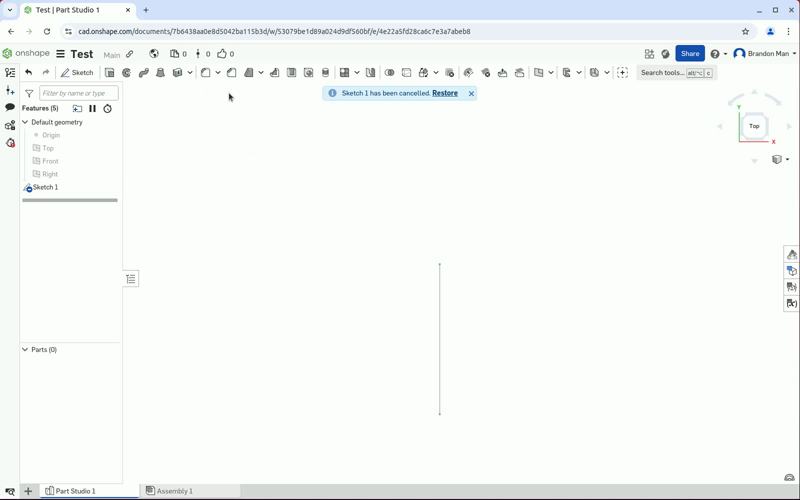
key(shift+s)
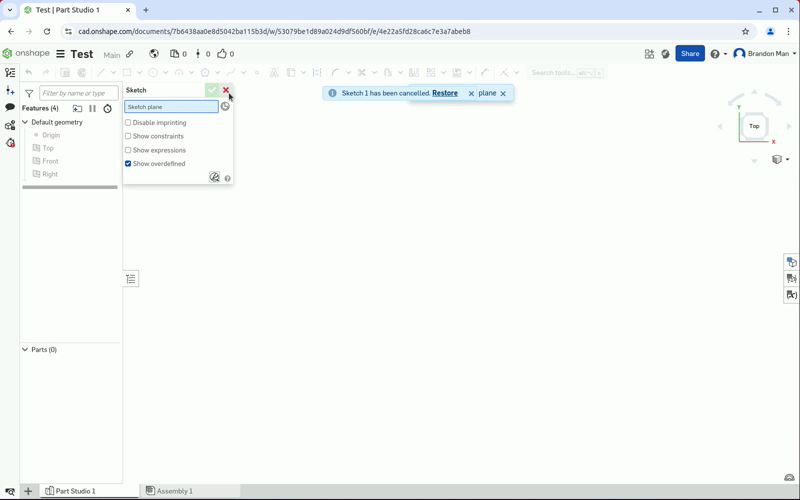
mouse_move(73, 150)
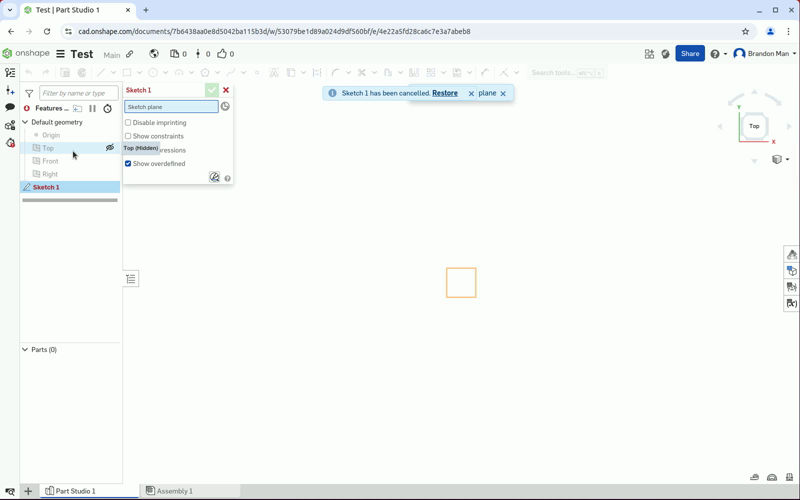
click(73, 150)
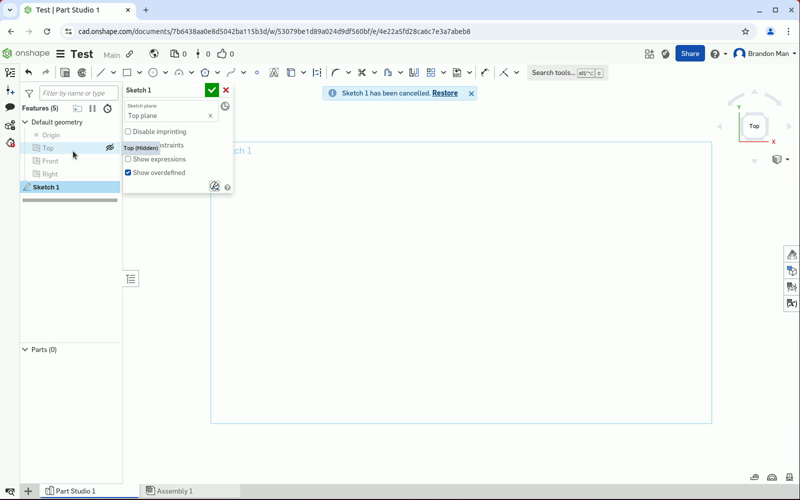
mouse_move(73, 352)
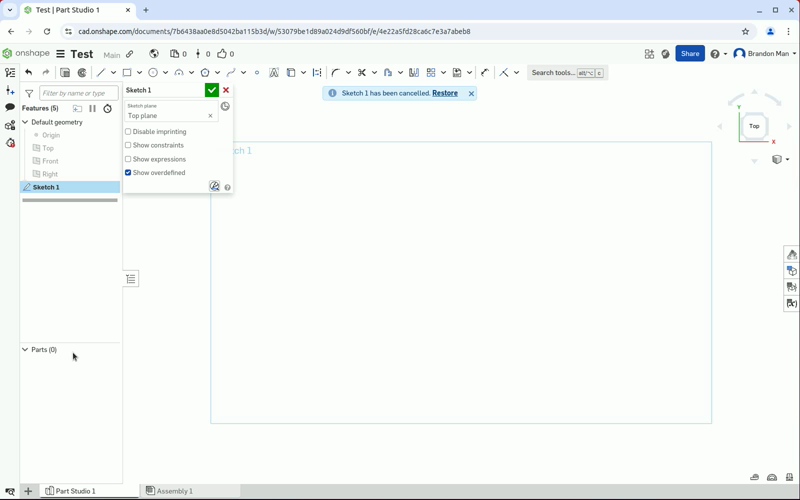
key(y)
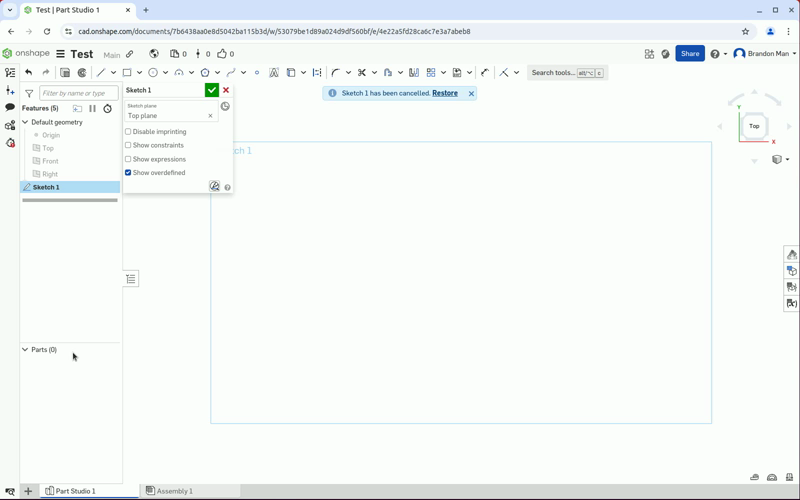
key(c)
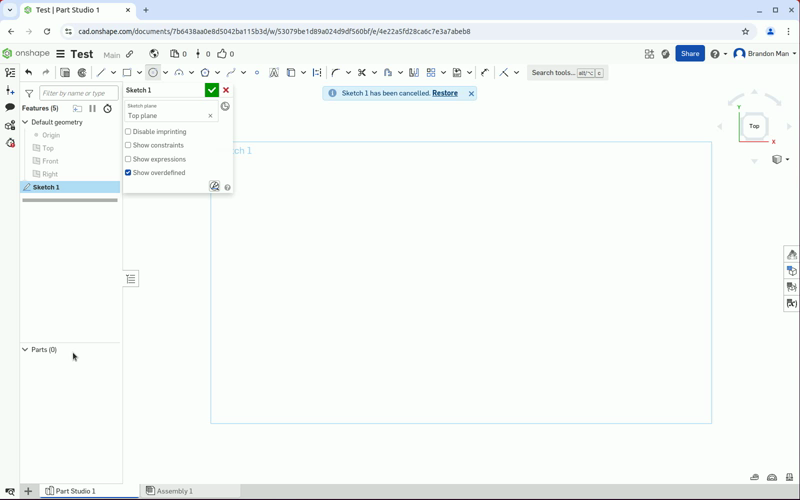
key_down(shift)
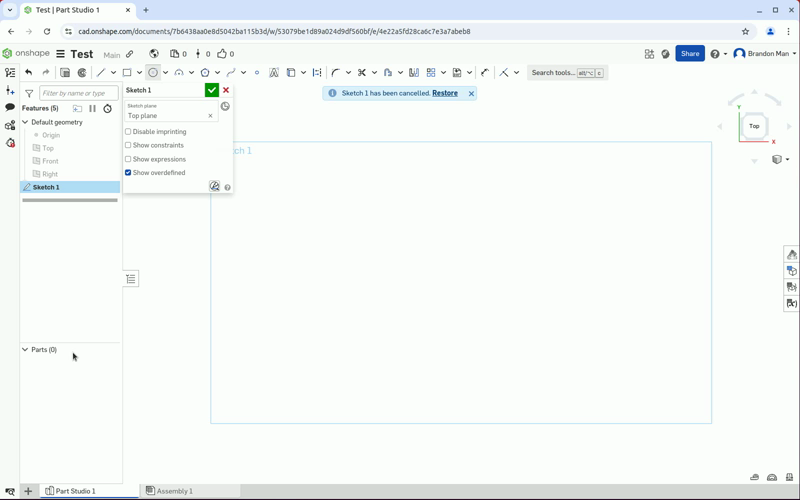
mouse_move(461, 282)
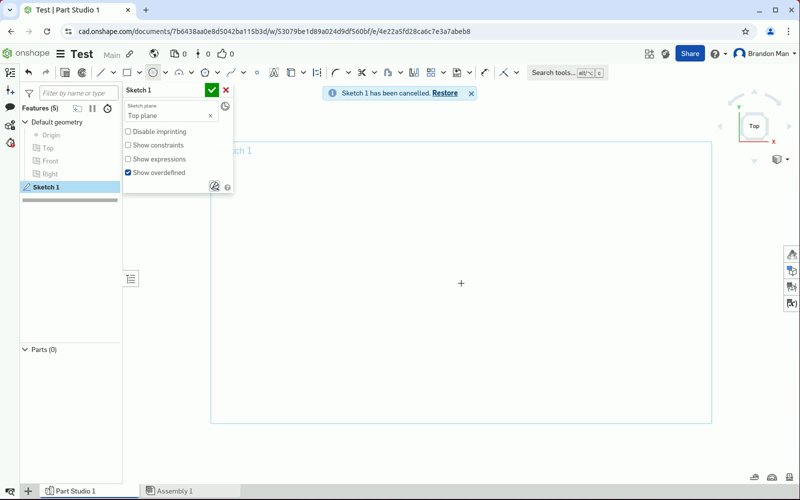
click(461, 282)
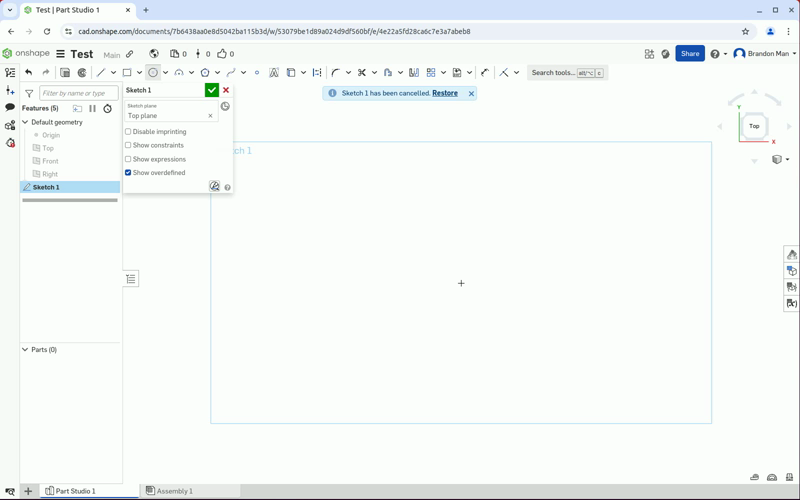
key_up(shift)
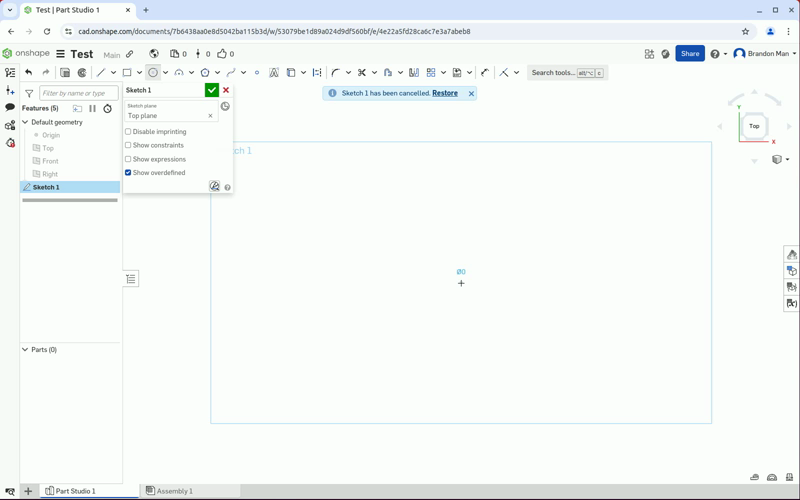
mouse_move(493, 282)
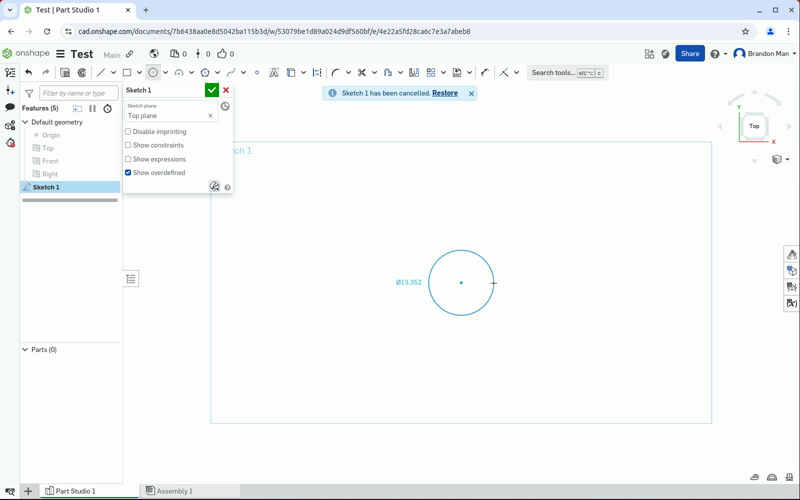
click(493, 282)
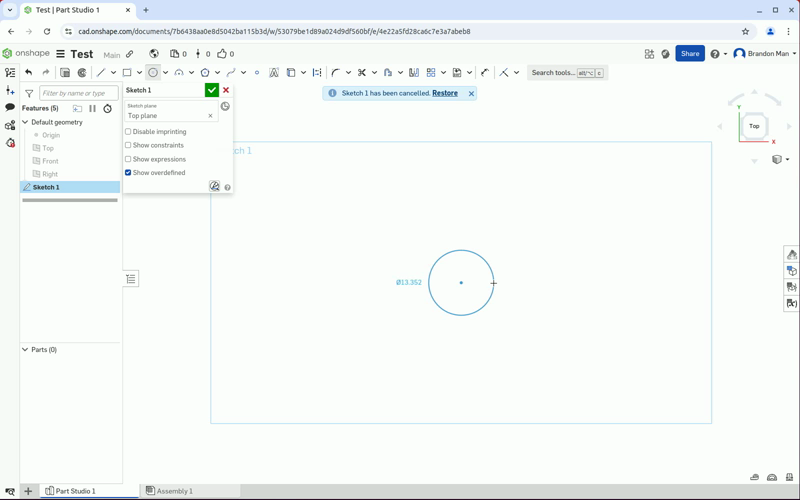
key(esc)
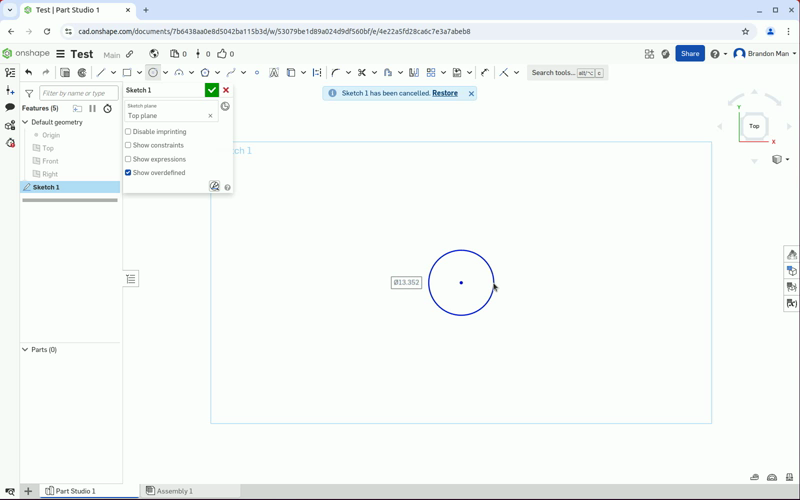
key(c)
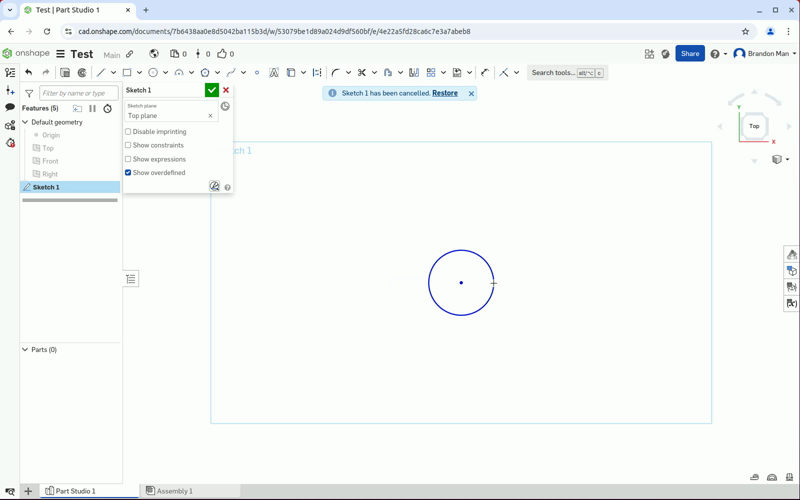
key_down(shift)
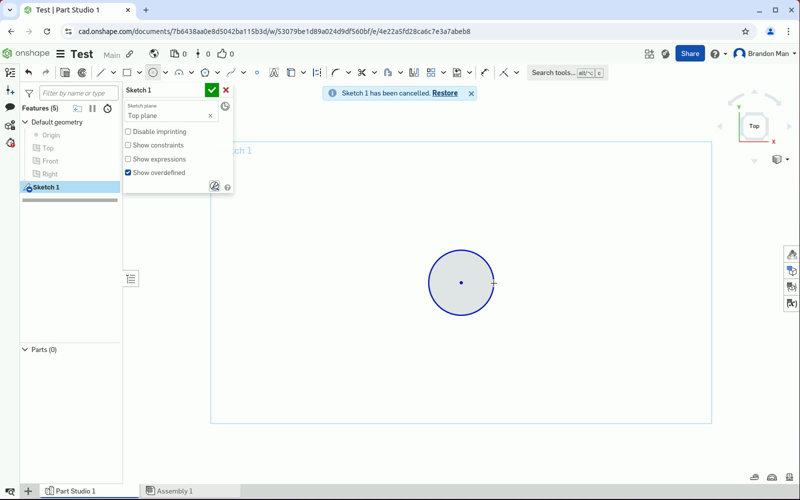
mouse_move(447, 297)
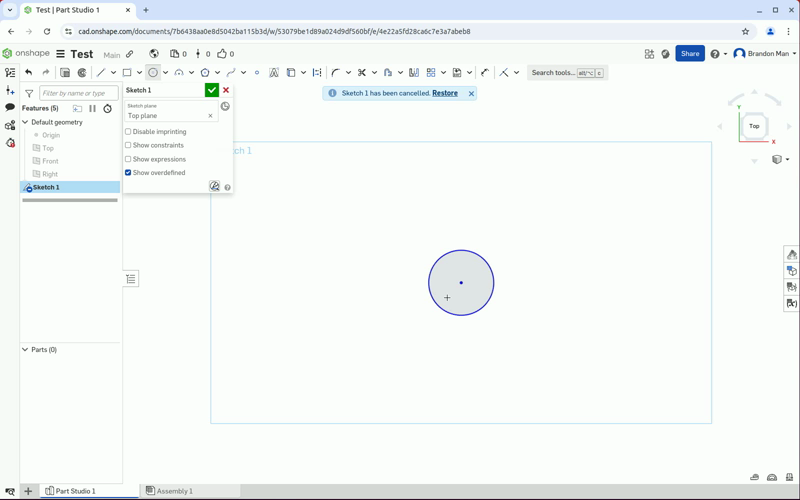
click(447, 297)
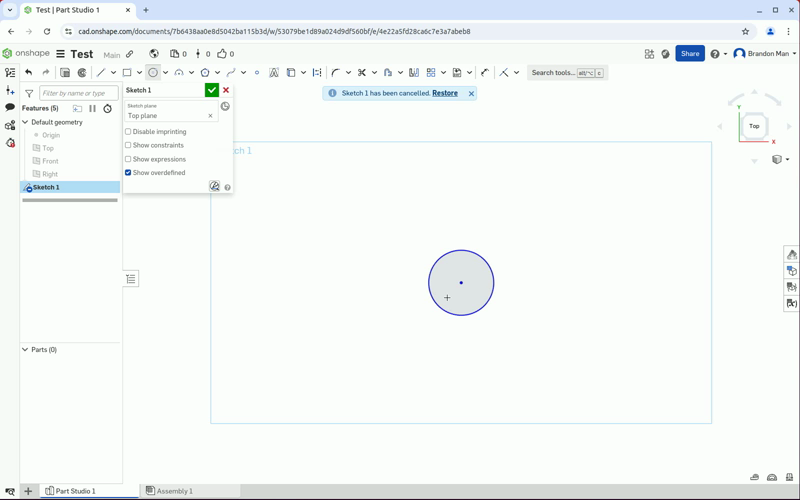
key_up(shift)
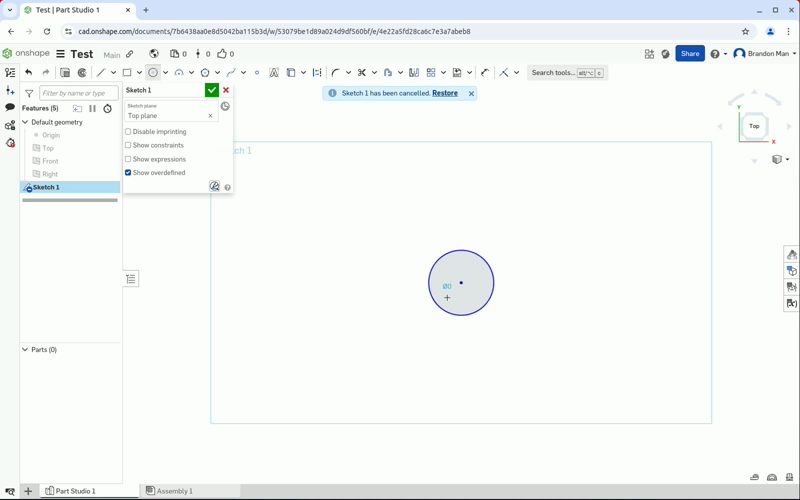
mouse_move(450, 297)
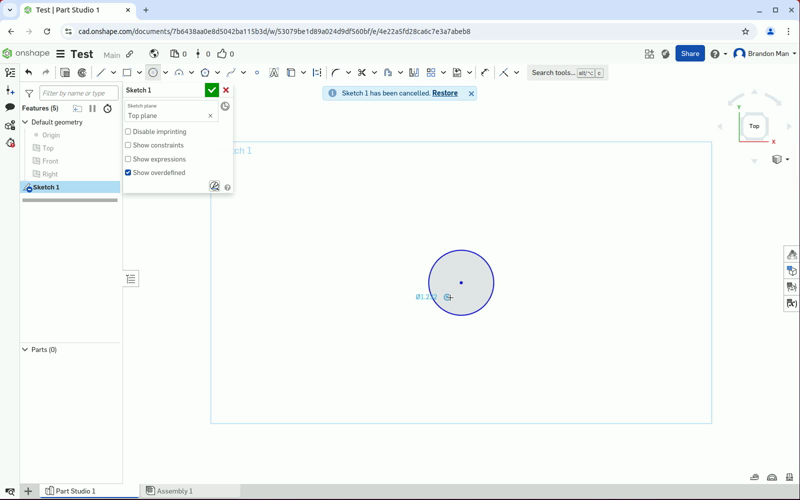
scroll(6)
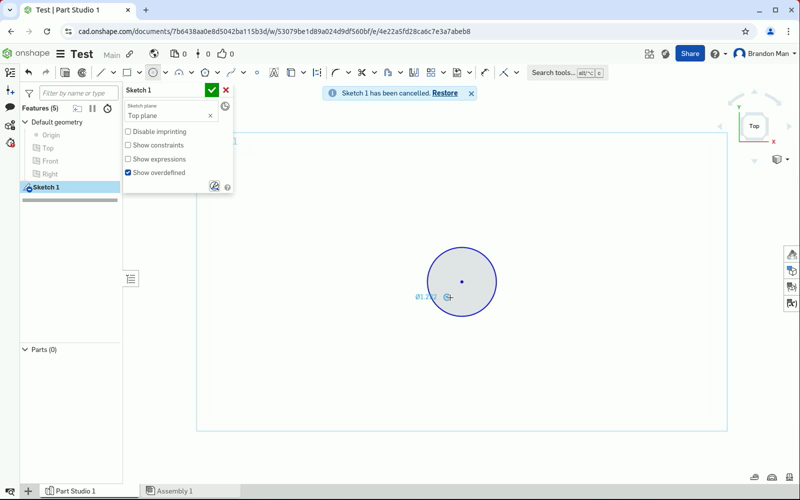
scroll(6)
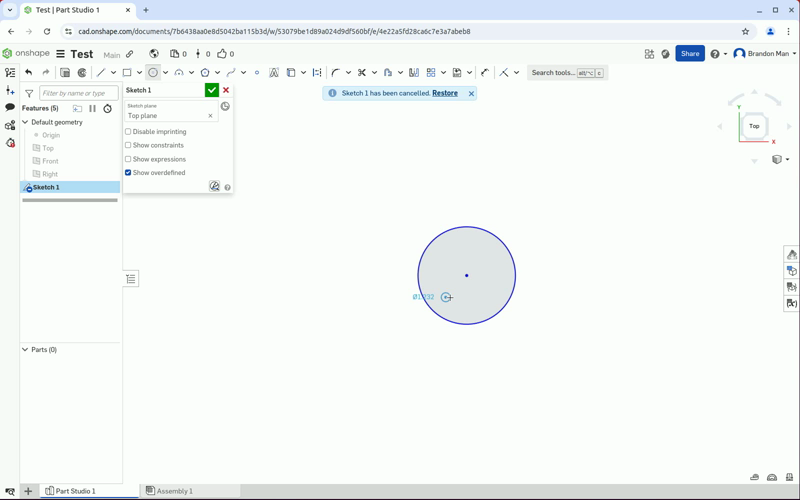
scroll(6)
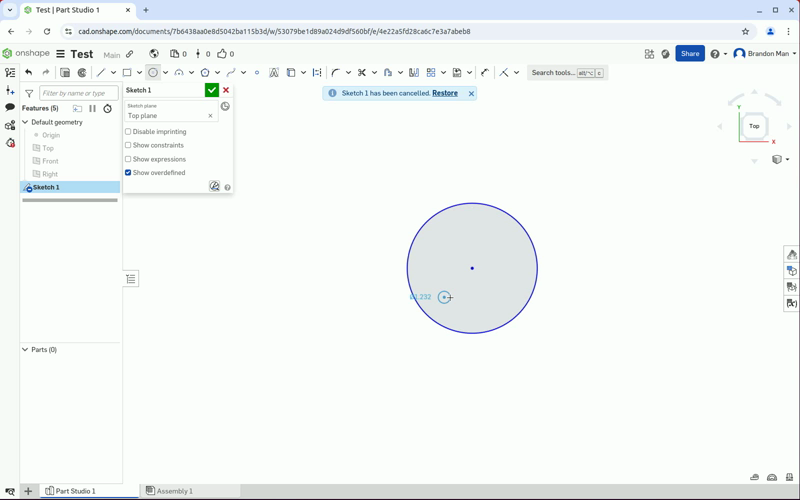
scroll(6)
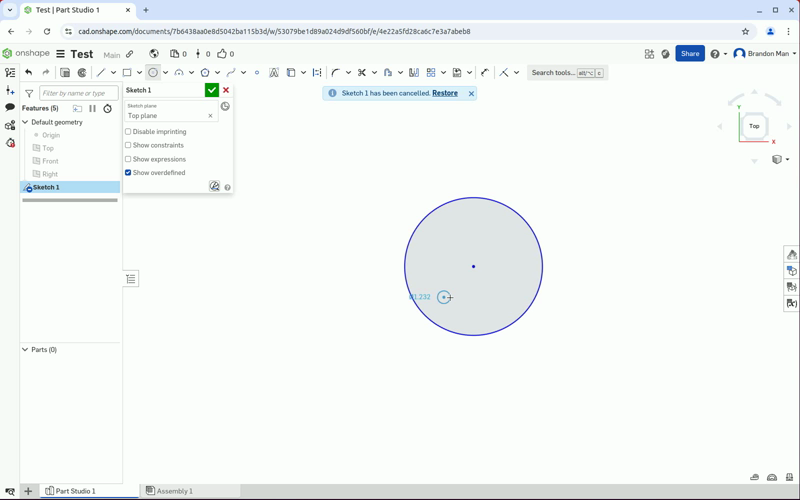
scroll(6)
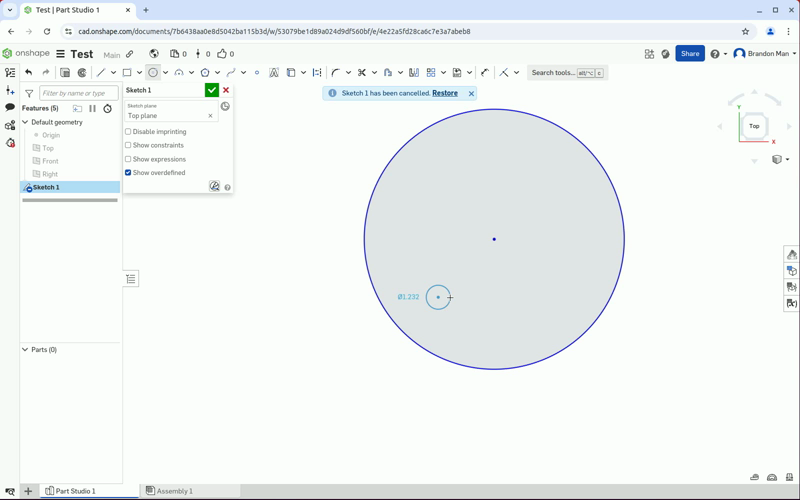
scroll(6)
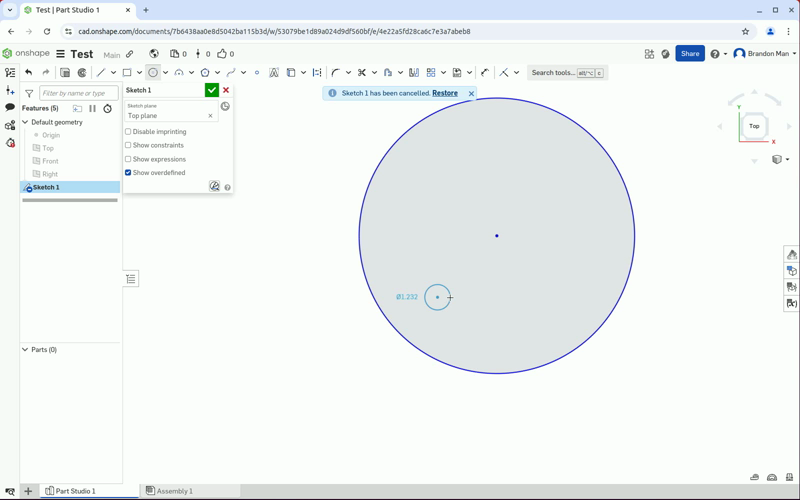
scroll(6)
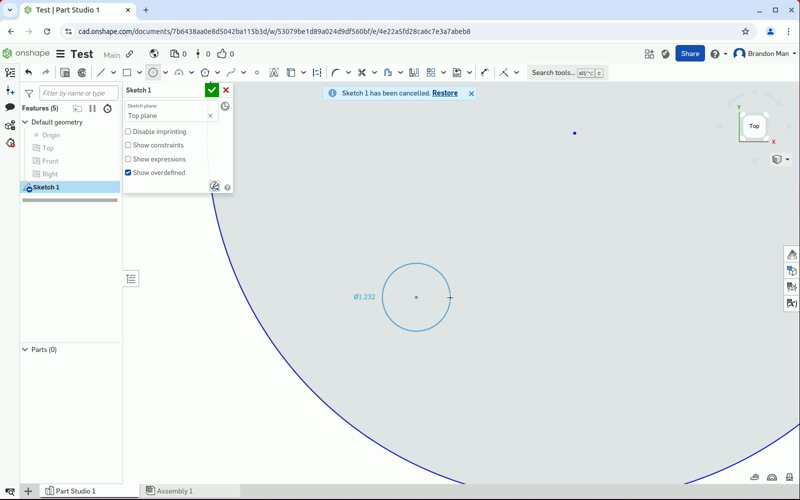
click(450, 297)
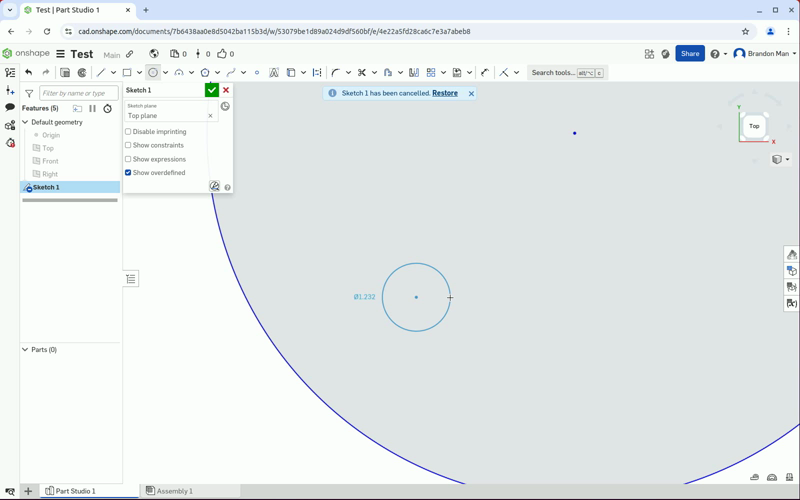
scroll(-6)
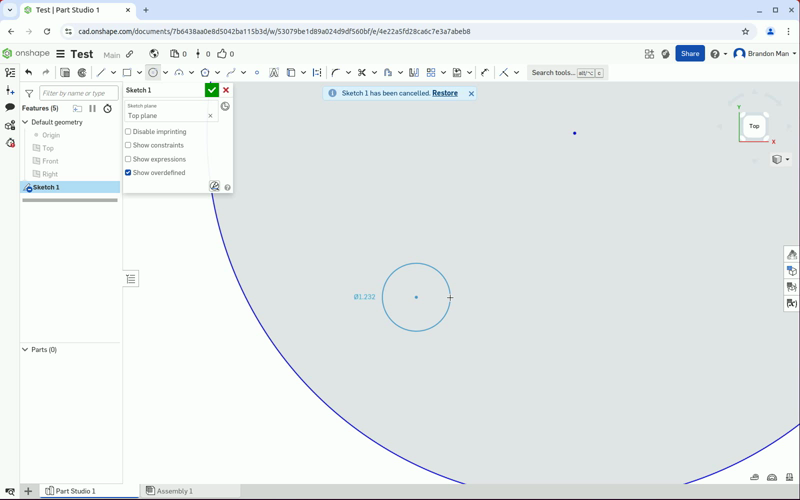
scroll(-6)
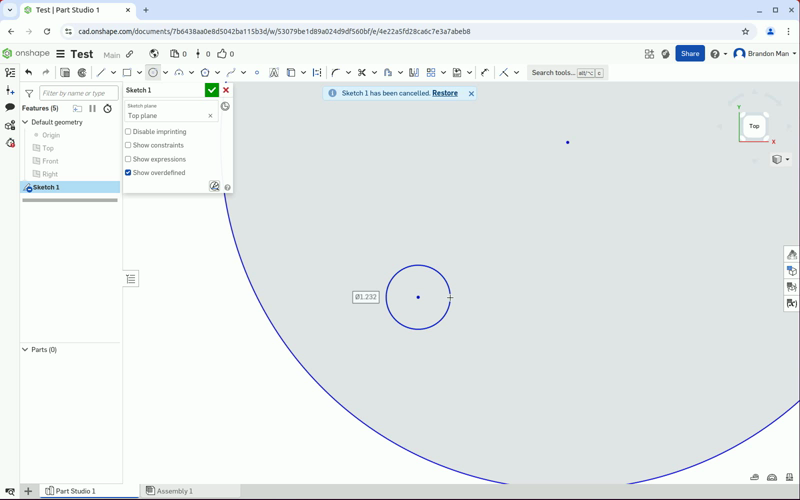
scroll(-6)
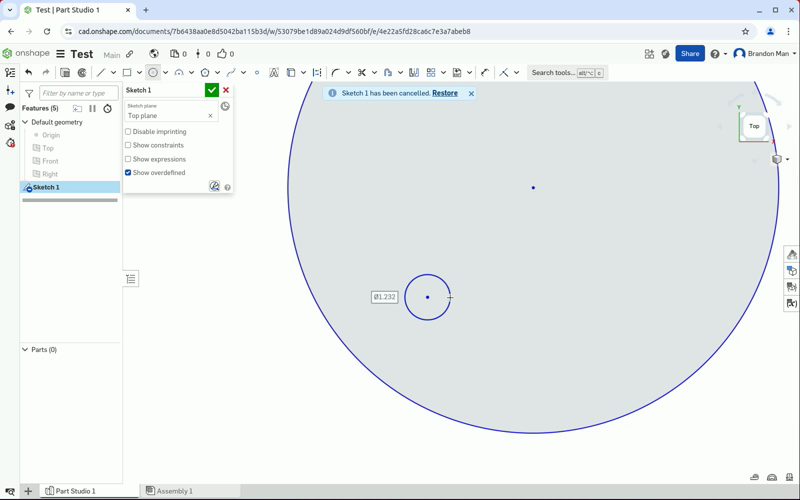
scroll(-6)
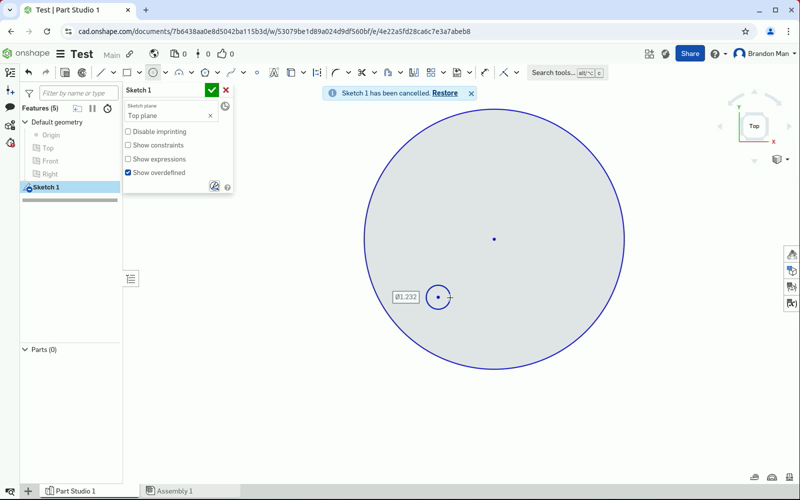
scroll(-6)
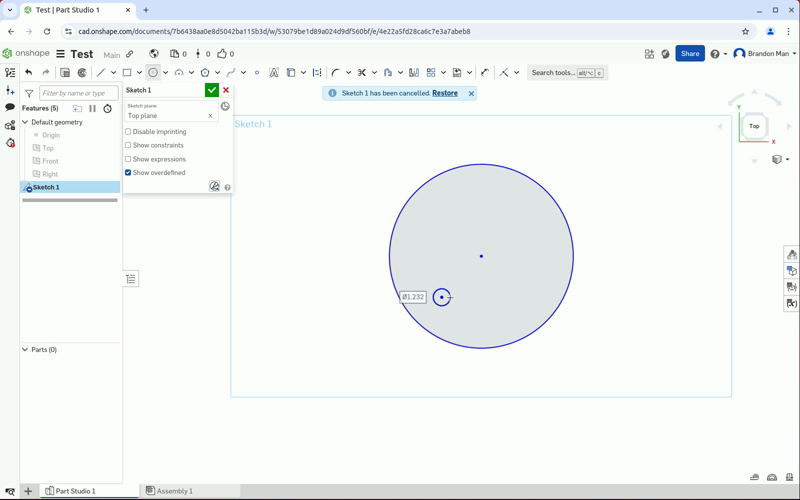
scroll(-6)
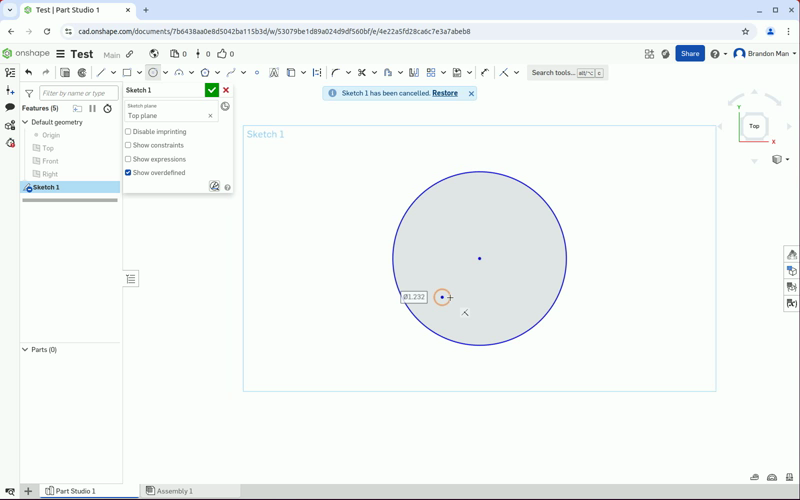
scroll(-6)
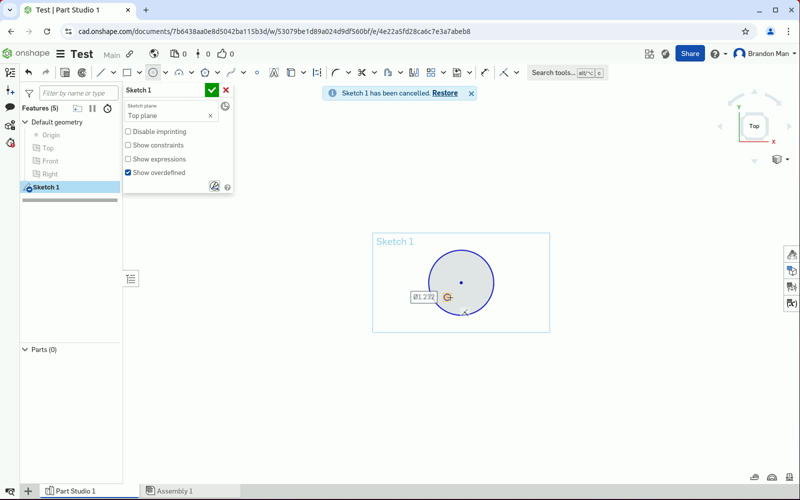
key(esc)
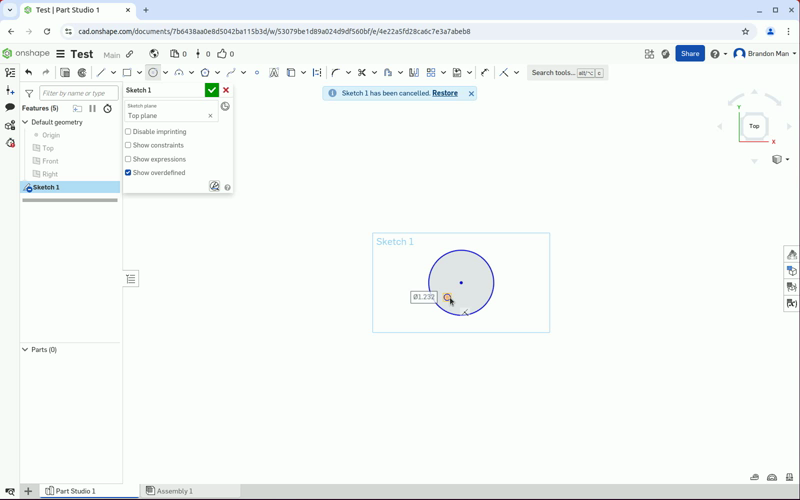
key(c)
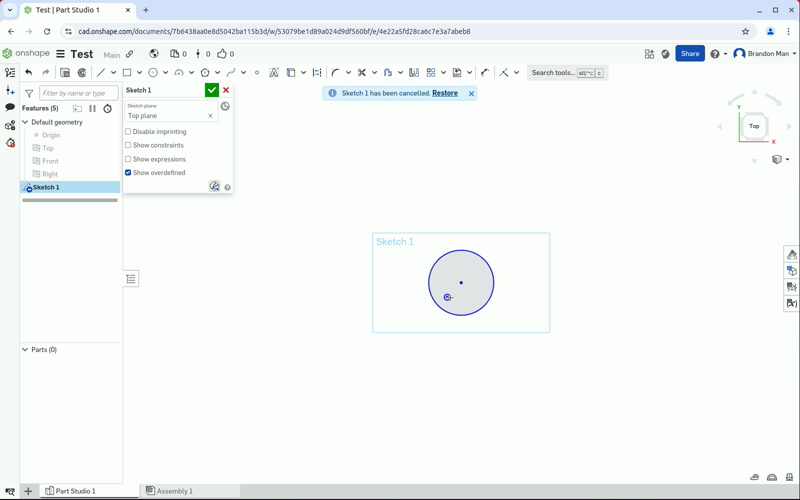
key_down(shift)
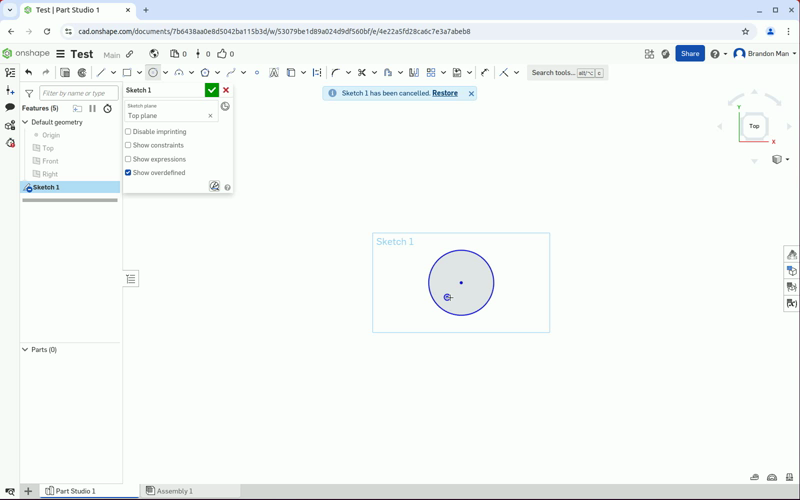
mouse_move(447, 268)
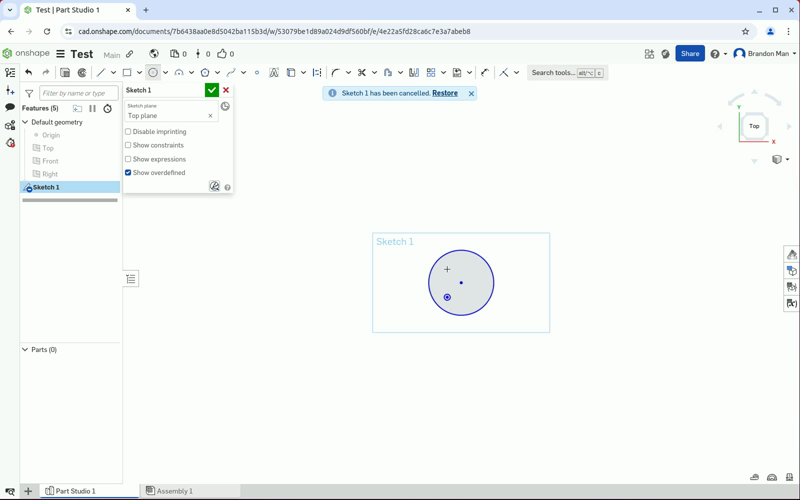
click(447, 268)
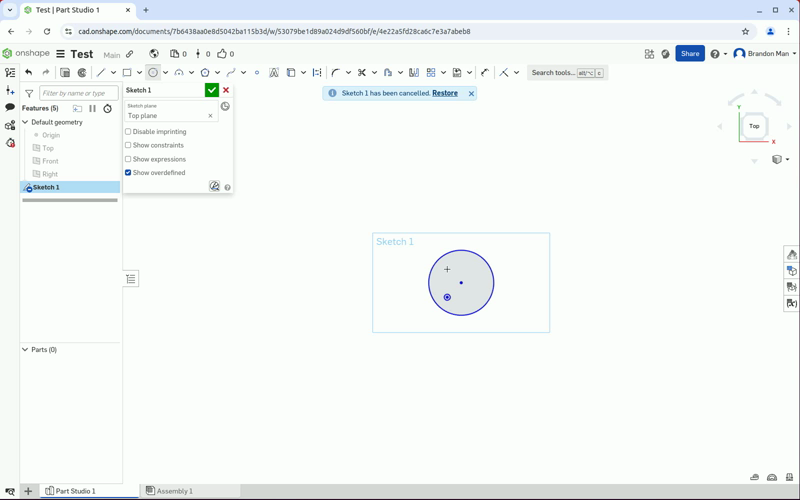
key_up(shift)
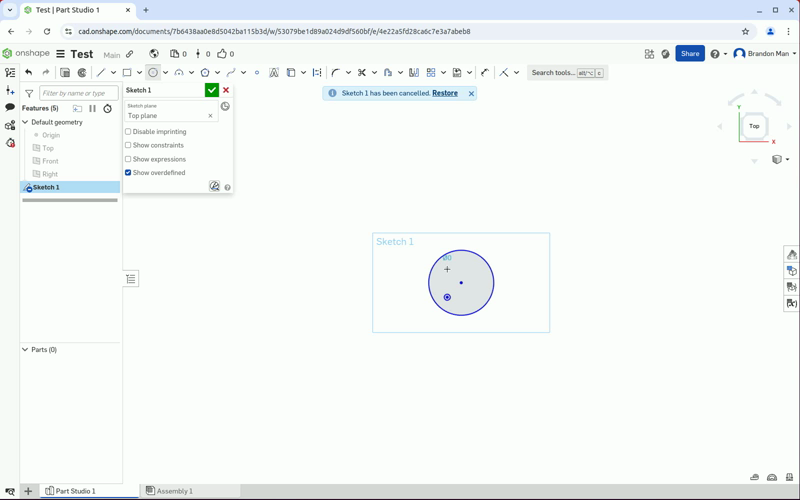
mouse_move(450, 268)
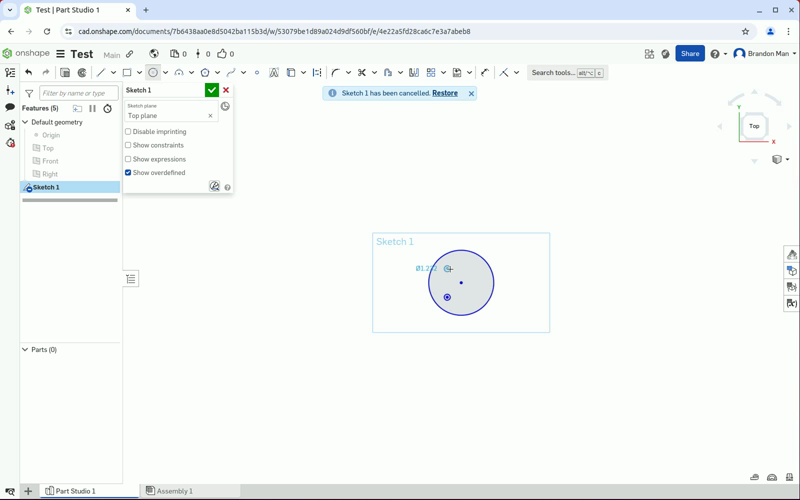
scroll(6)
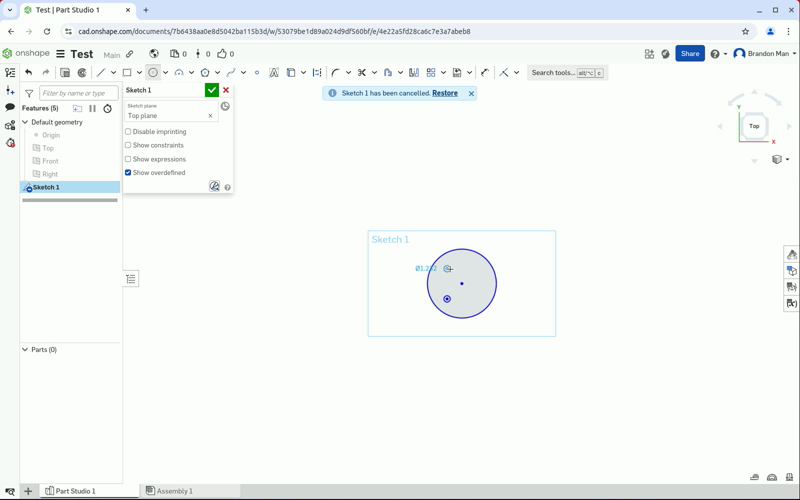
scroll(6)
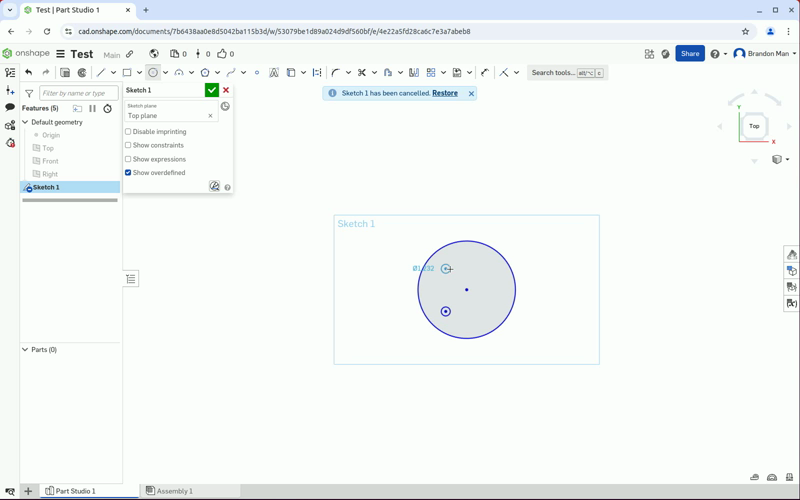
scroll(6)
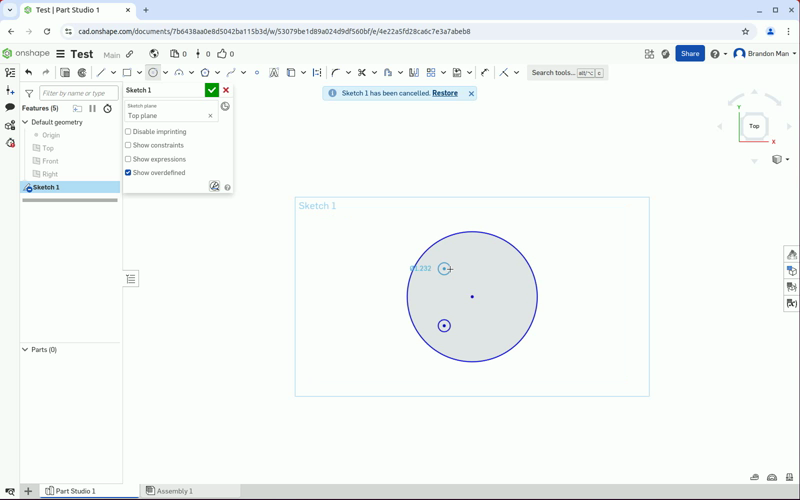
scroll(6)
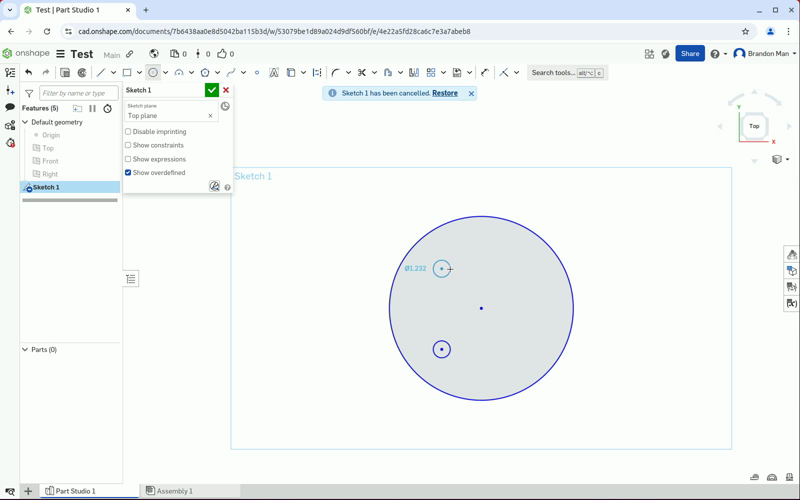
scroll(6)
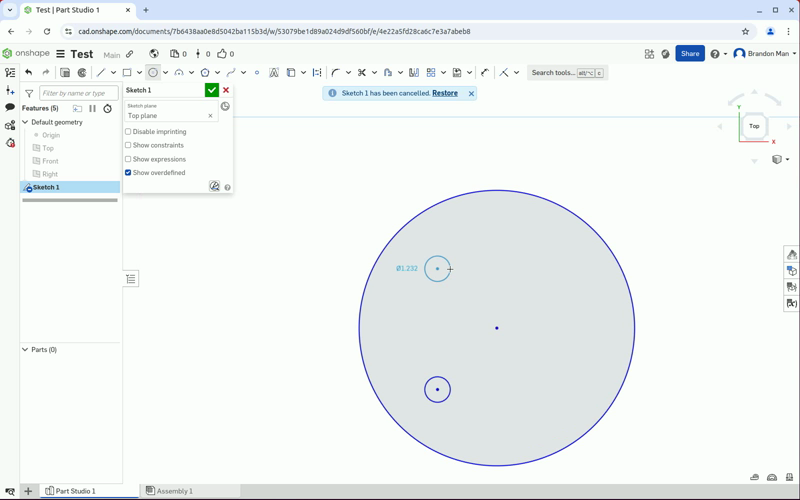
scroll(6)
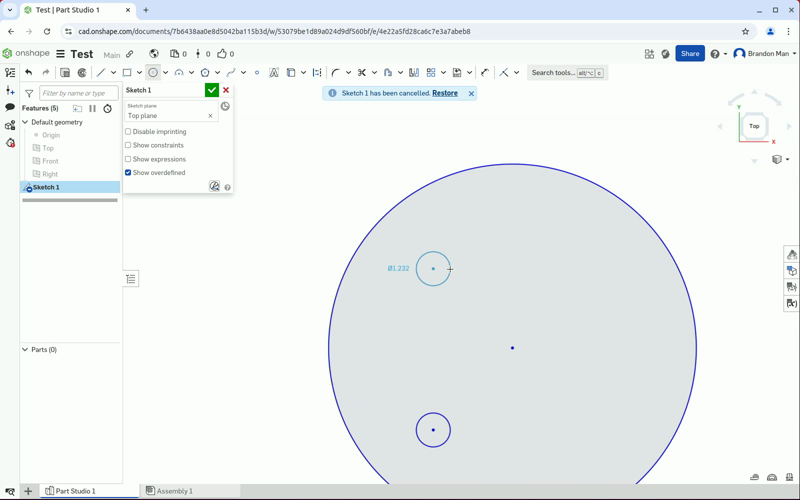
scroll(6)
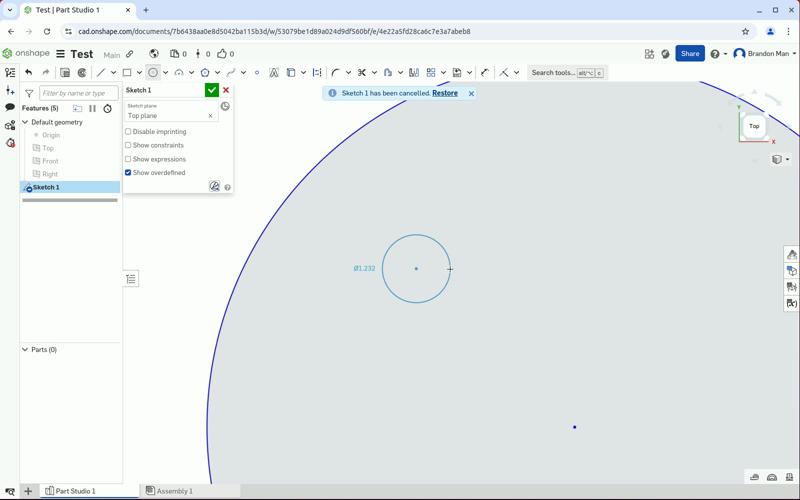
click(450, 268)
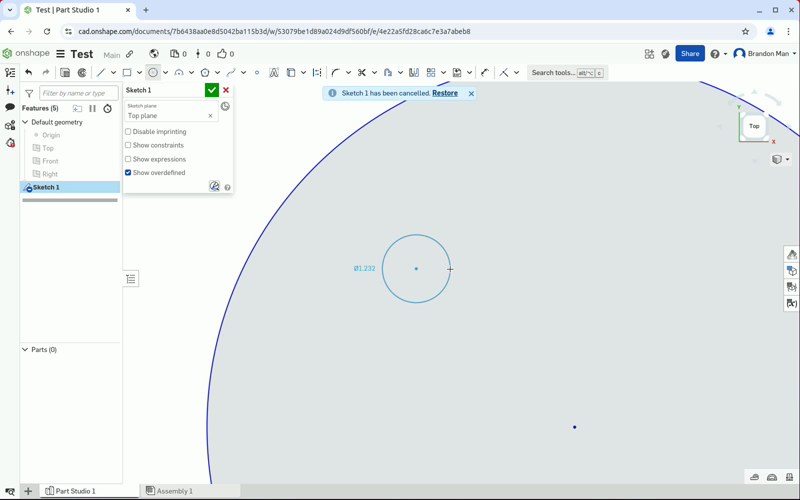
scroll(-6)
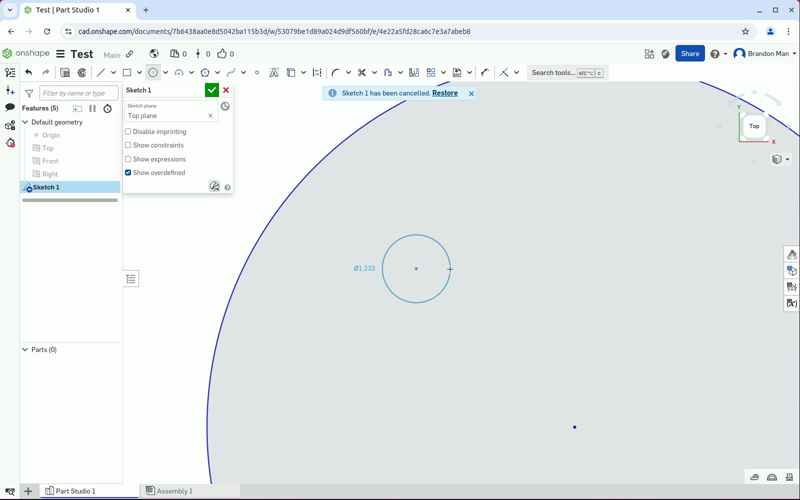
scroll(-6)
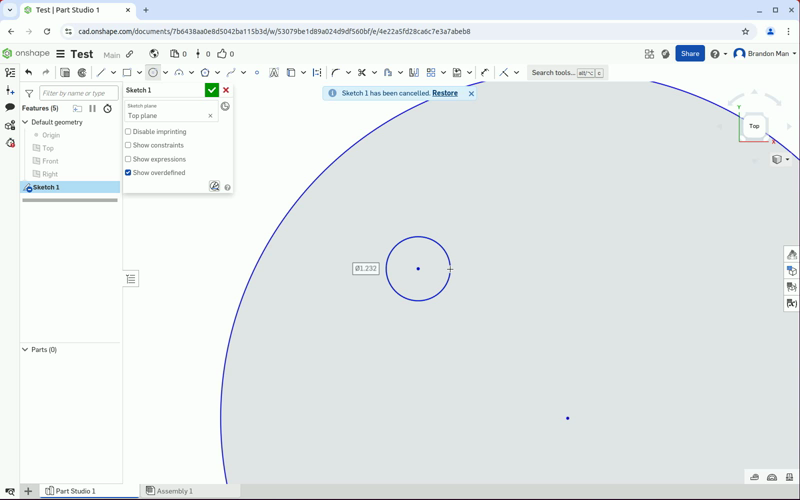
scroll(-6)
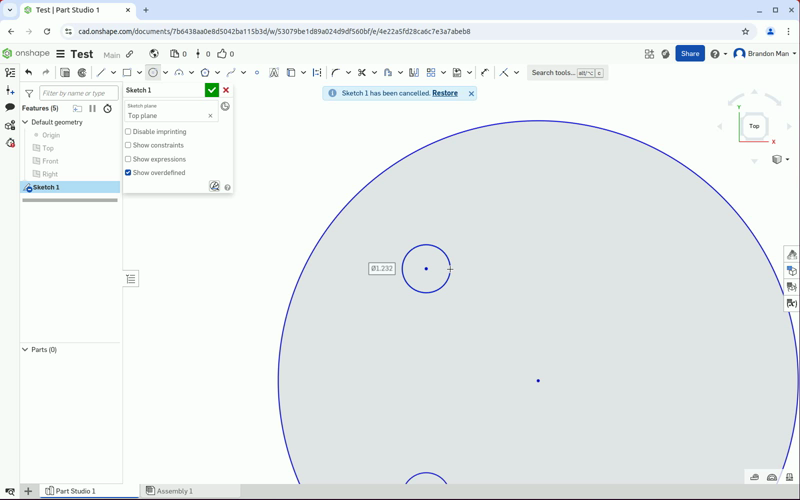
scroll(-6)
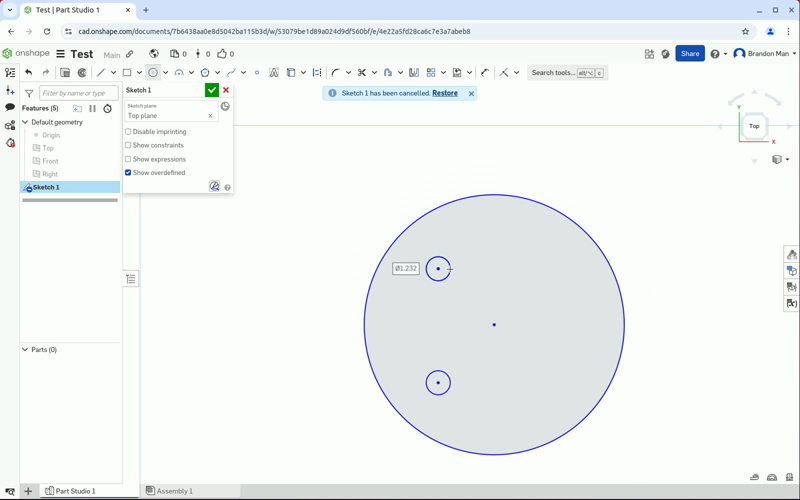
scroll(-6)
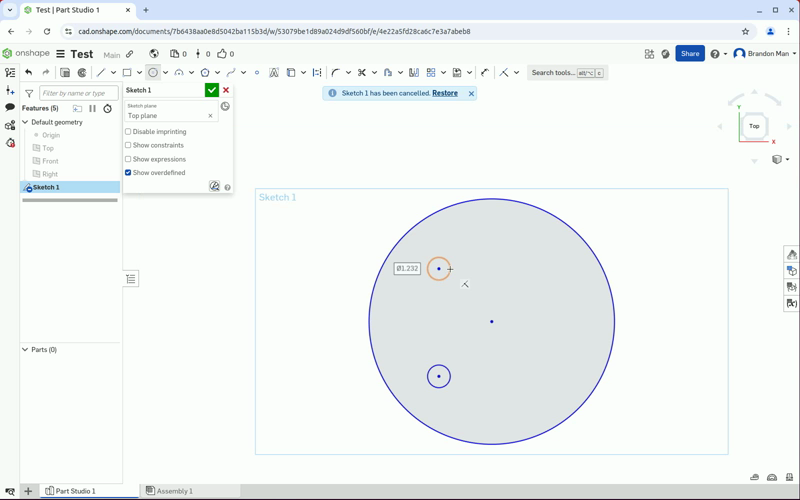
scroll(-6)
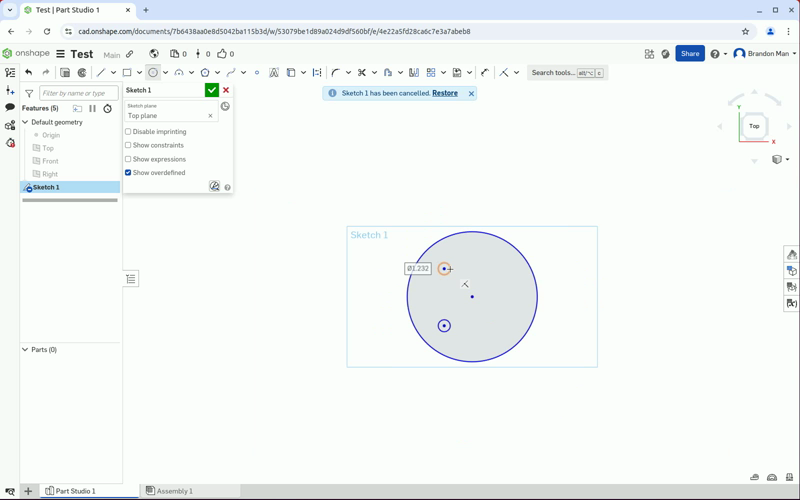
scroll(-6)
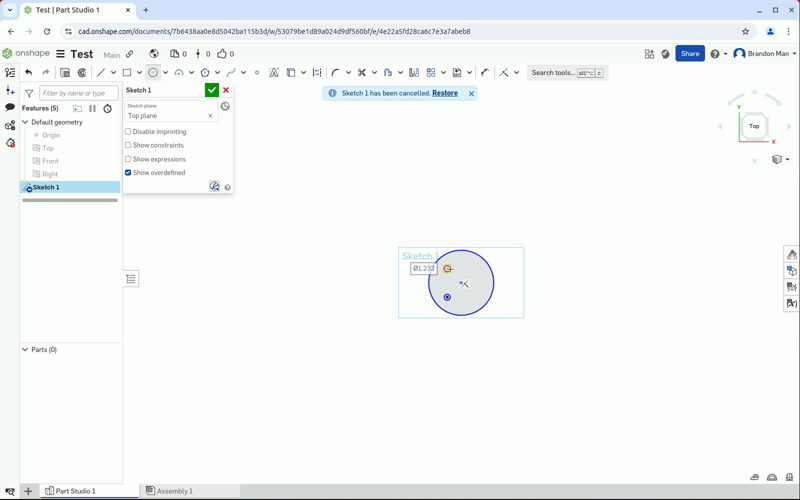
key(esc)
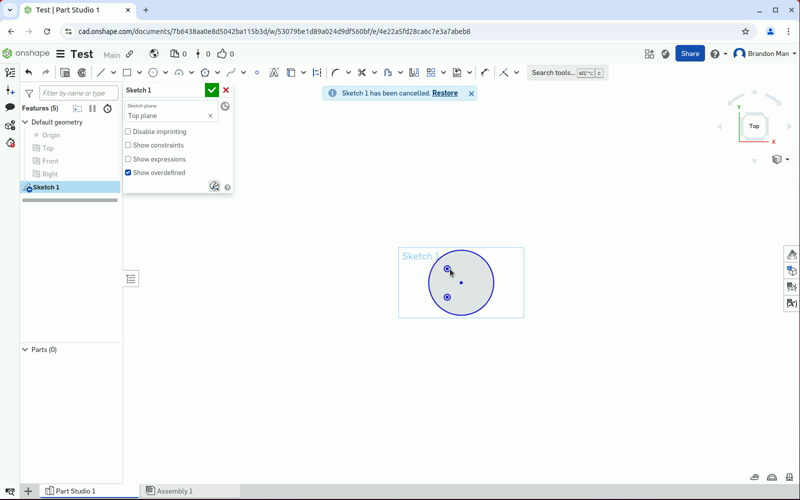
key(c)
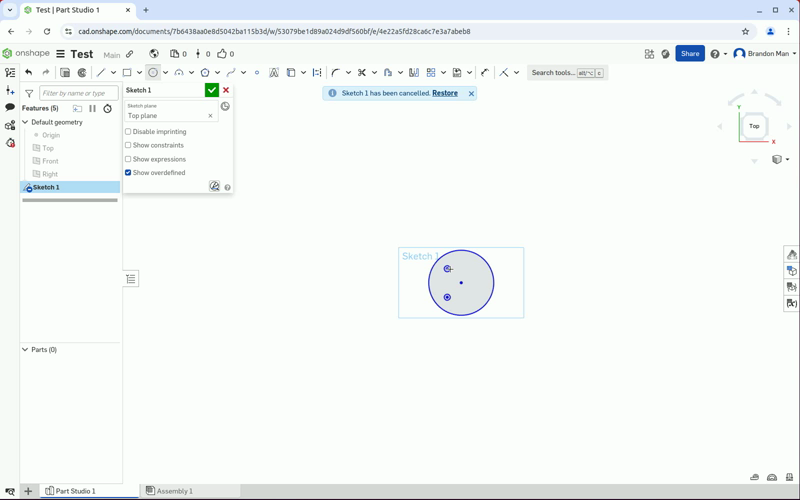
key_down(shift)
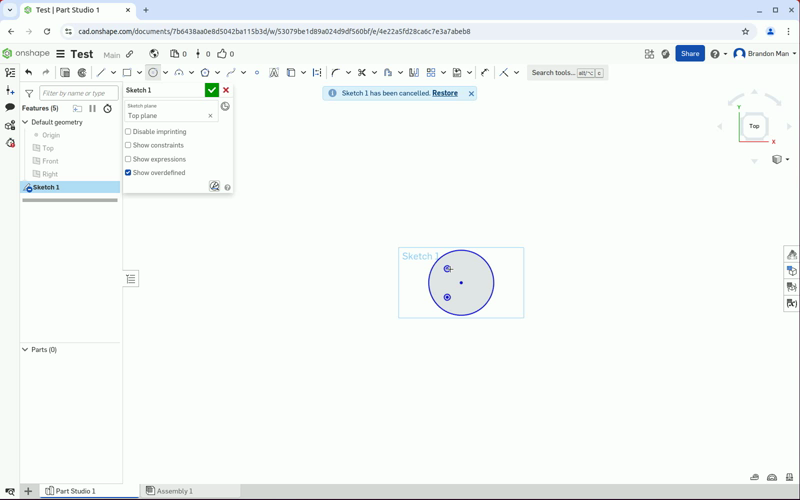
mouse_move(461, 282)
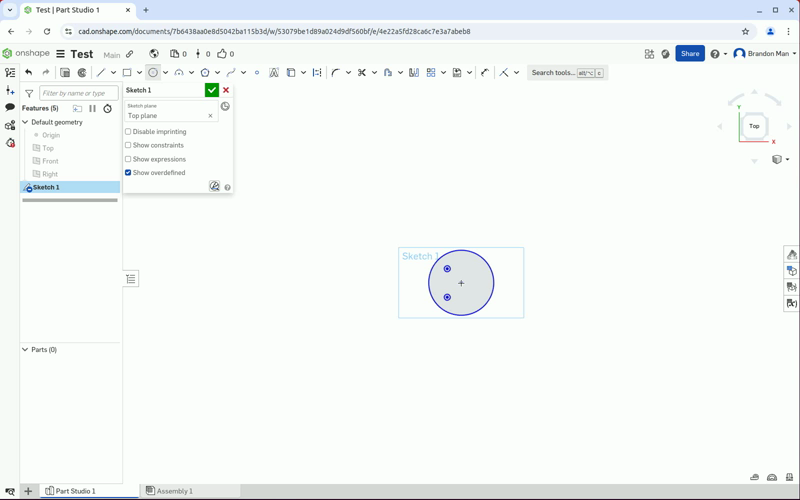
click(461, 282)
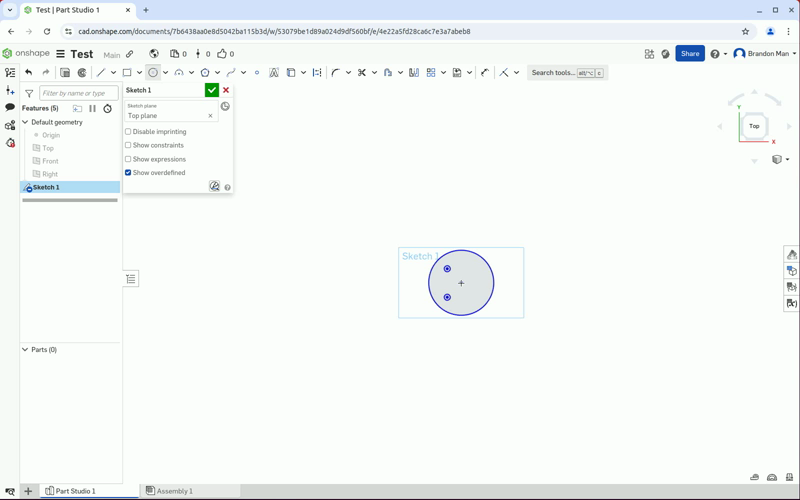
key_up(shift)
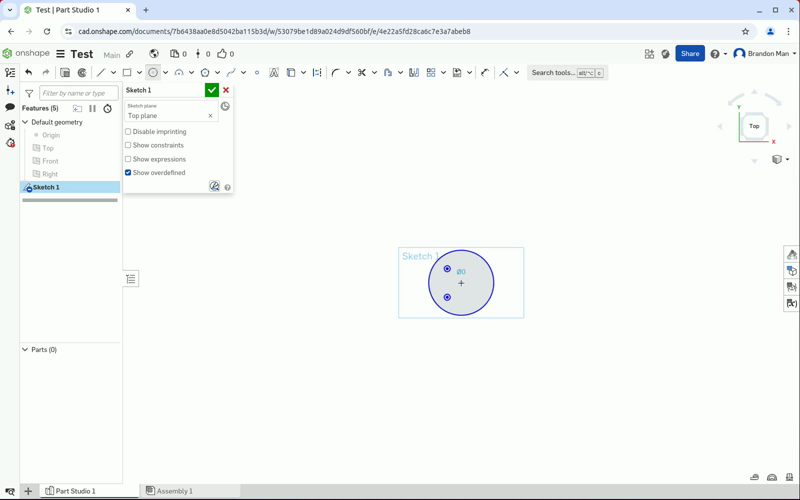
mouse_move(474, 282)
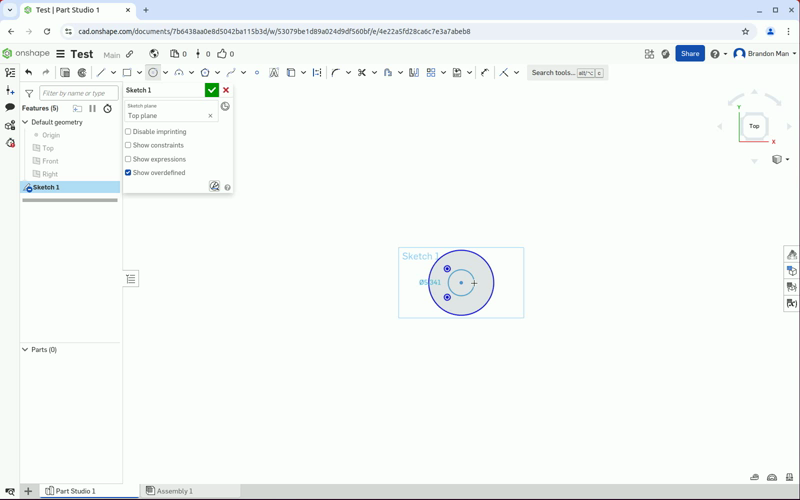
click(474, 282)
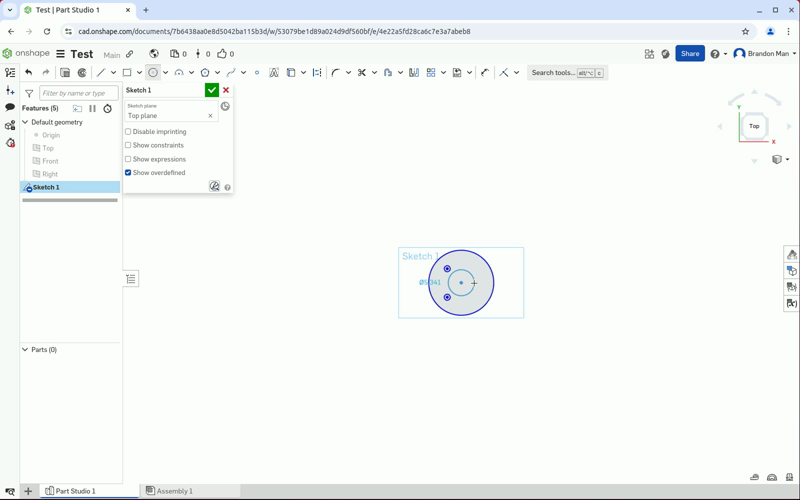
key(esc)
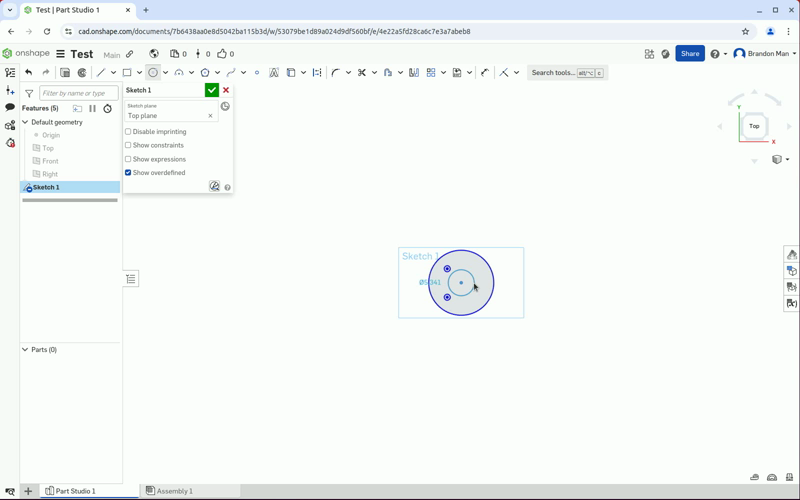
key(c)
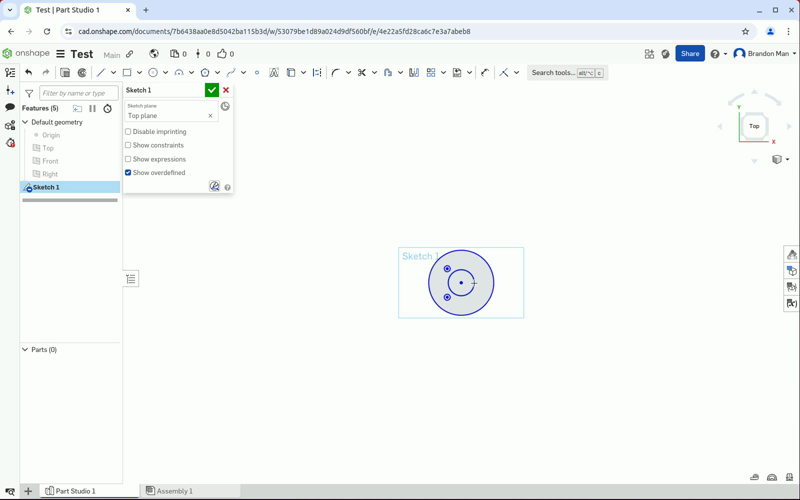
key_down(shift)
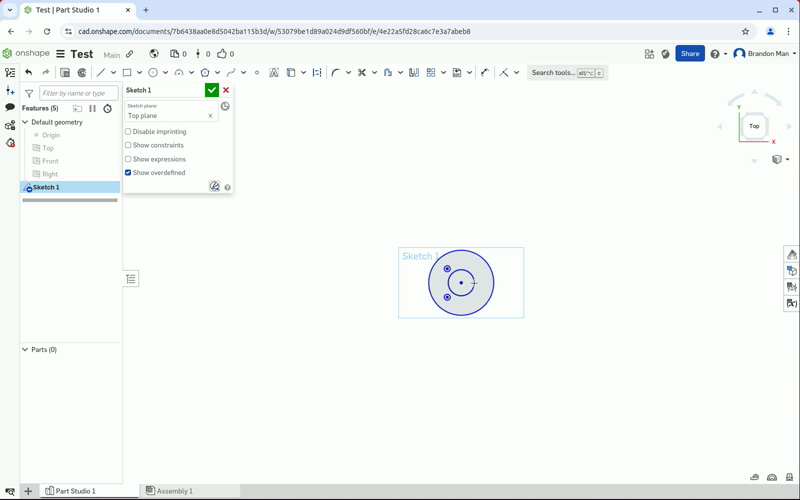
mouse_move(474, 297)
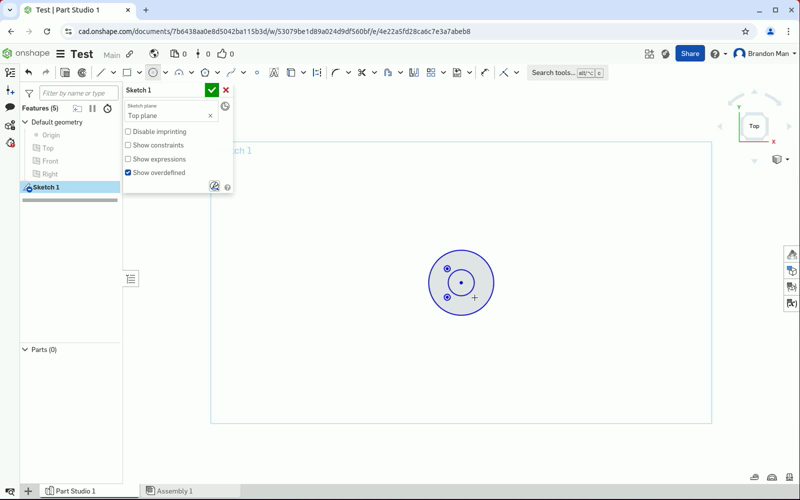
click(474, 297)
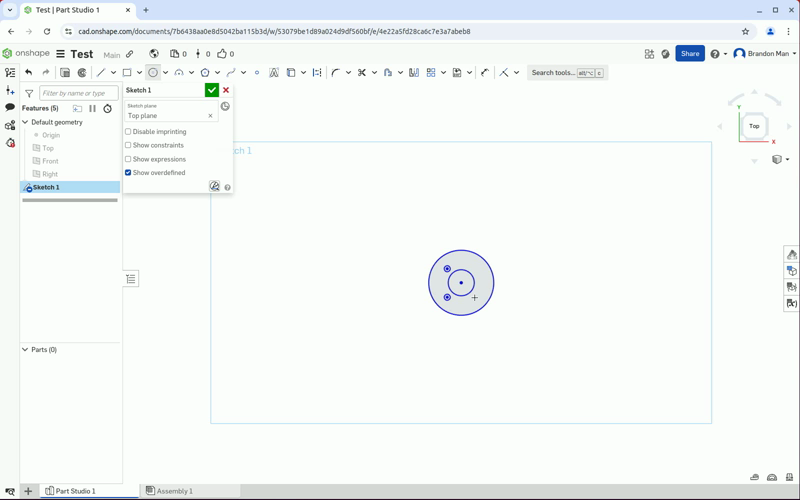
key_up(shift)
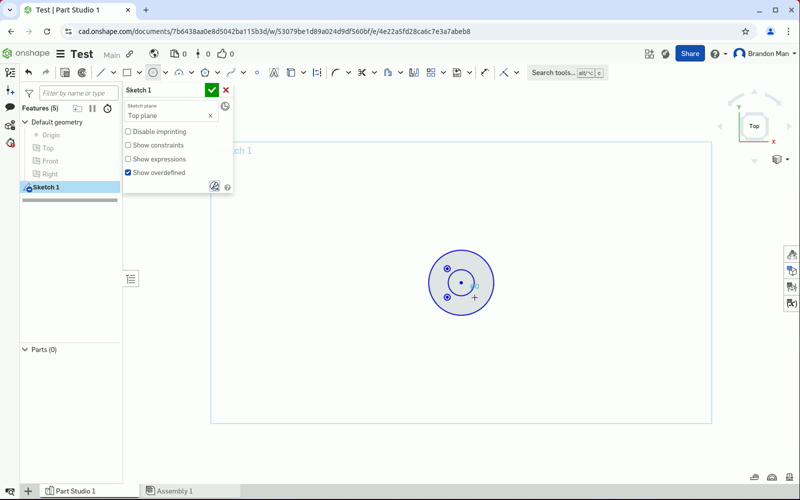
mouse_move(477, 297)
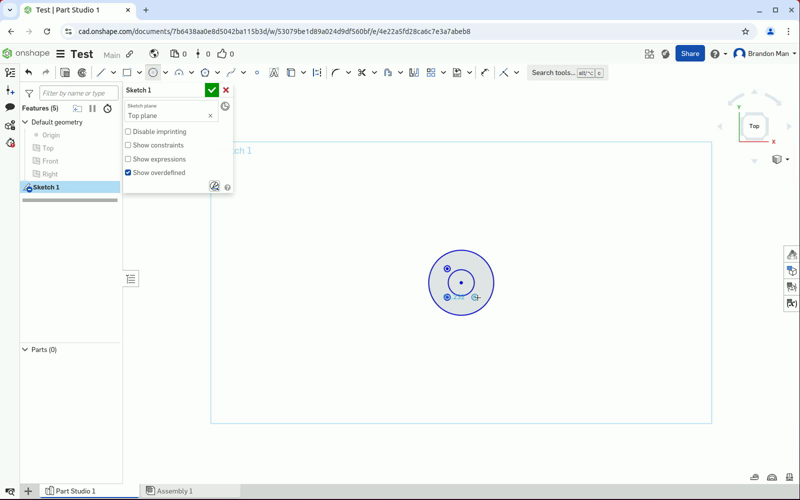
scroll(6)
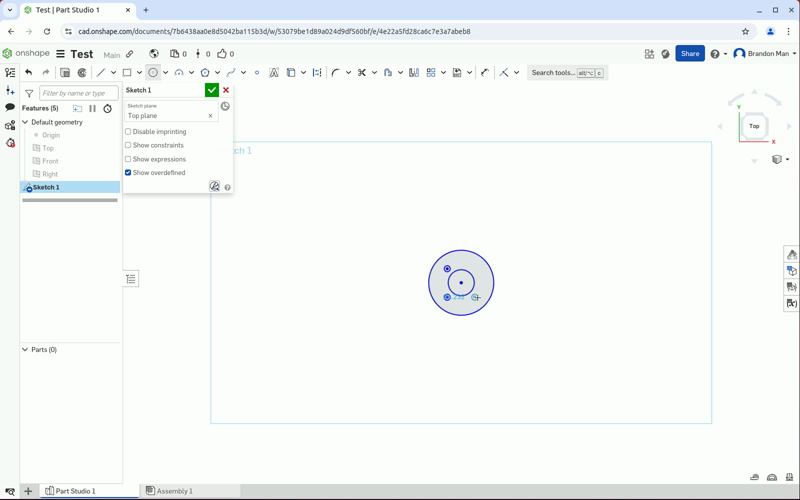
scroll(6)
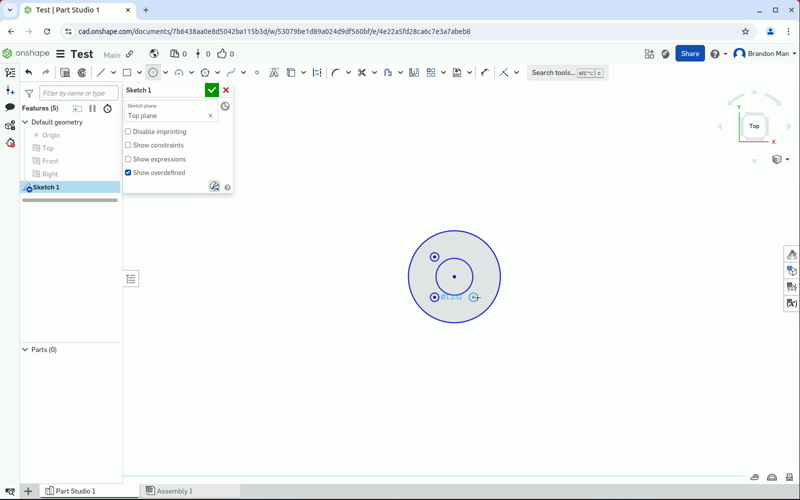
scroll(6)
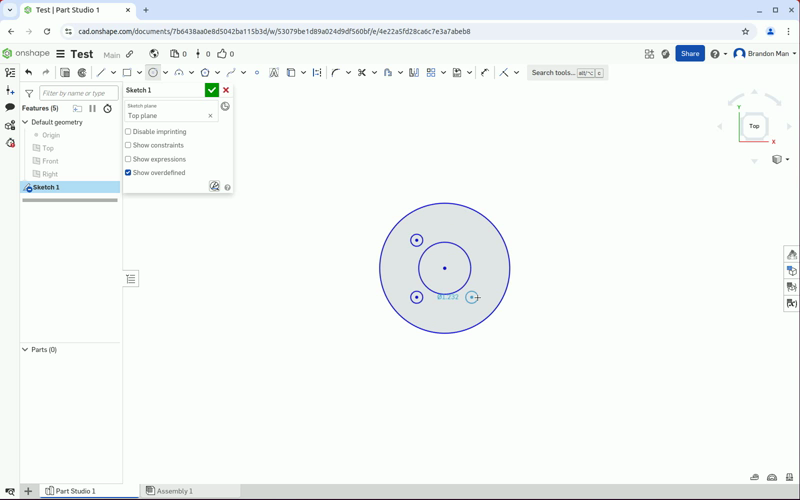
scroll(6)
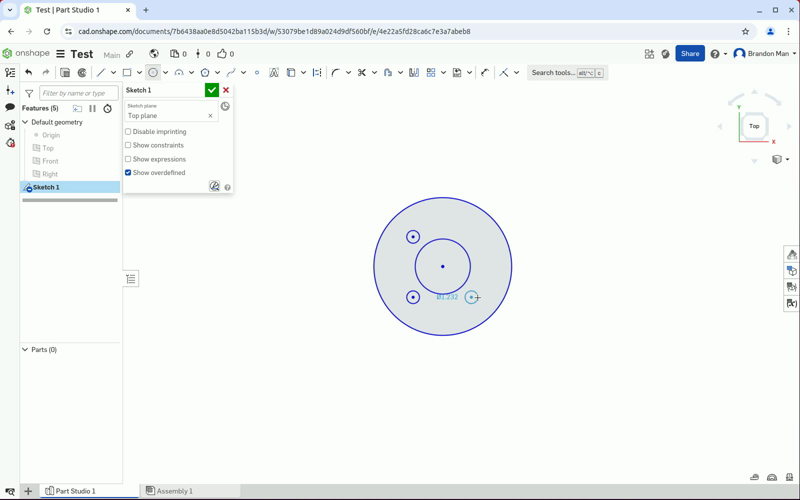
scroll(6)
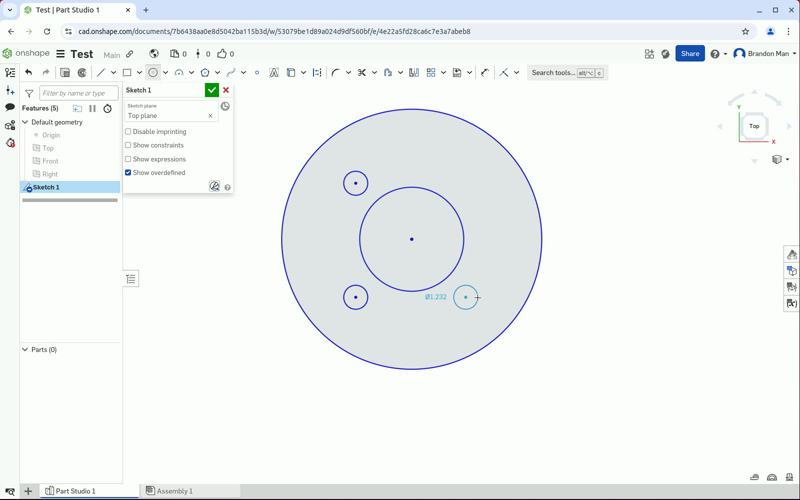
scroll(6)
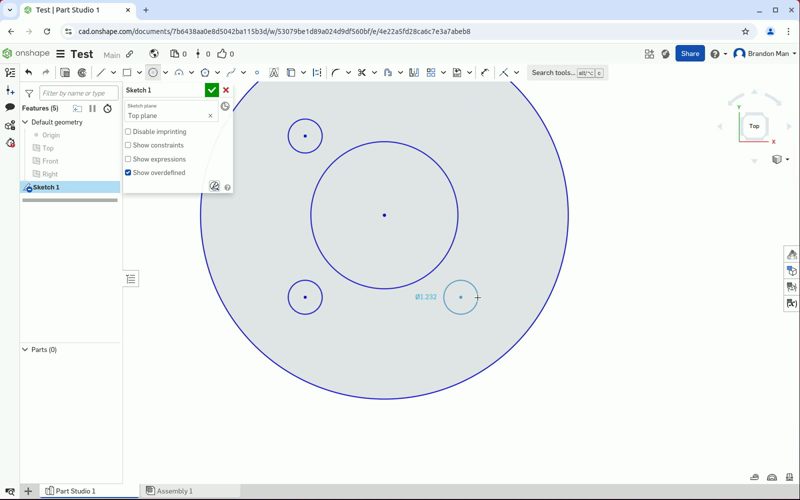
scroll(6)
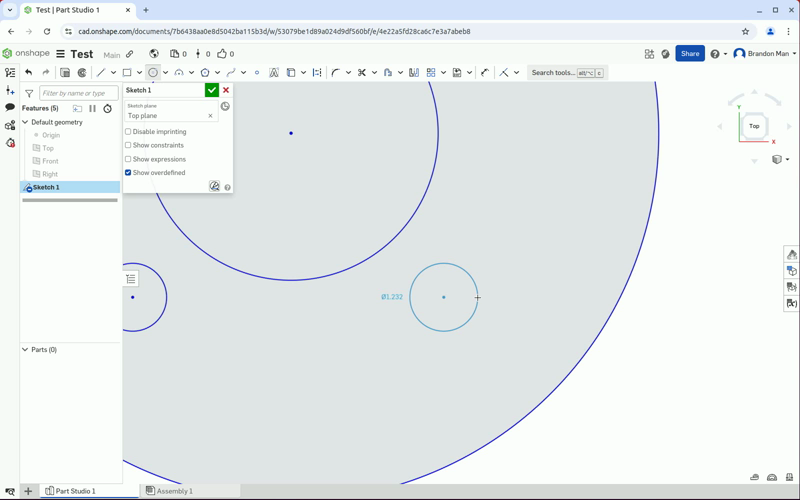
click(477, 297)
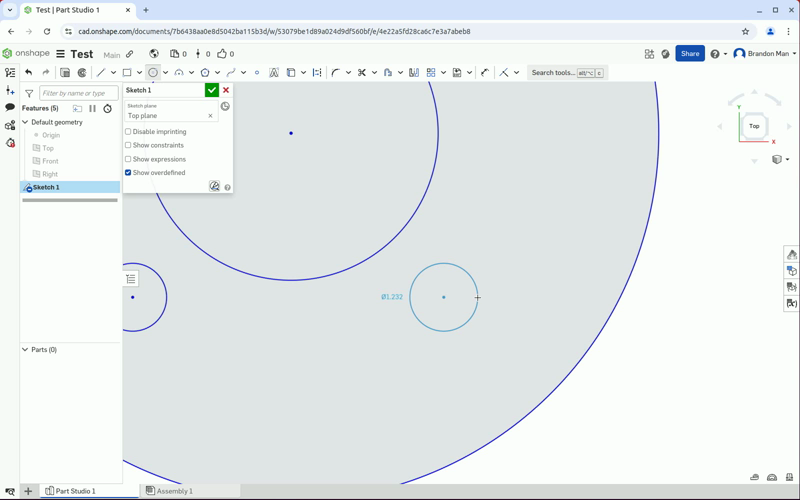
scroll(-6)
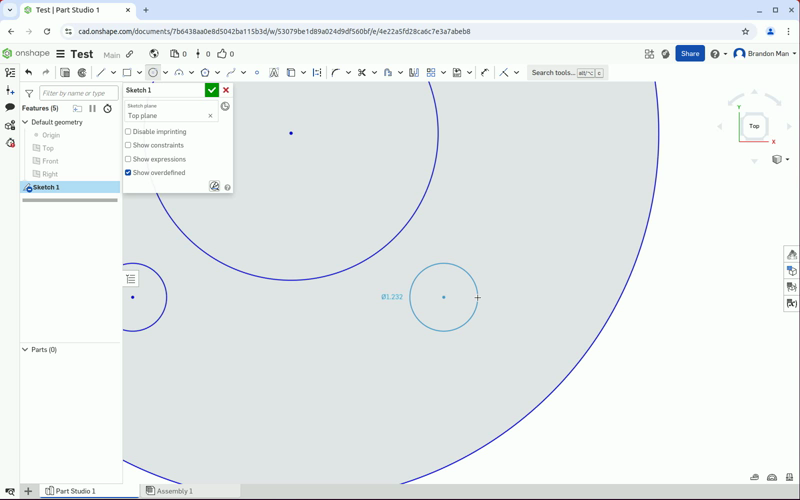
scroll(-6)
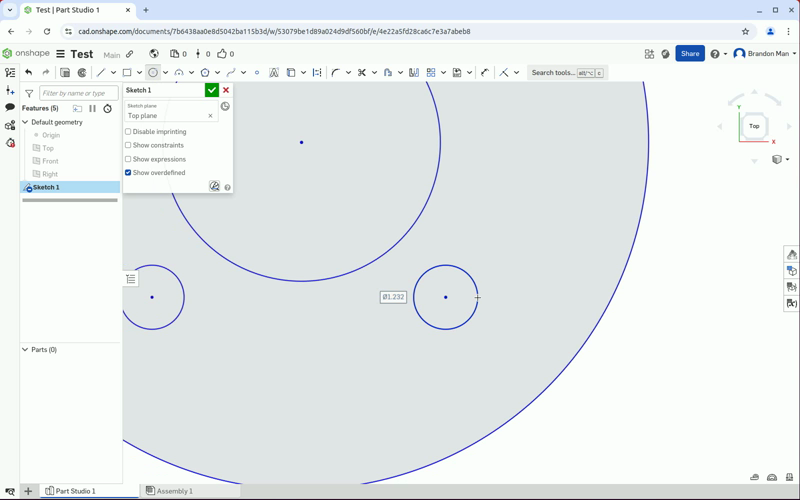
scroll(-6)
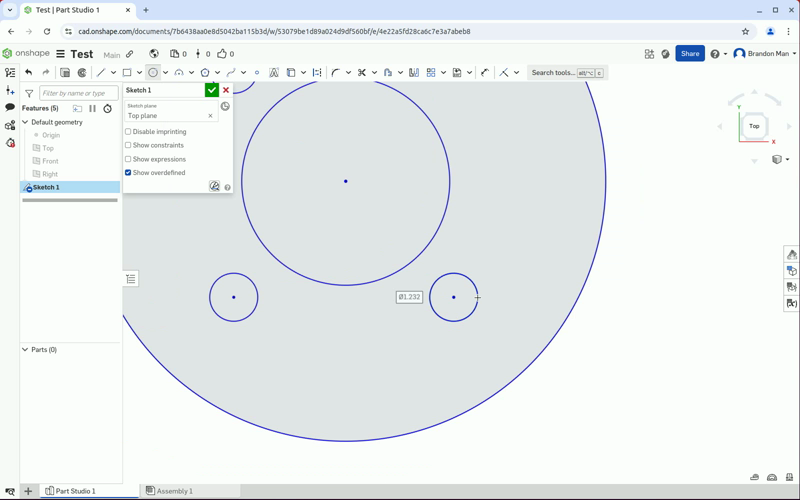
scroll(-6)
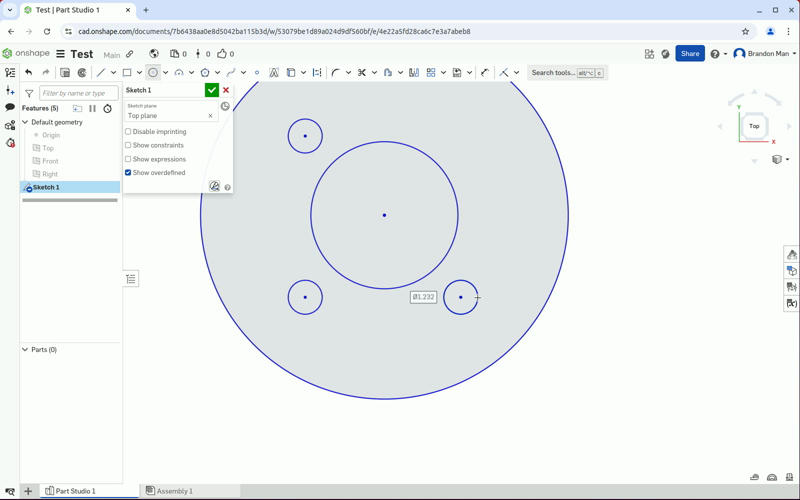
scroll(-6)
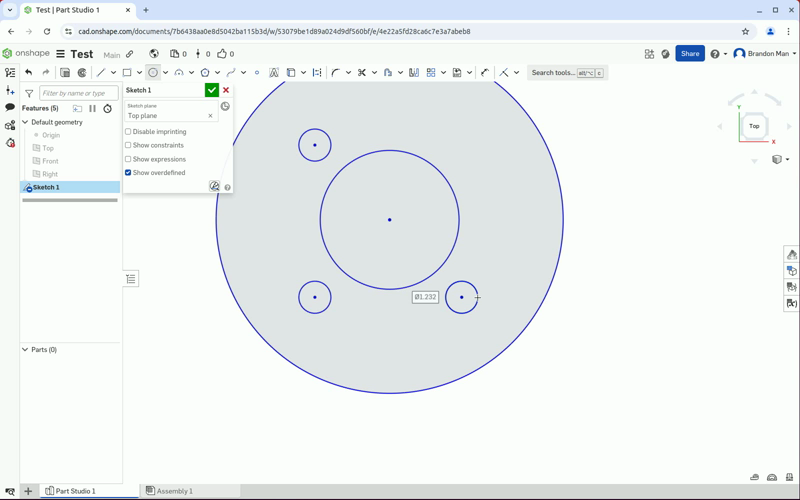
scroll(-6)
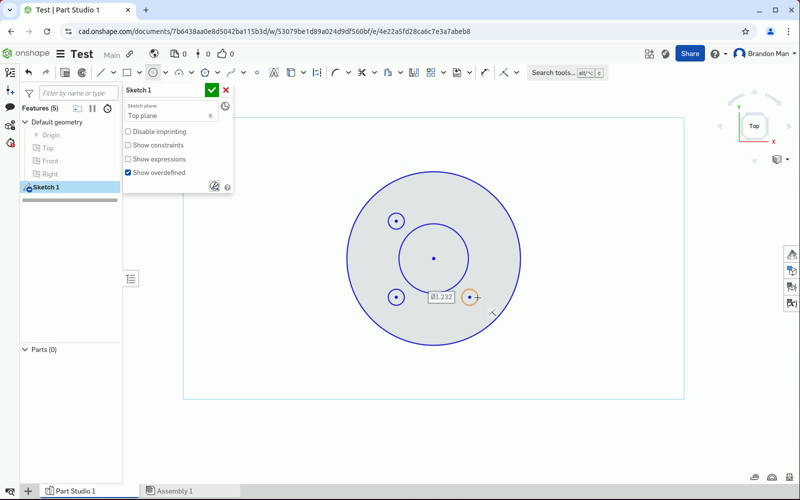
scroll(-6)
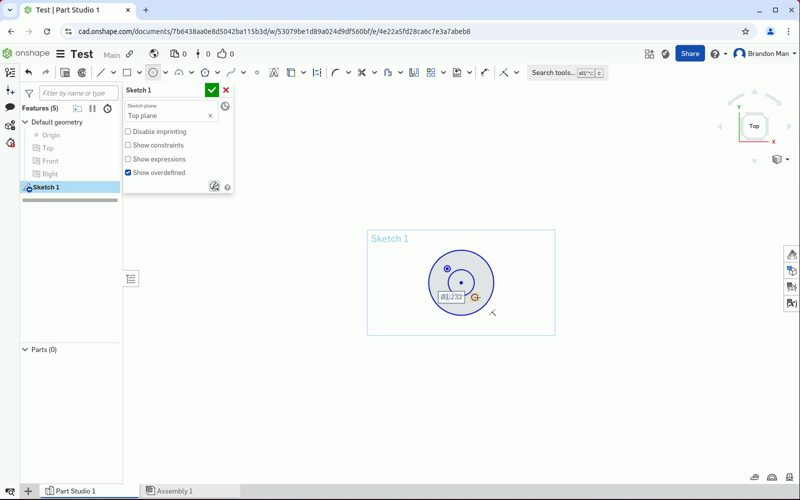
key(esc)
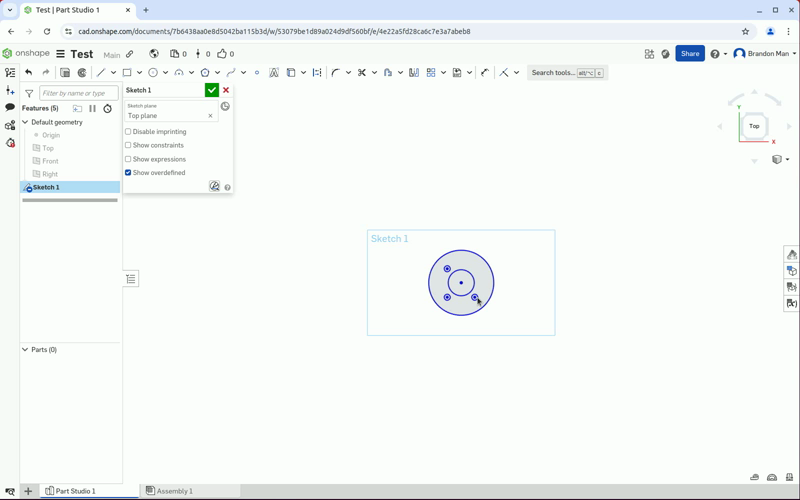
key(c)
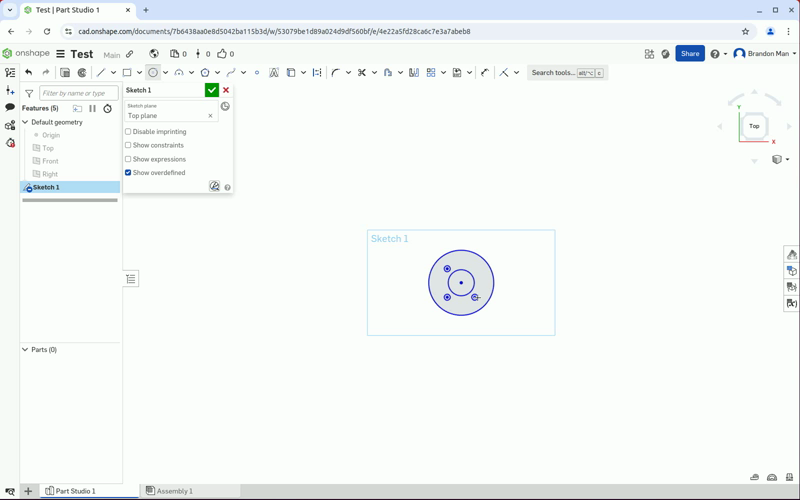
key_down(shift)
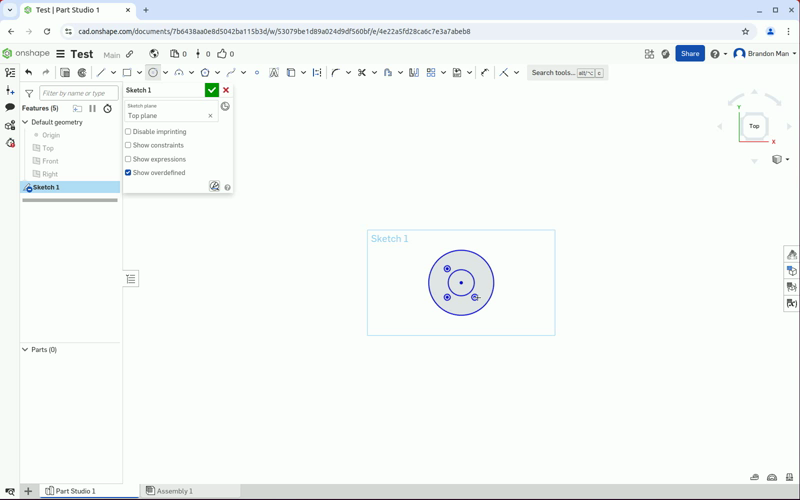
mouse_move(474, 268)
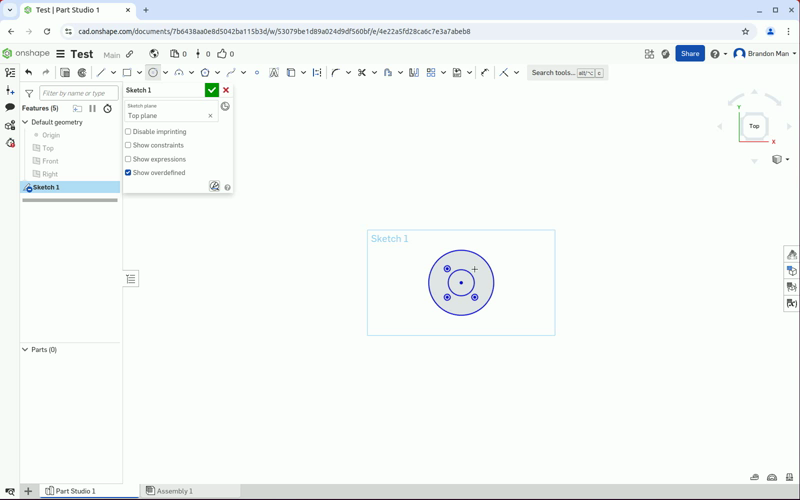
click(474, 268)
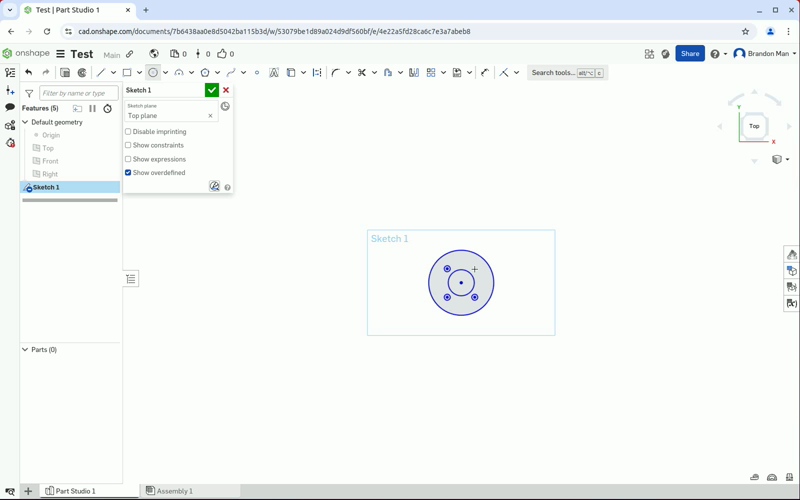
key_up(shift)
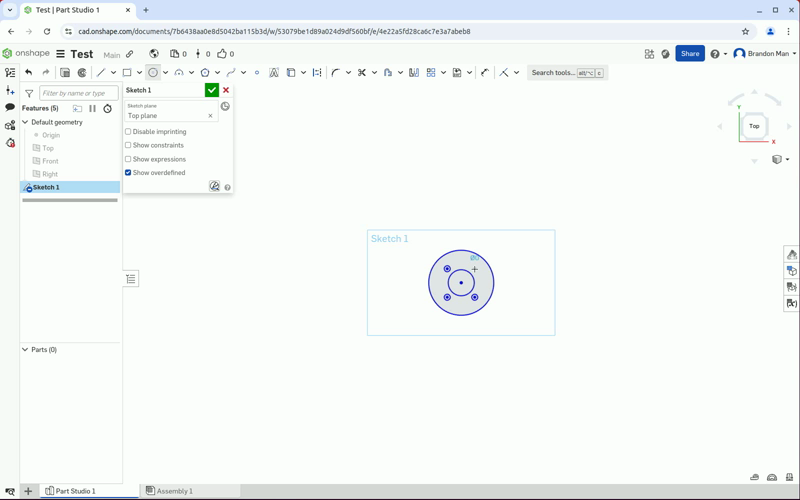
mouse_move(477, 268)
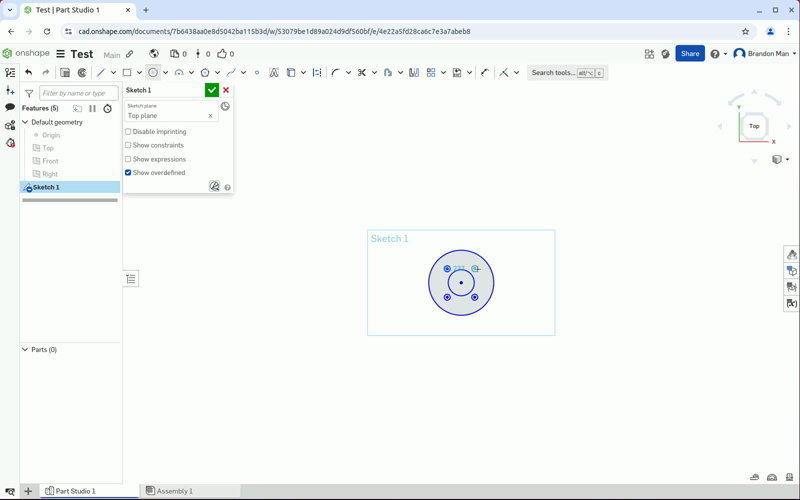
scroll(6)
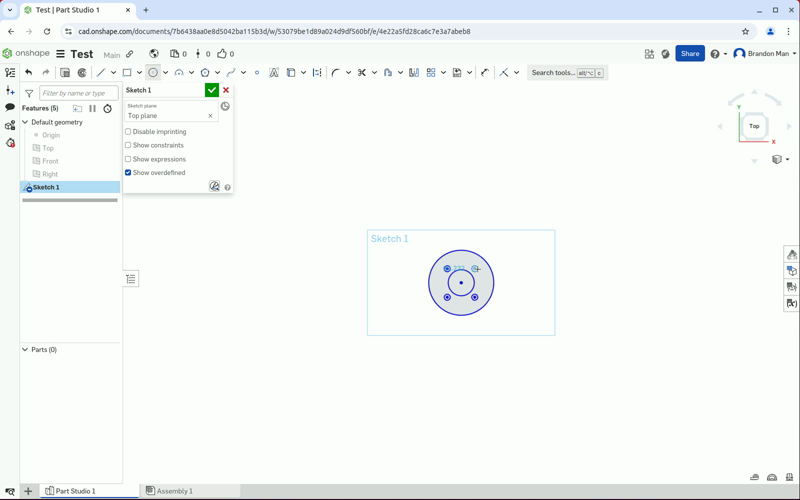
scroll(6)
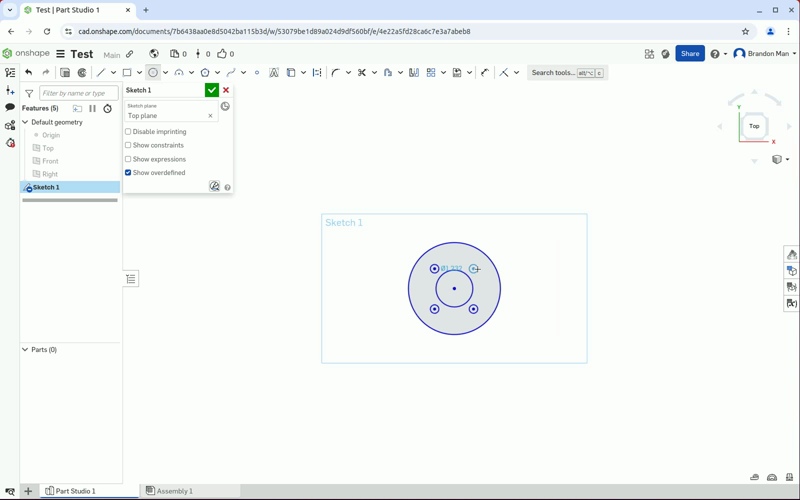
scroll(6)
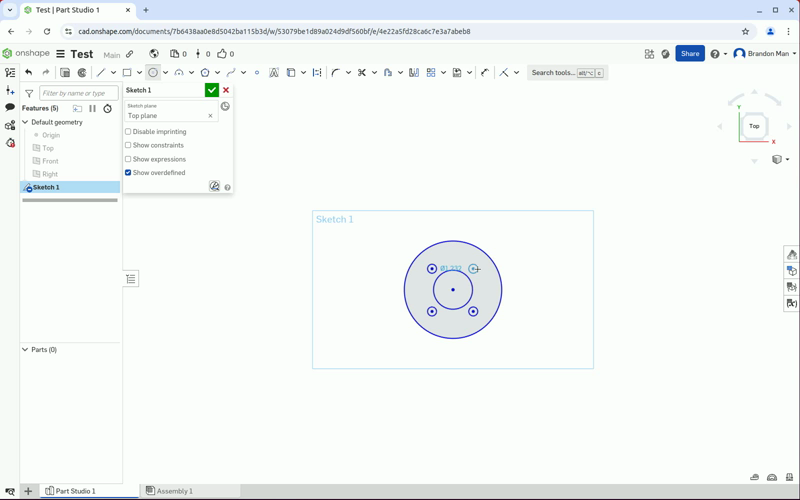
scroll(6)
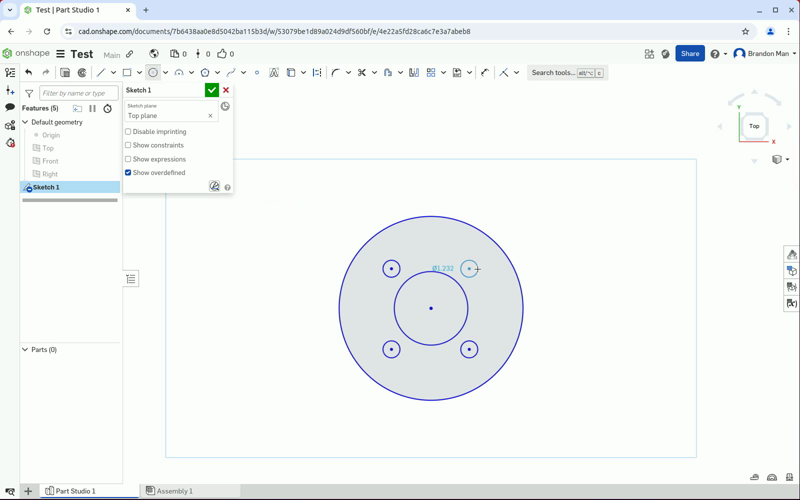
scroll(6)
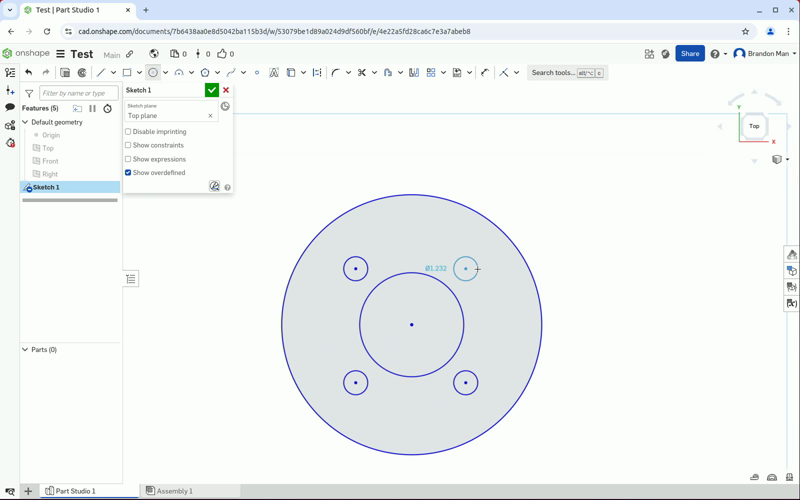
scroll(6)
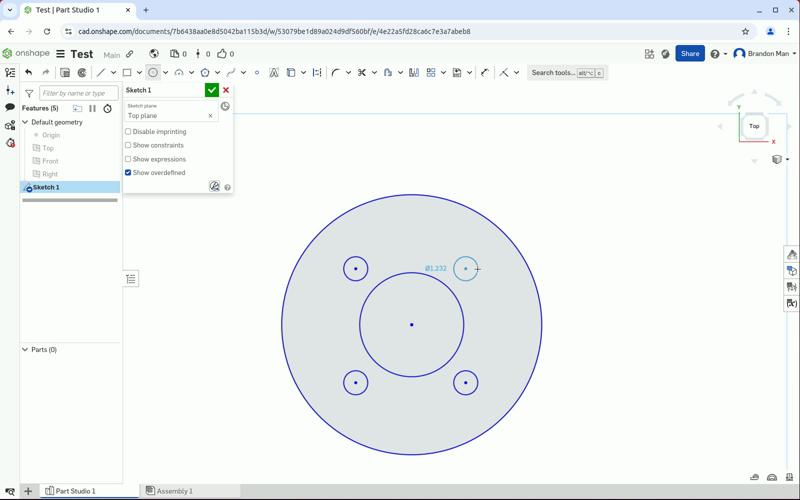
scroll(6)
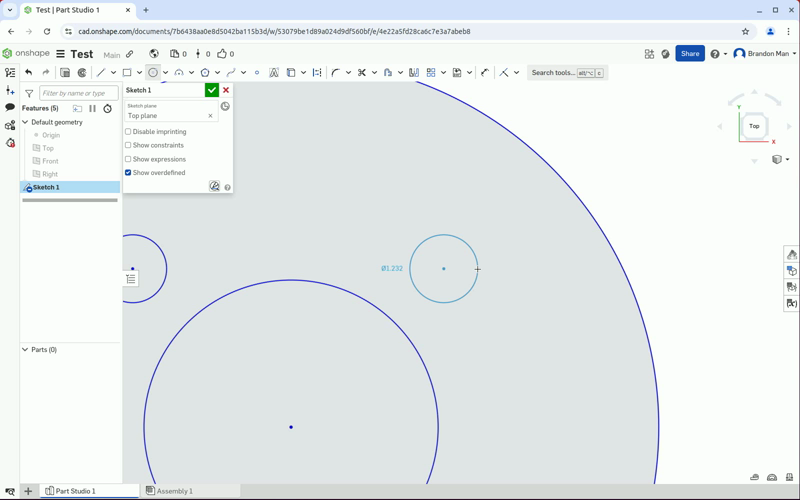
click(477, 268)
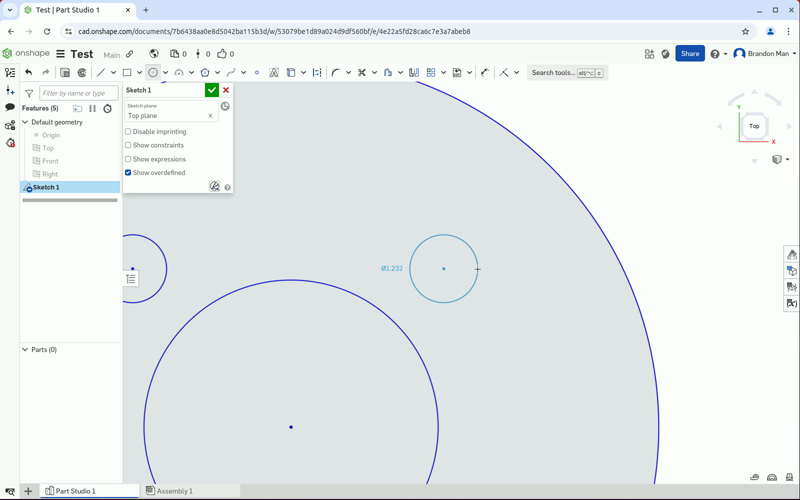
scroll(-6)
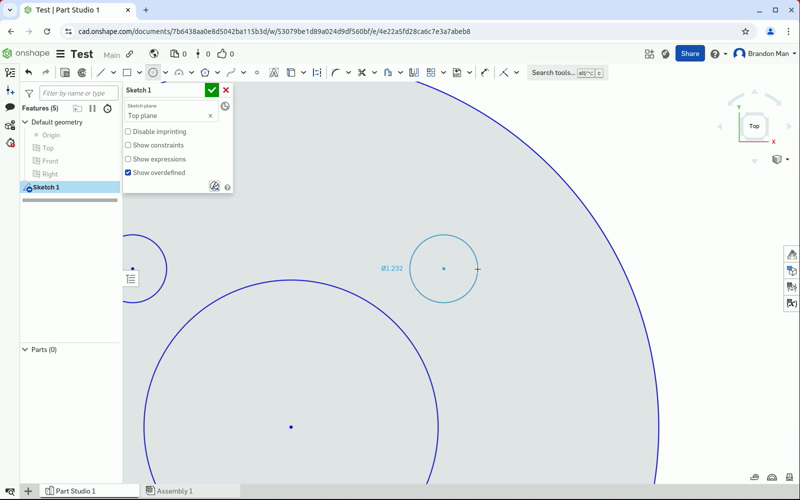
scroll(-6)
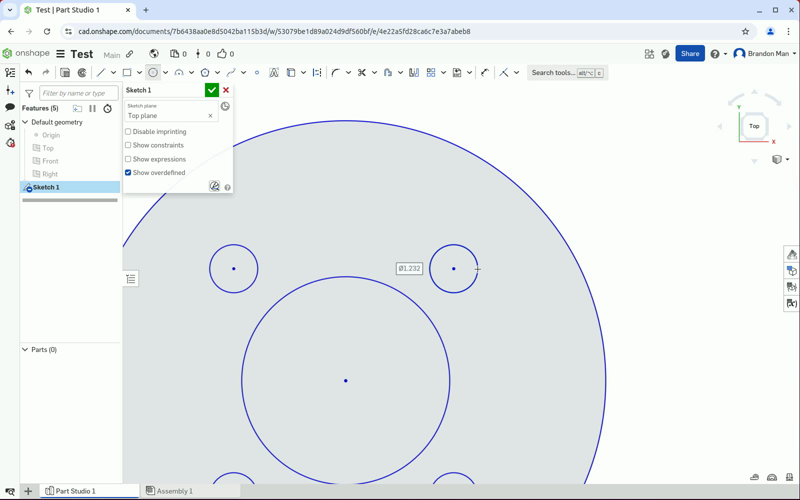
scroll(-6)
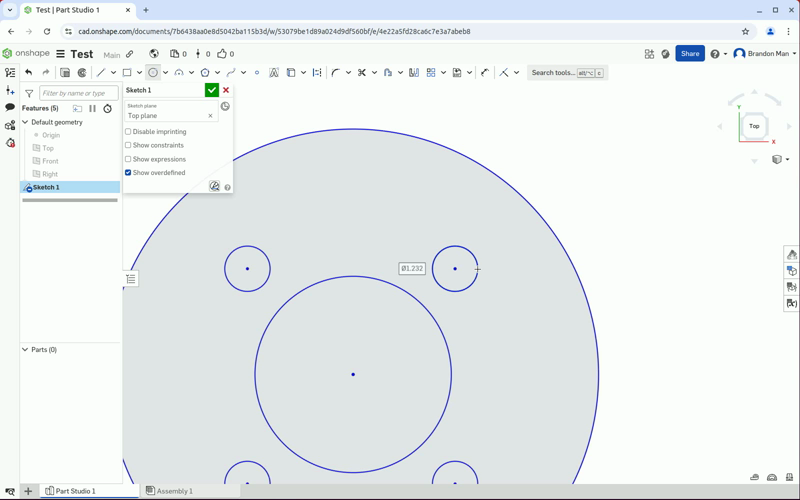
scroll(-6)
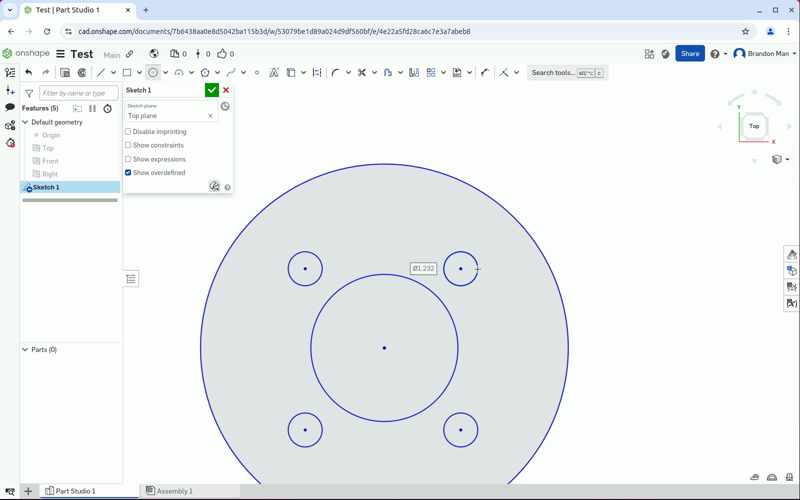
scroll(-6)
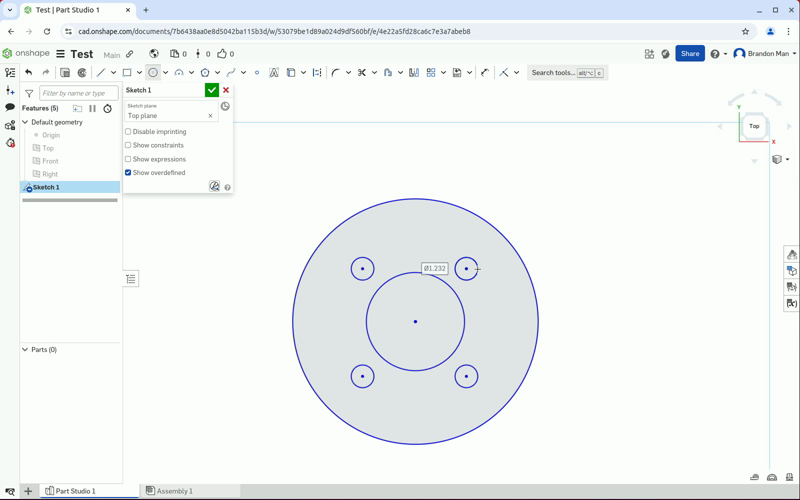
scroll(-6)
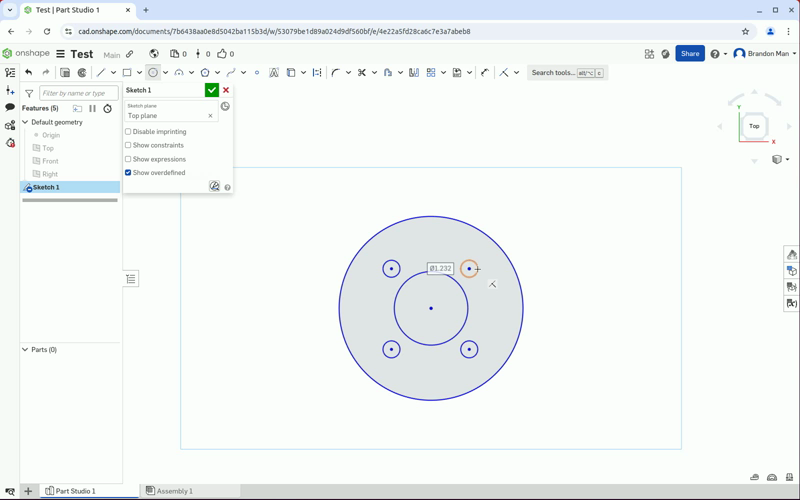
scroll(-6)
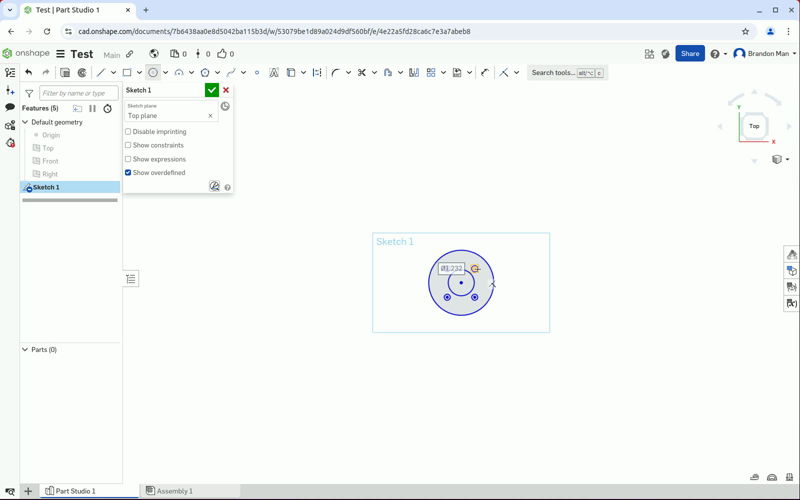
key(esc)
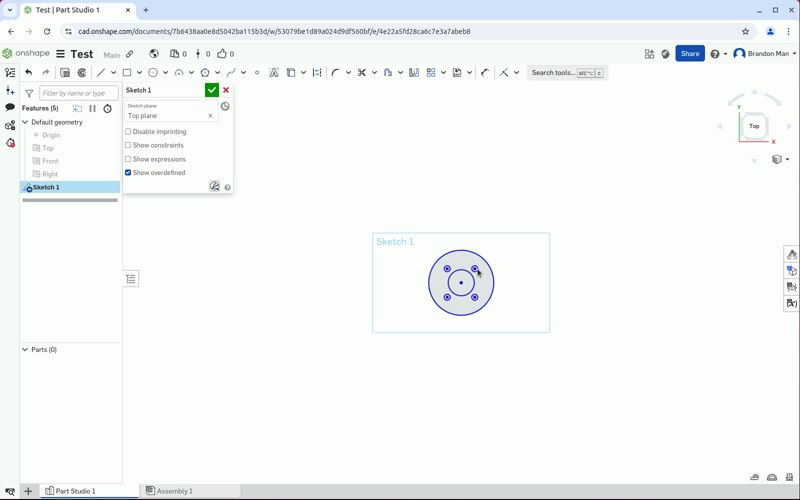
mouse_move(476, 260)
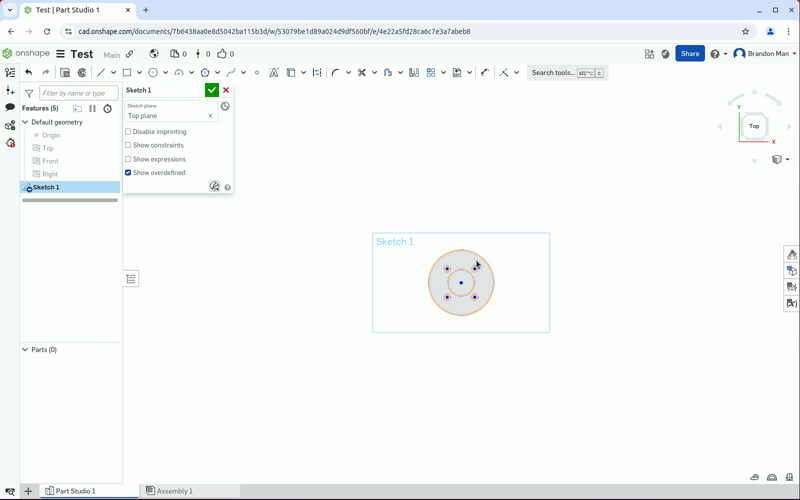
click(476, 260)
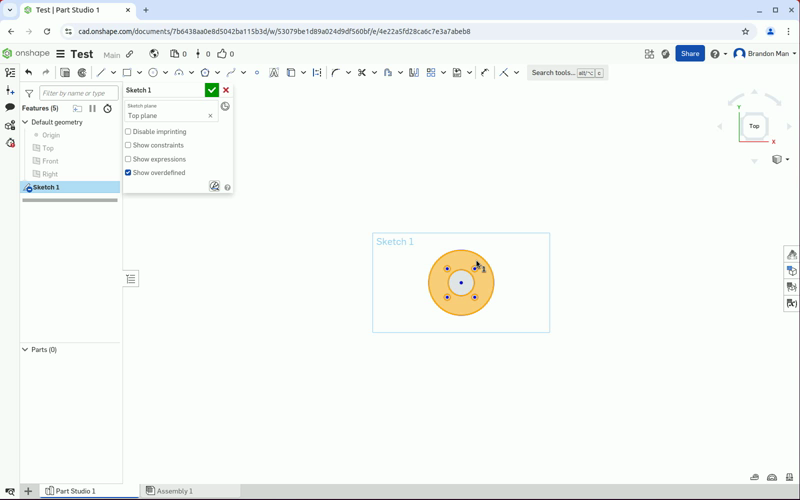
mouse_move(73, 352)
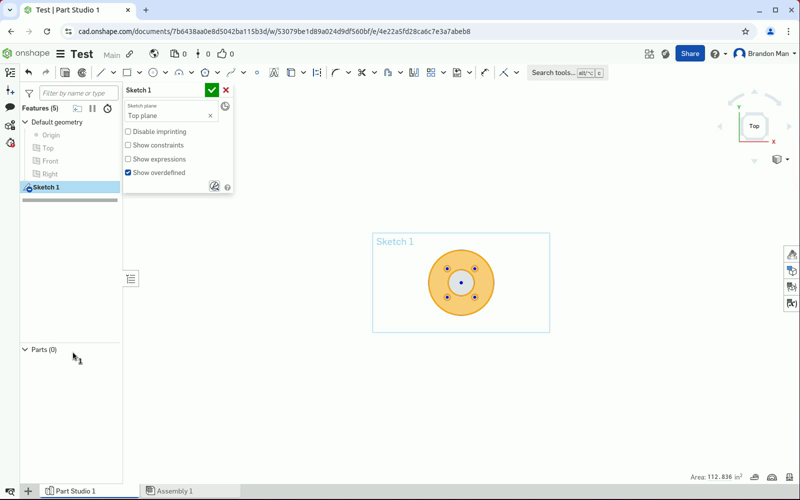
key(shift+y)
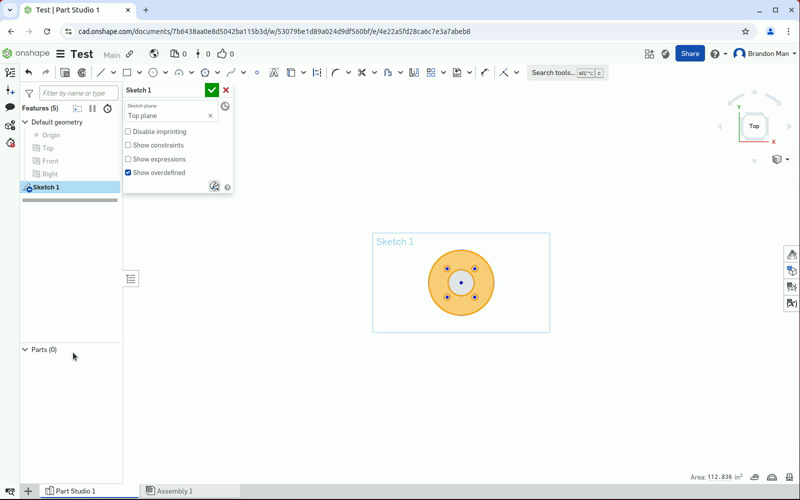
key(shift+e)
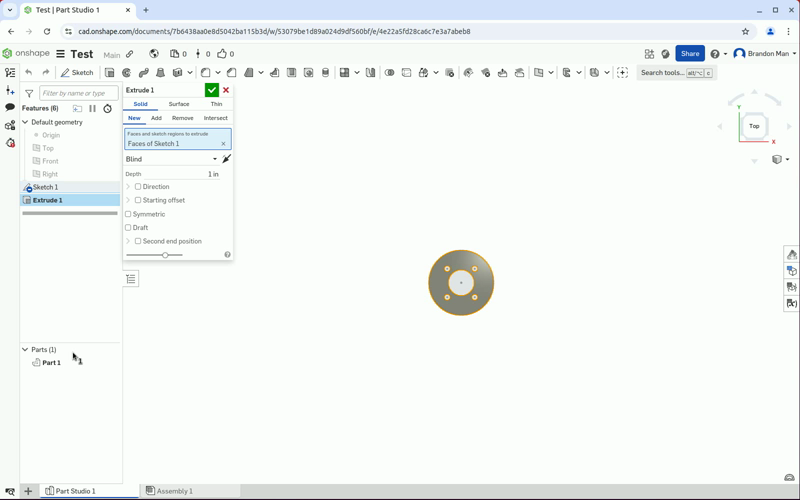
mouse_move(143, 106)
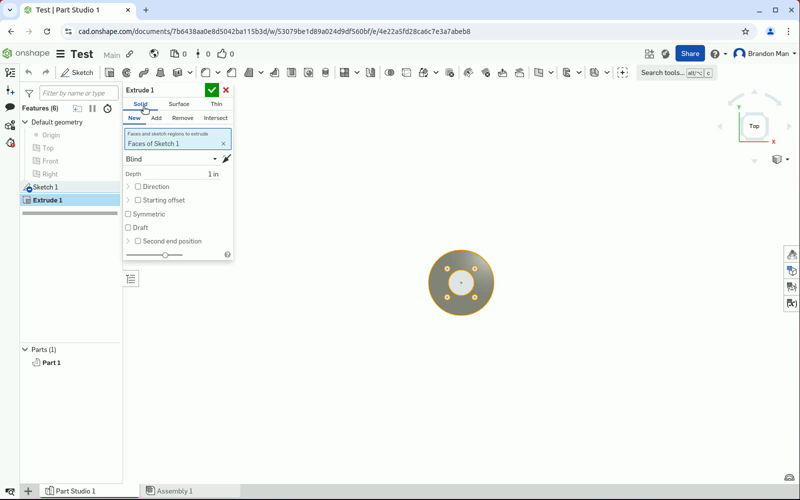
click(143, 106)
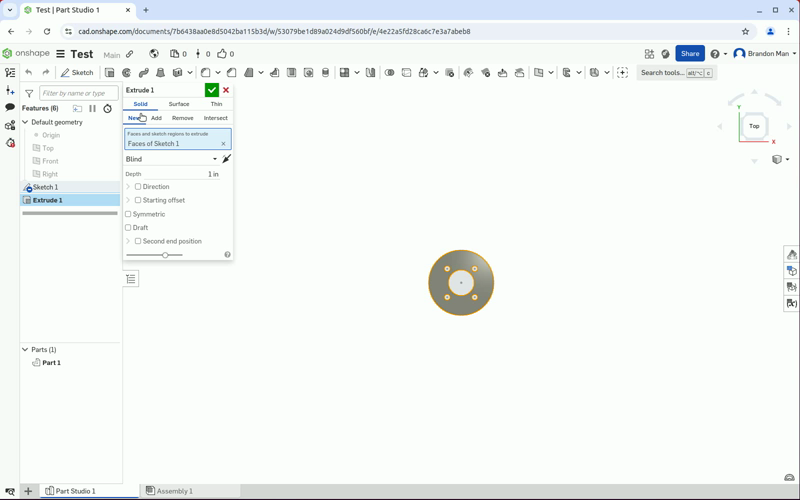
mouse_move(137, 120)
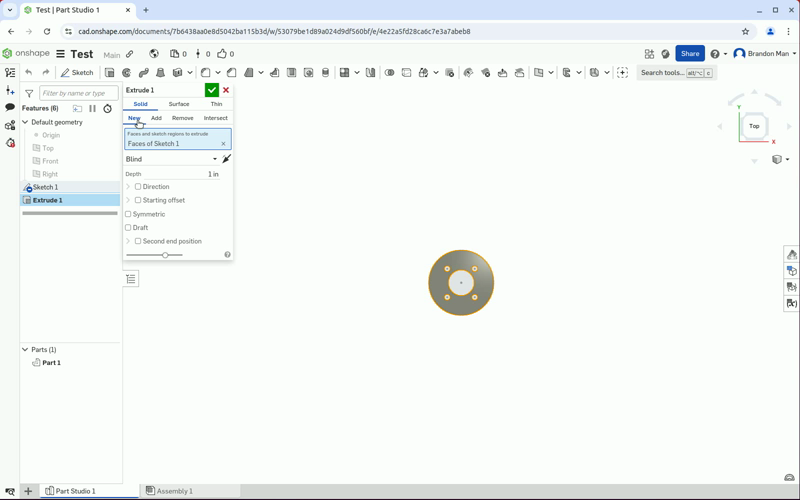
click(137, 120)
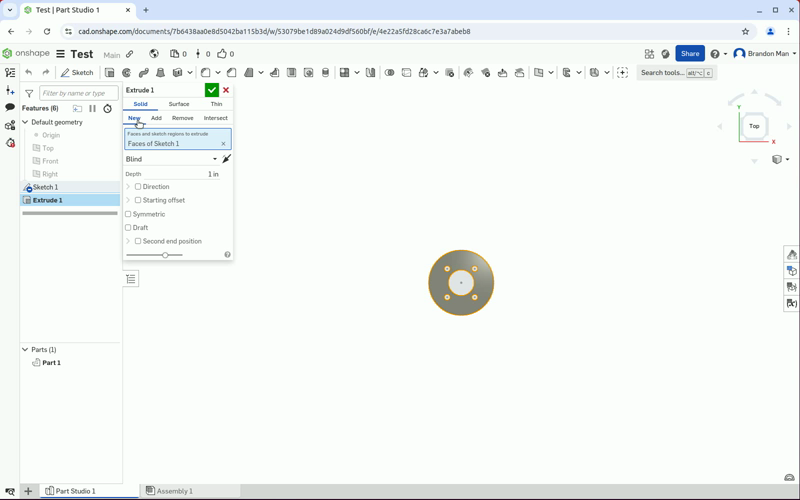
key(tab, 4)
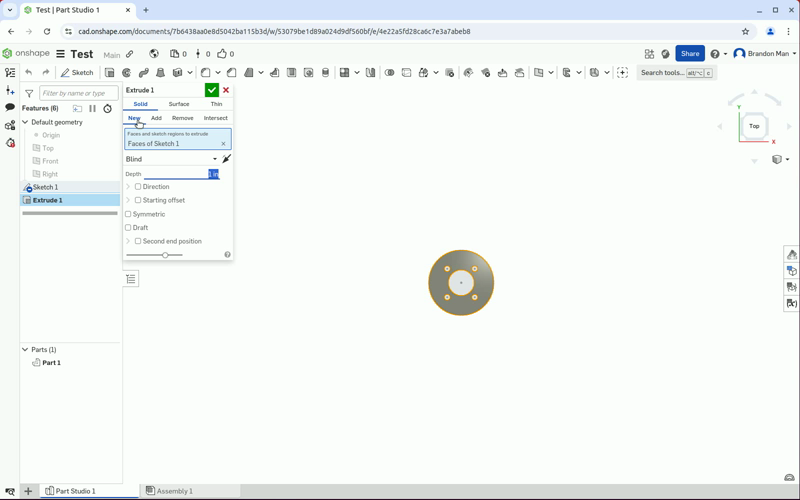
text(6.018)
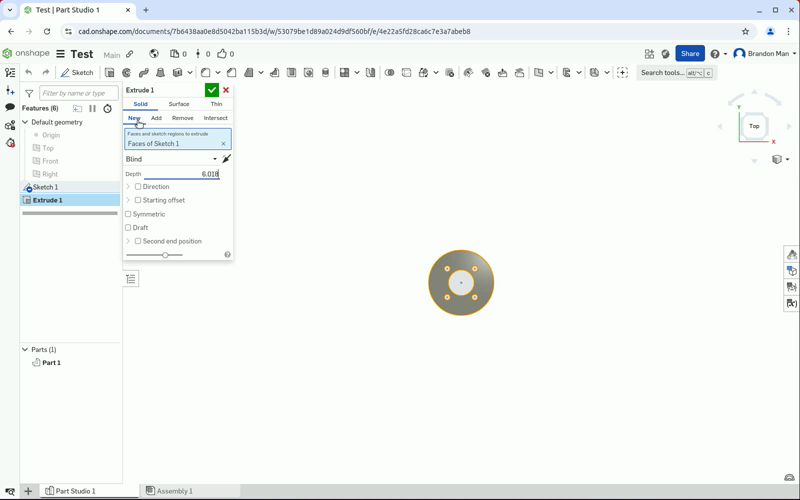
key(enter)
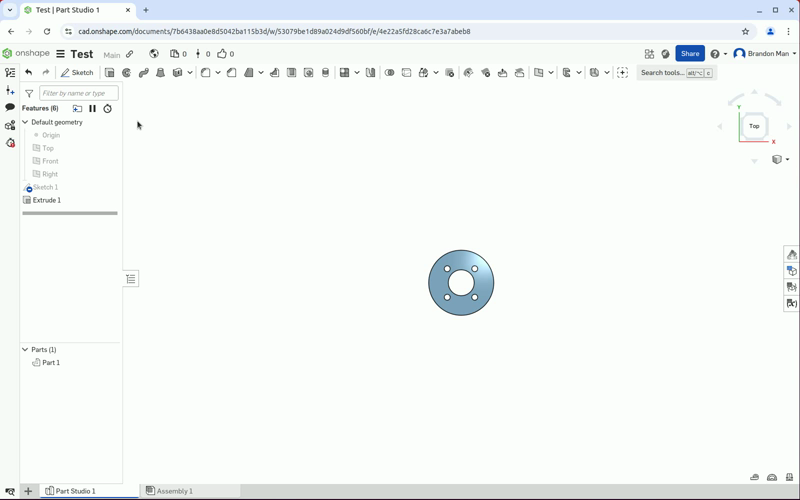
key(shift+h)
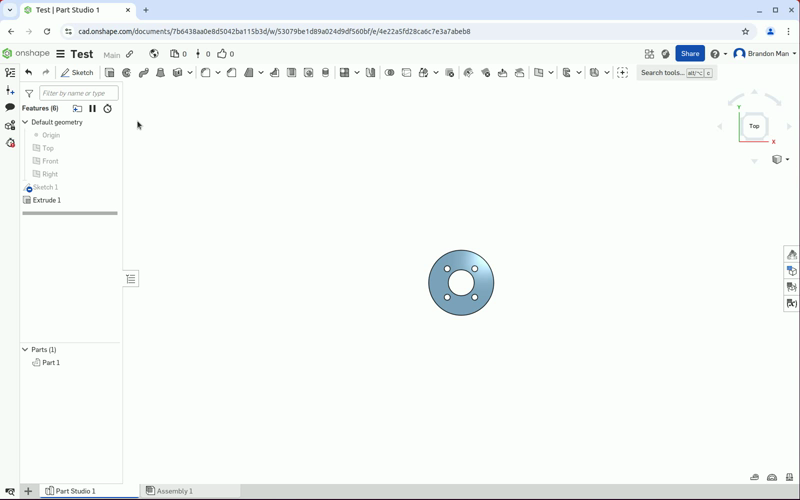
key(shift+h)
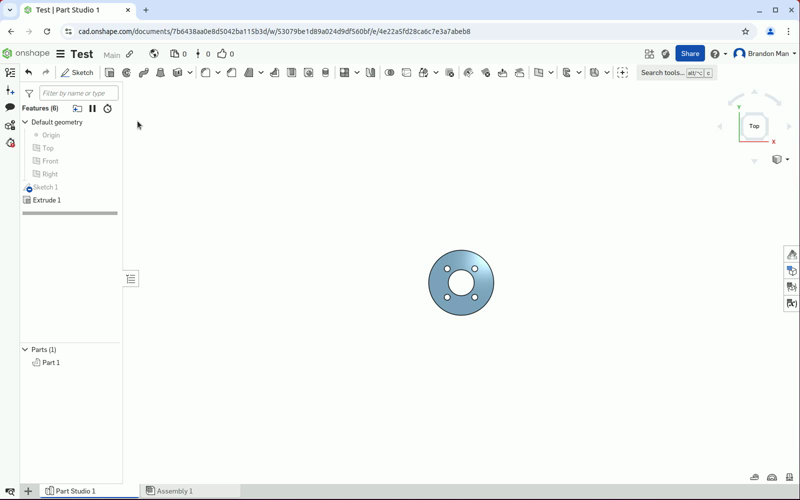
mouse_move(73, 189)
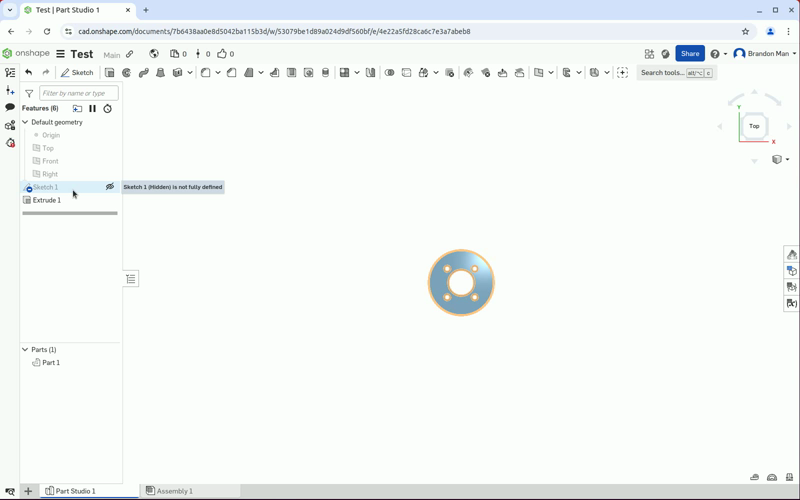
click(73, 189)
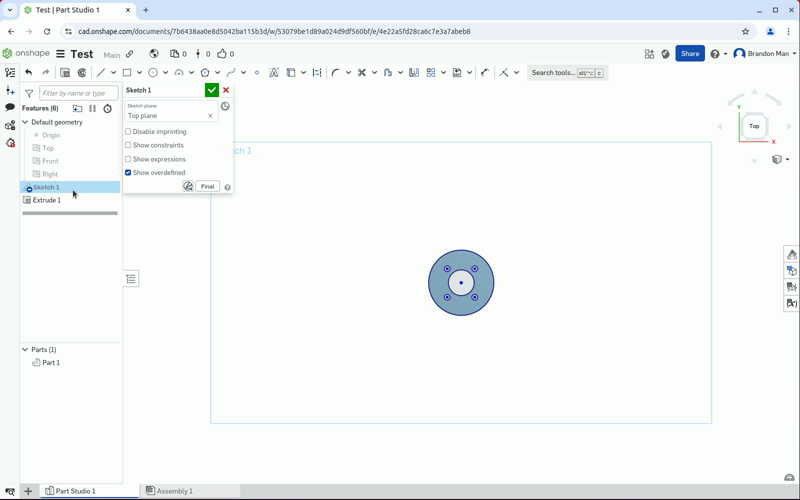
mouse_move(229, 92)
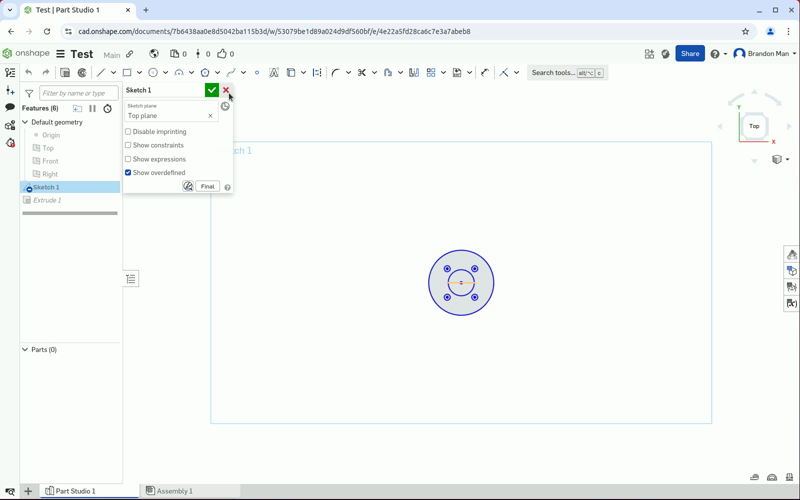
click(229, 92)
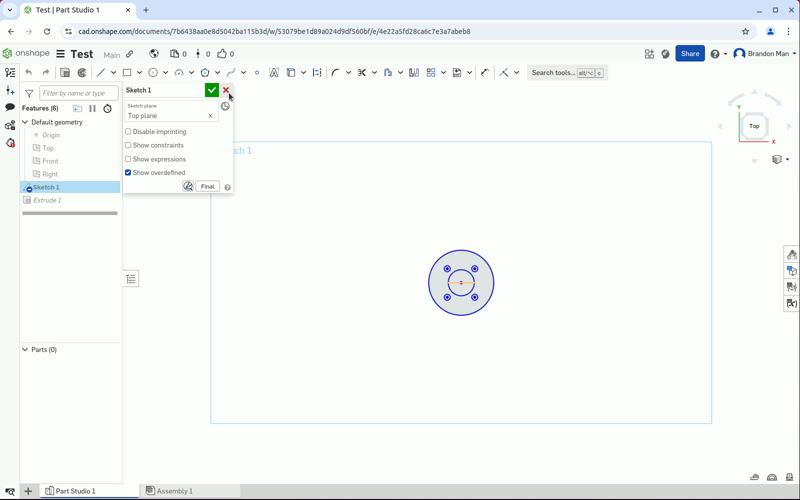
key(shift+s)
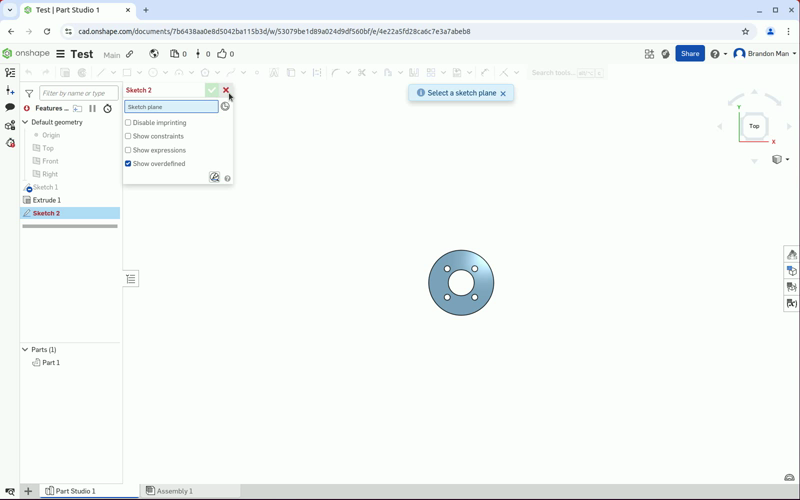
mouse_move(73, 150)
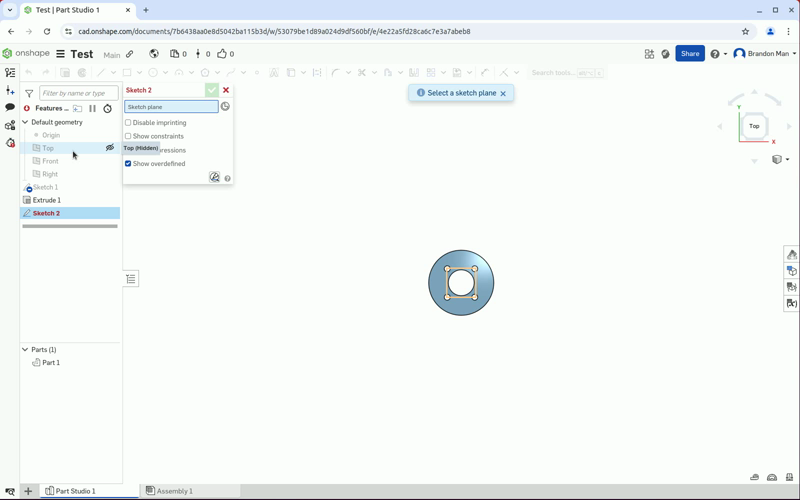
click(73, 150)
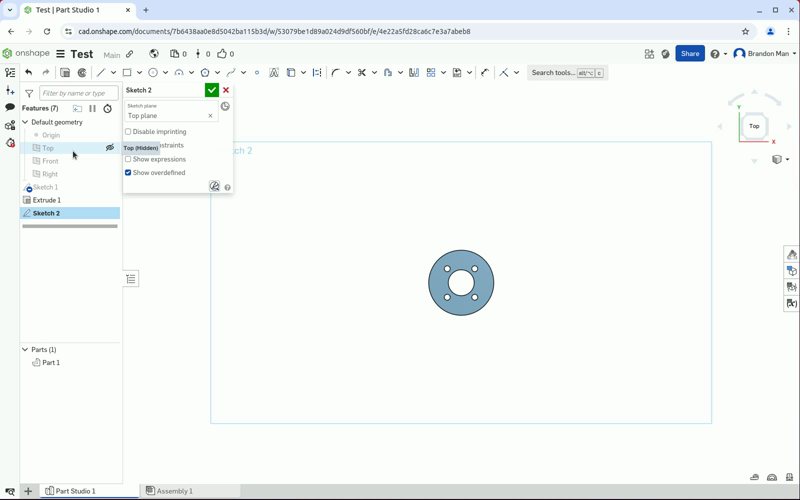
mouse_move(73, 352)
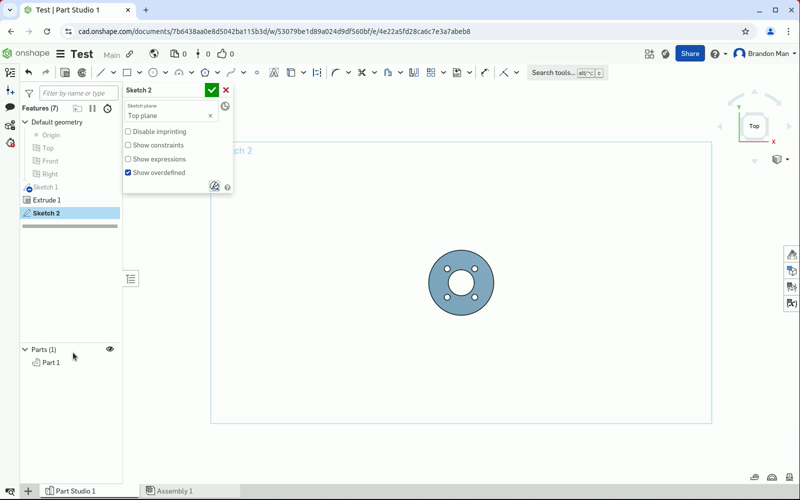
key(y)
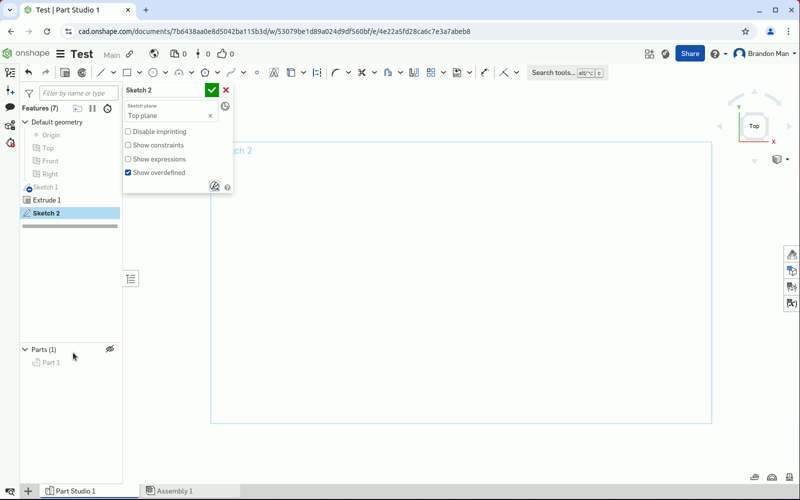
key(l)
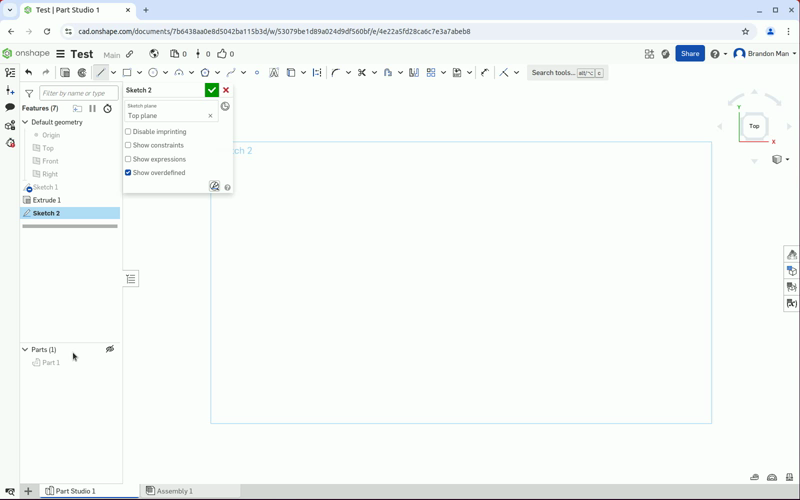
key_down(shift)
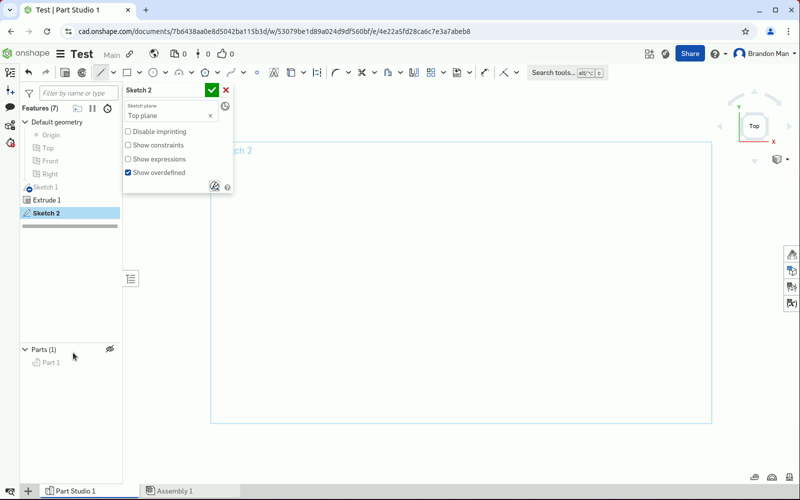
mouse_move(489, 297)
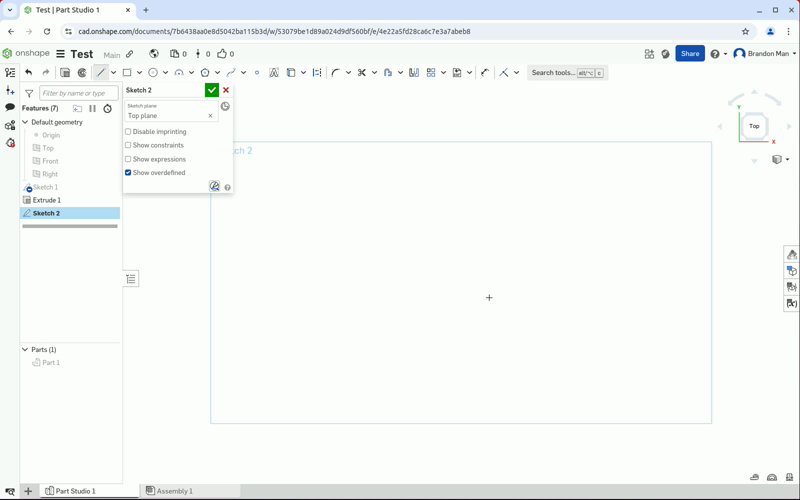
click(489, 297)
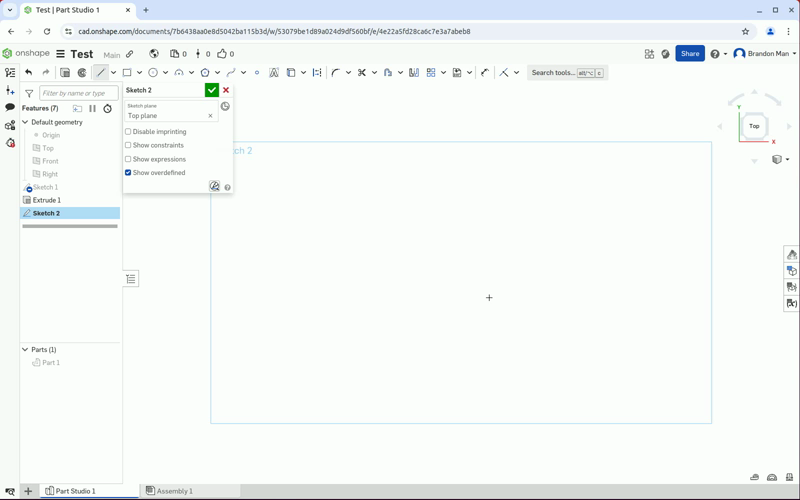
key_up(shift)
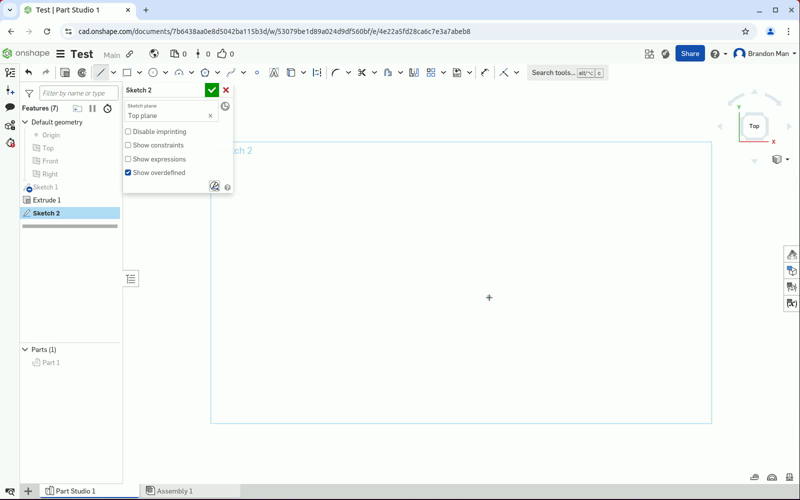
key_down(shift)
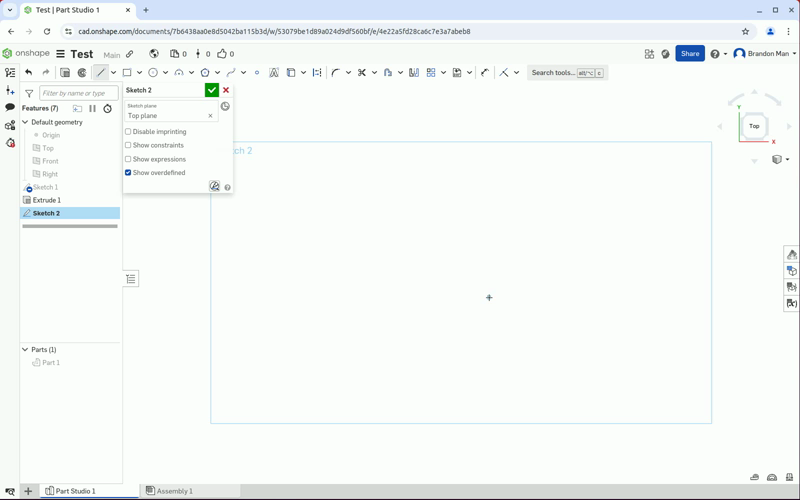
mouse_move(562, 293)
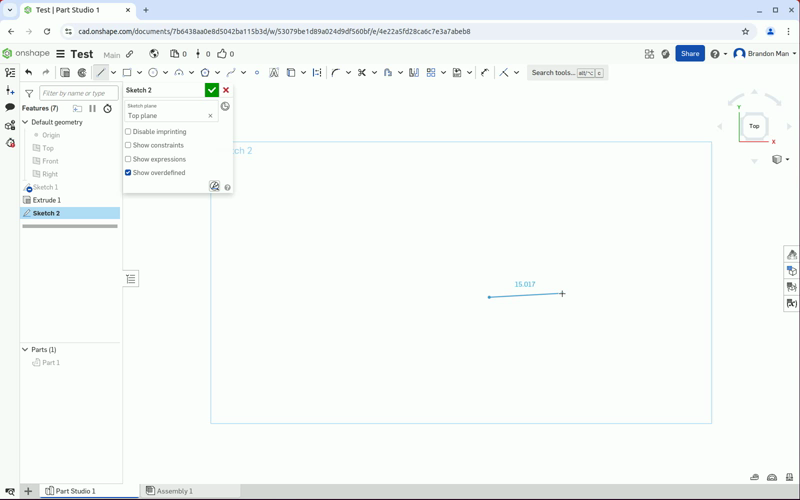
click(562, 293)
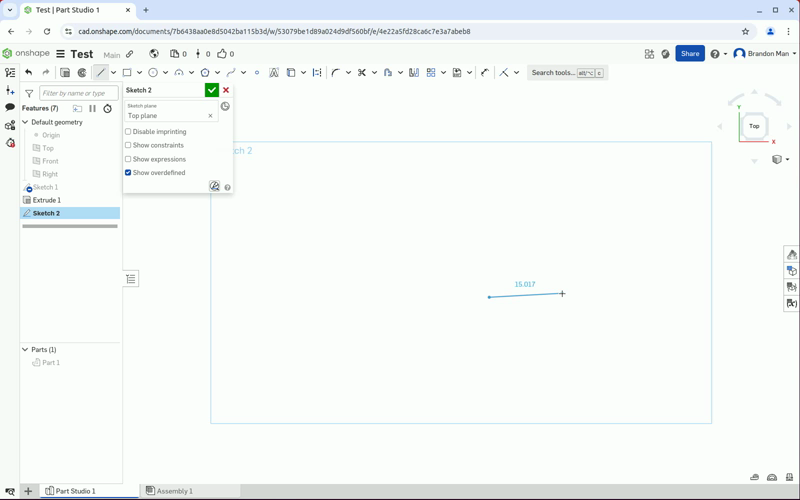
key_up(shift)
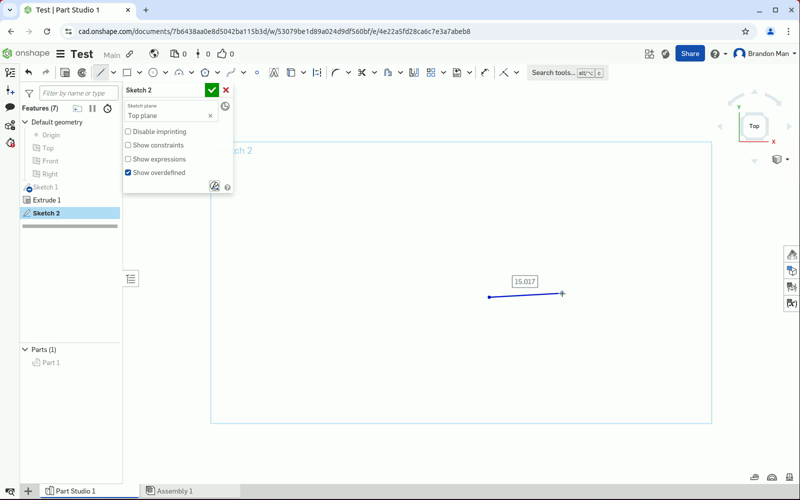
key(esc)
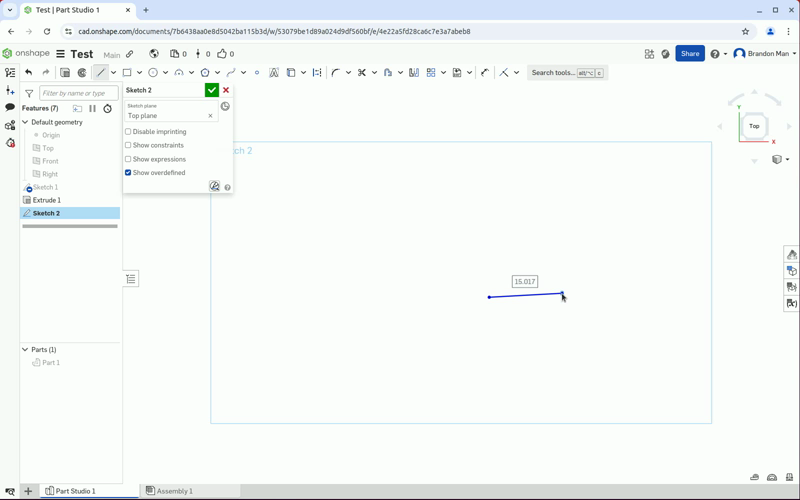
key(a)
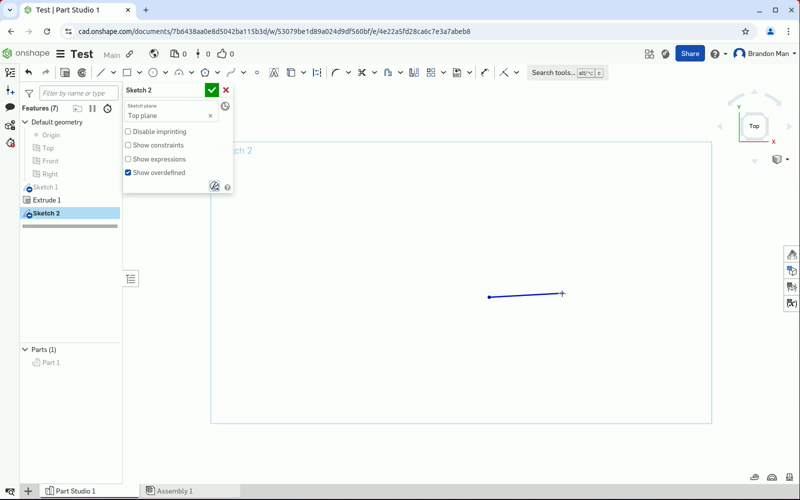
mouse_move(562, 293)
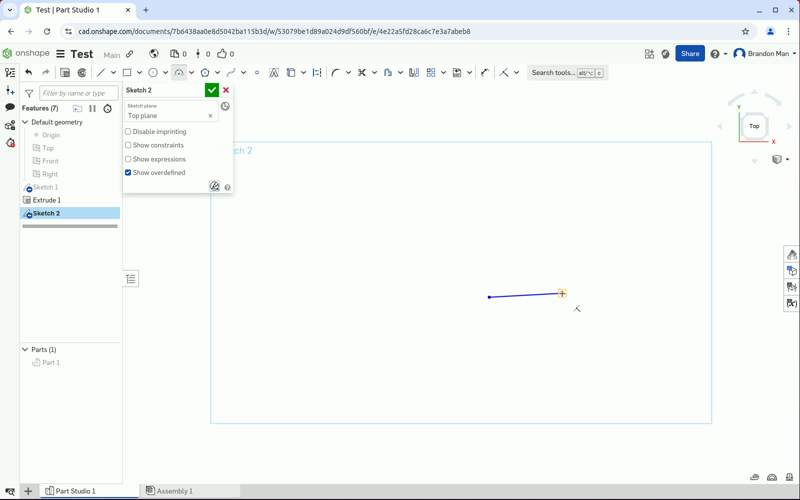
click(562, 293)
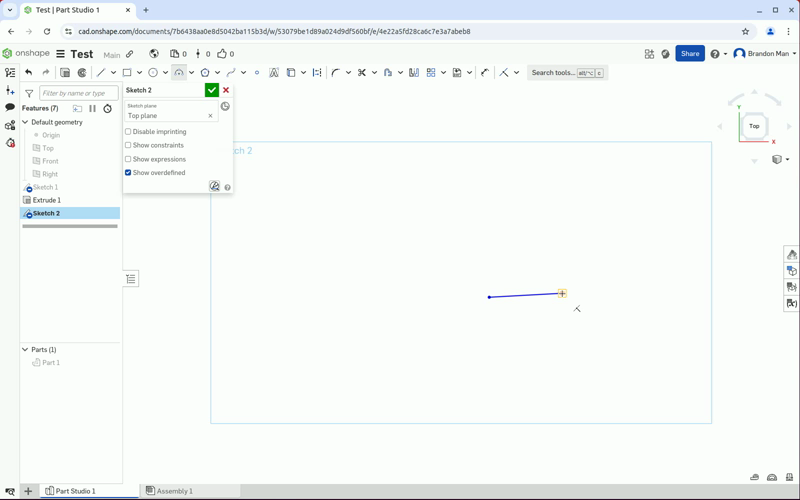
key_down(shift)
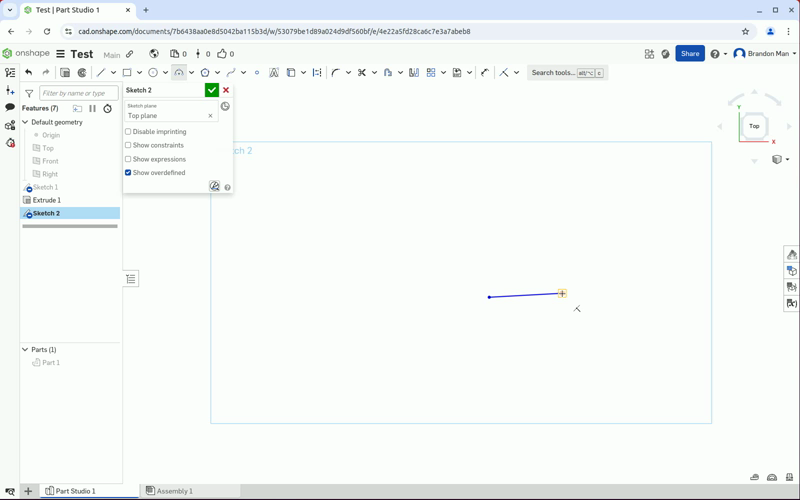
mouse_move(562, 271)
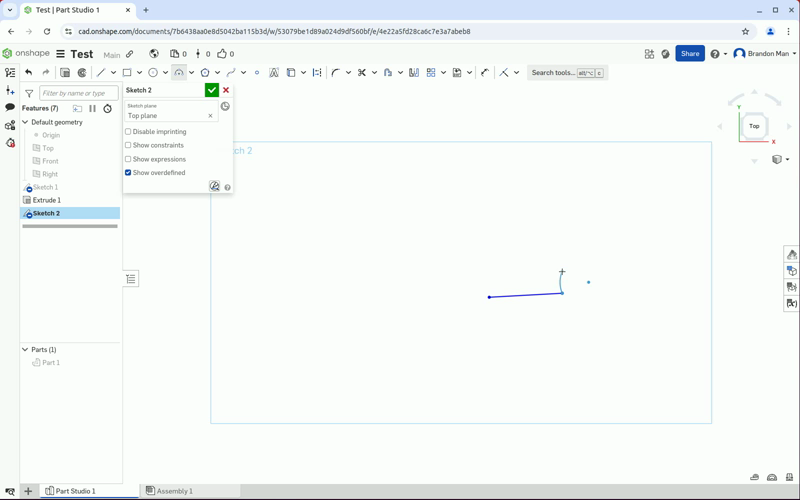
click(562, 271)
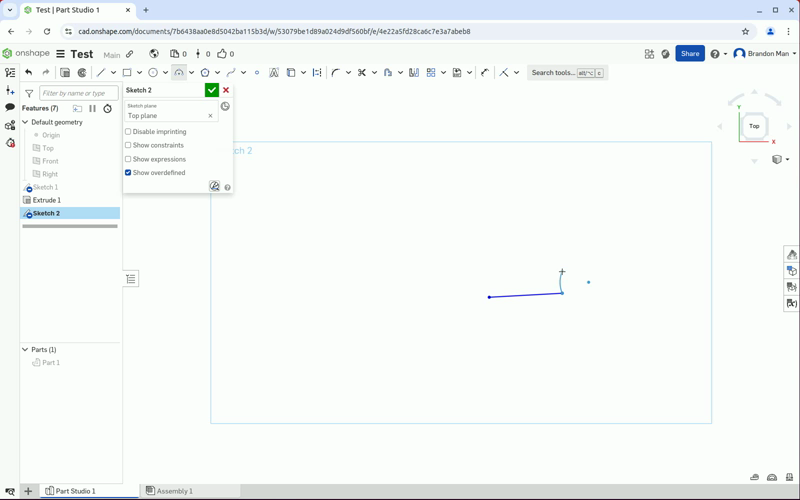
mouse_move(573, 282)
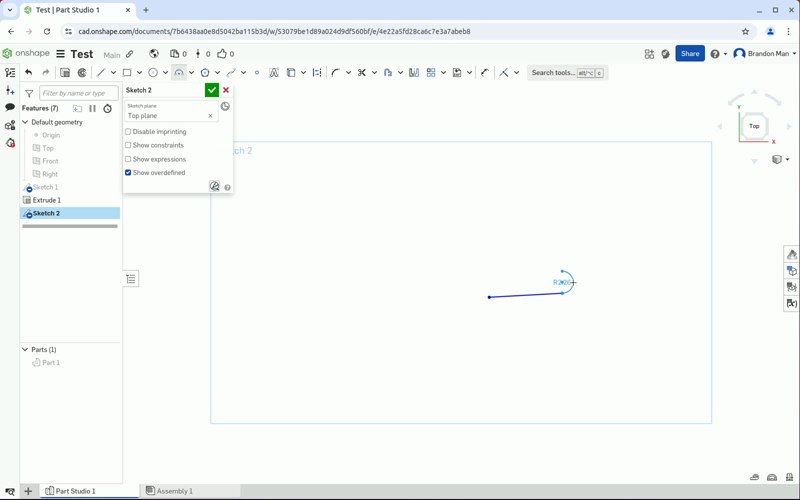
click(573, 282)
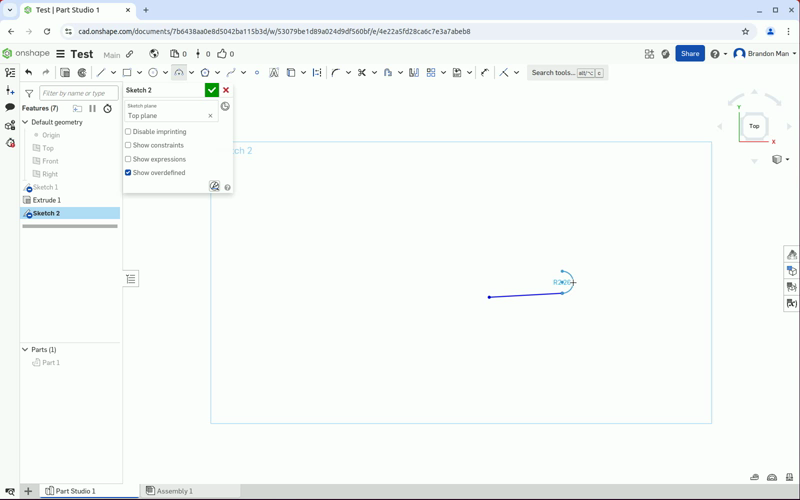
key_up(shift)
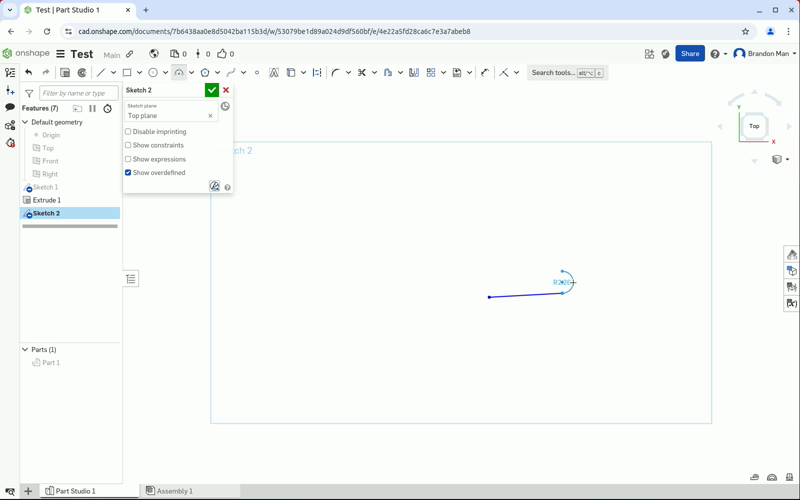
key(esc)
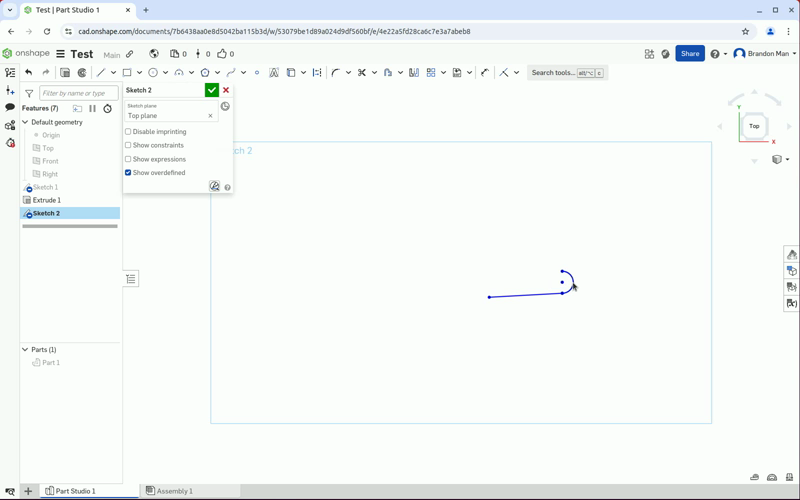
key(l)
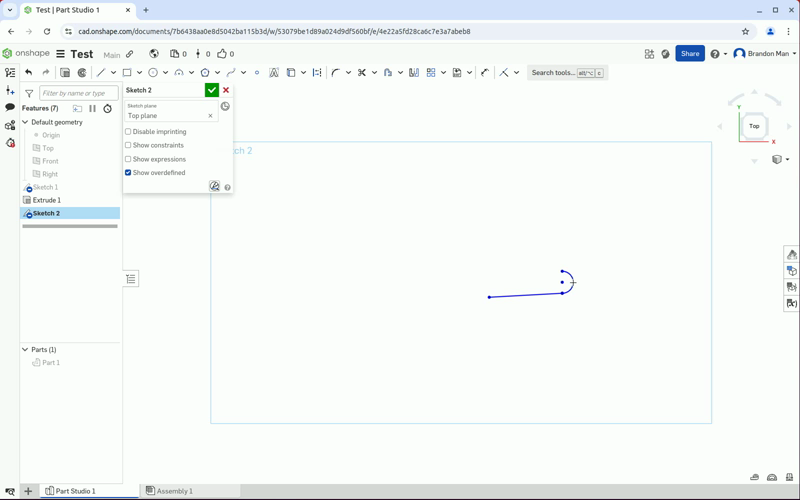
mouse_move(562, 271)
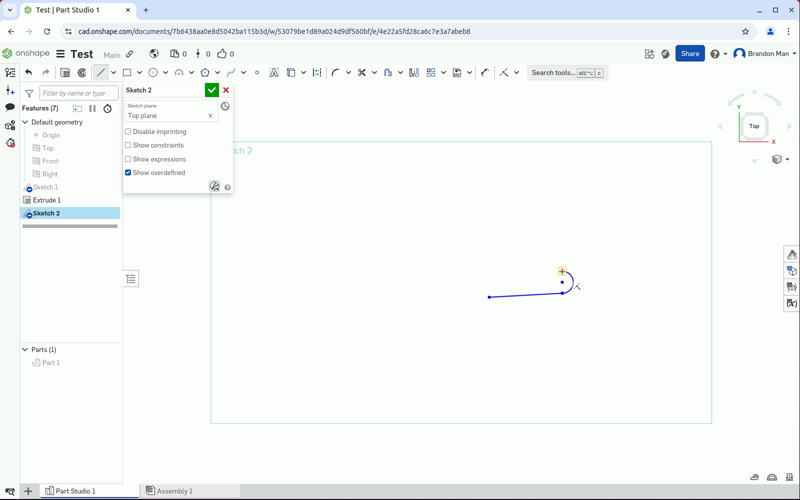
click(562, 271)
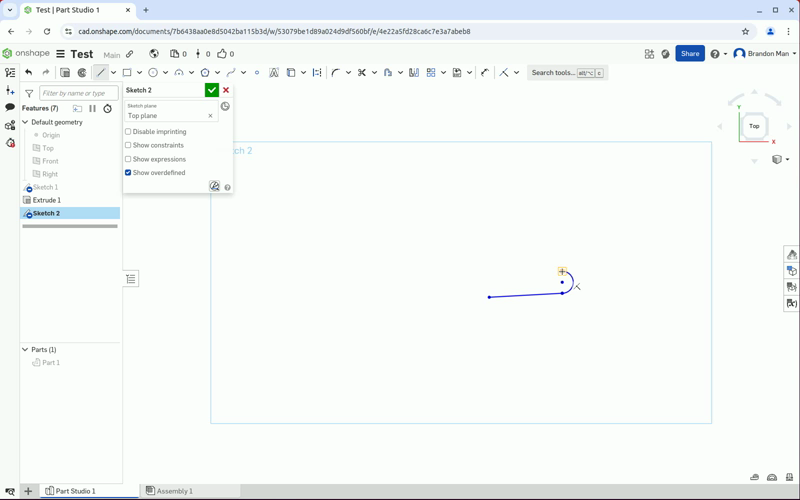
key_down(shift)
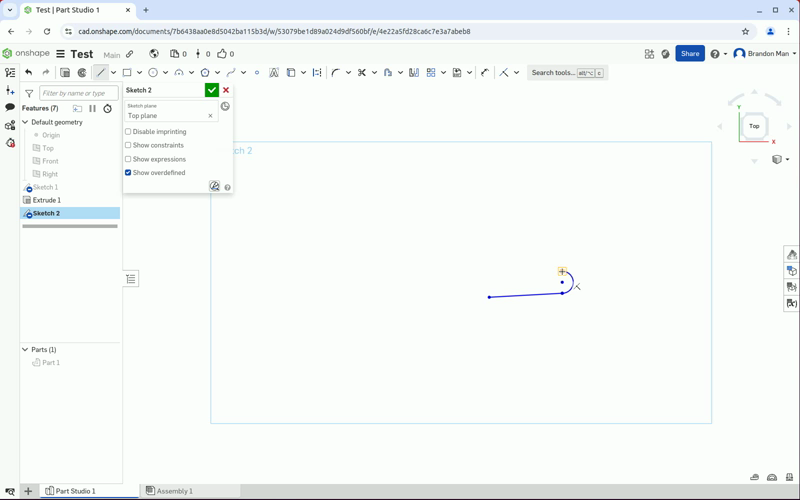
mouse_move(489, 267)
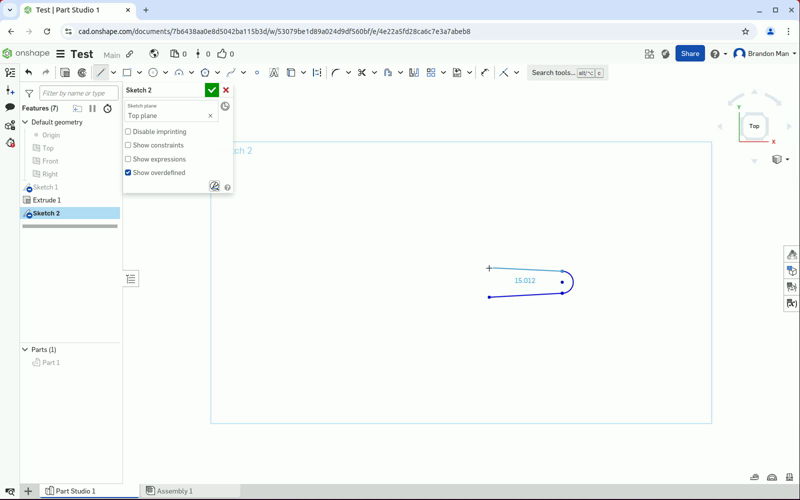
click(489, 267)
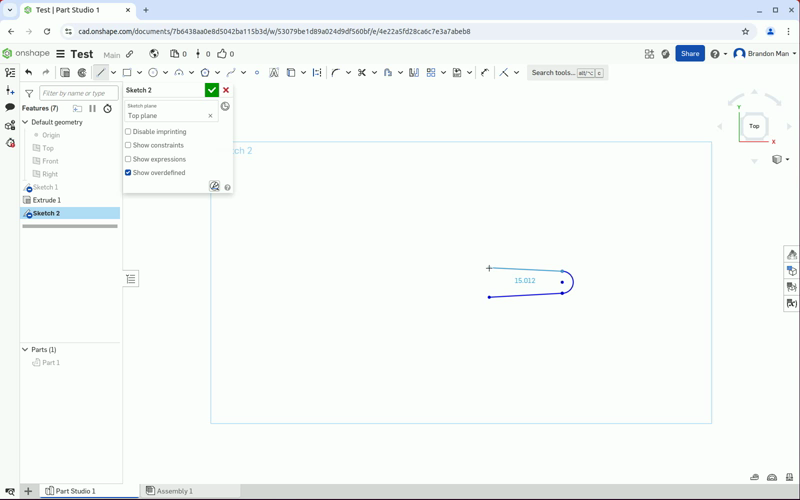
key_up(shift)
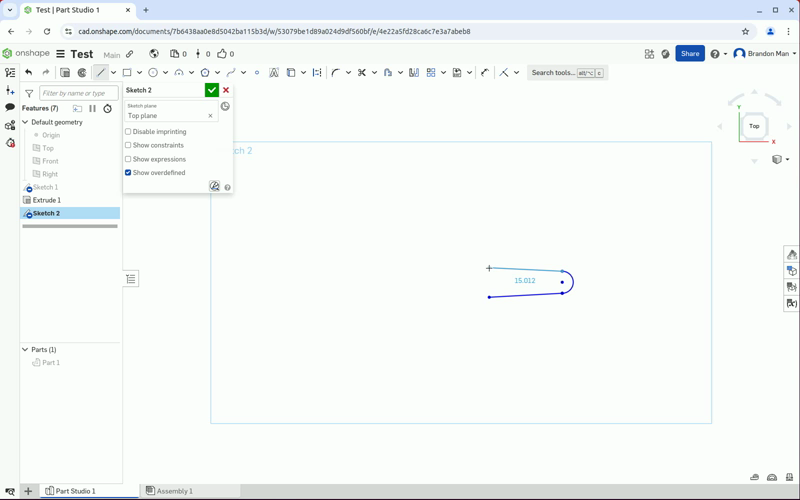
key(esc)
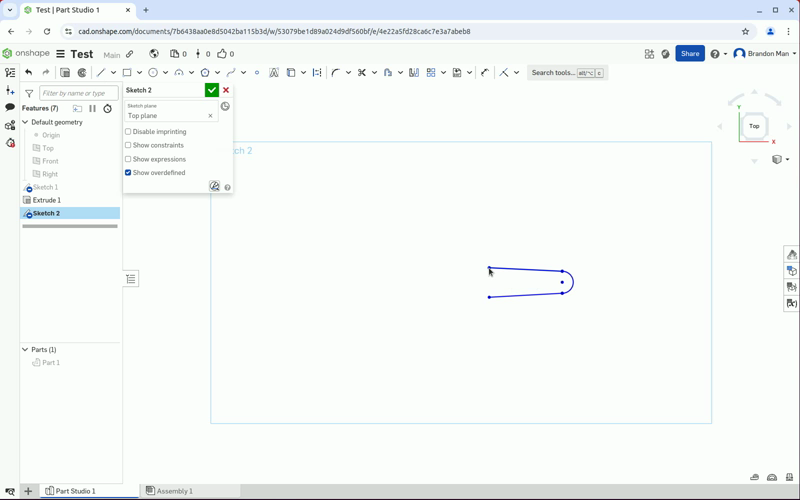
key(a)
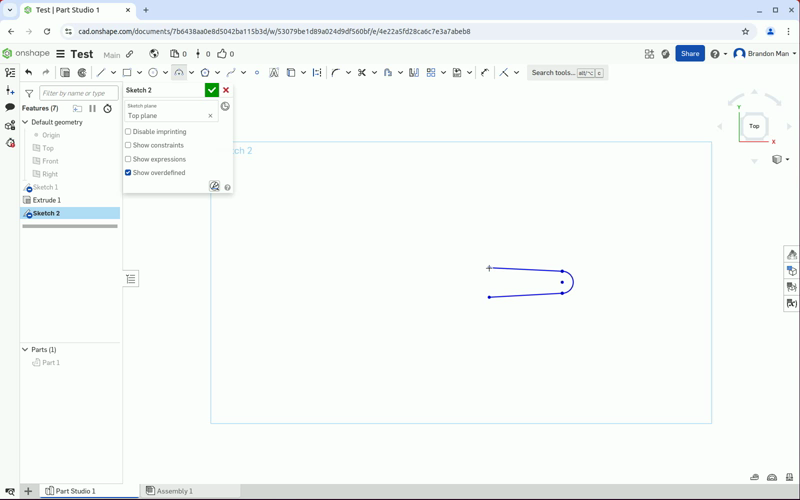
mouse_move(489, 267)
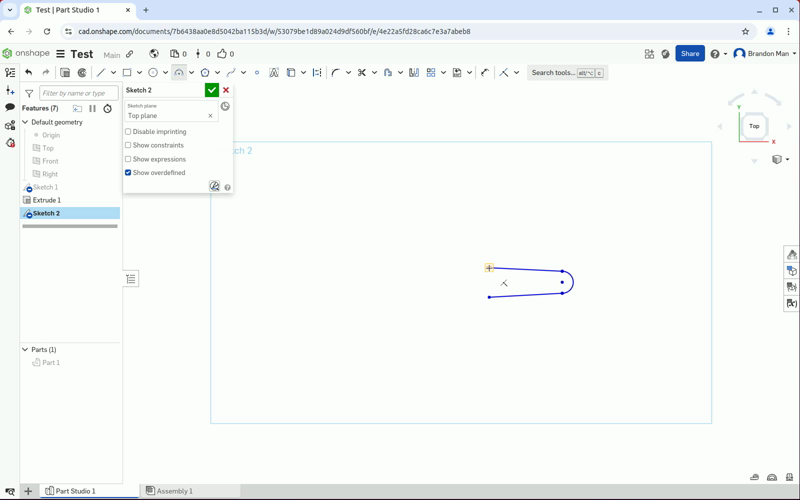
click(489, 267)
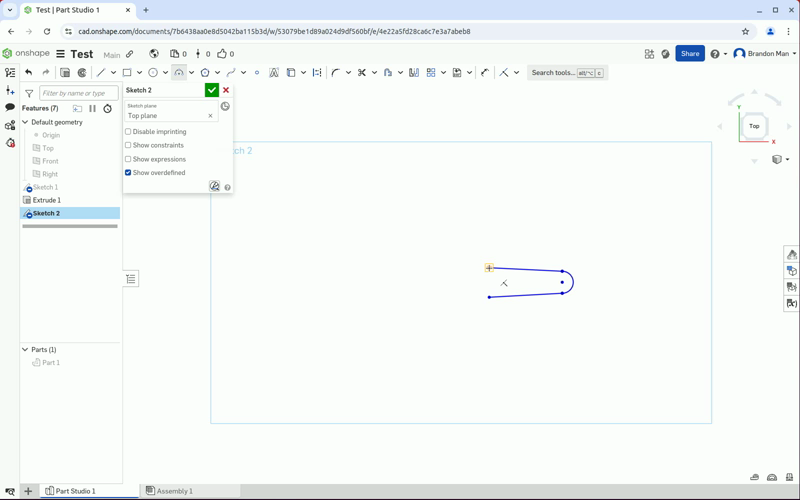
mouse_move(489, 297)
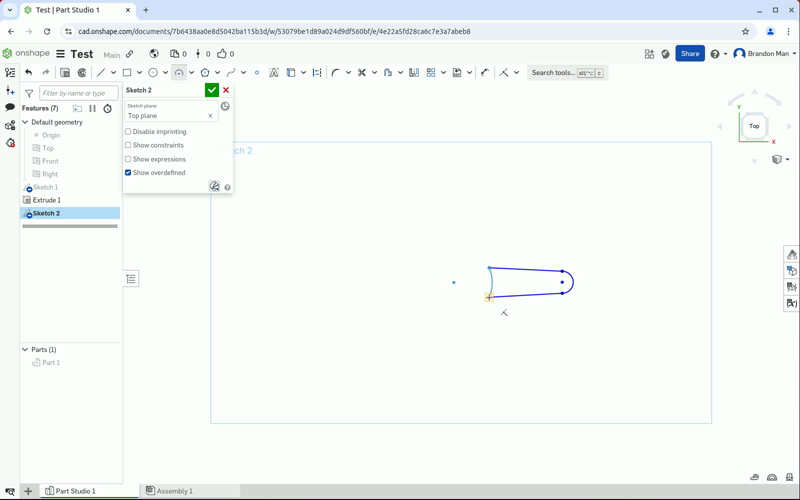
click(489, 297)
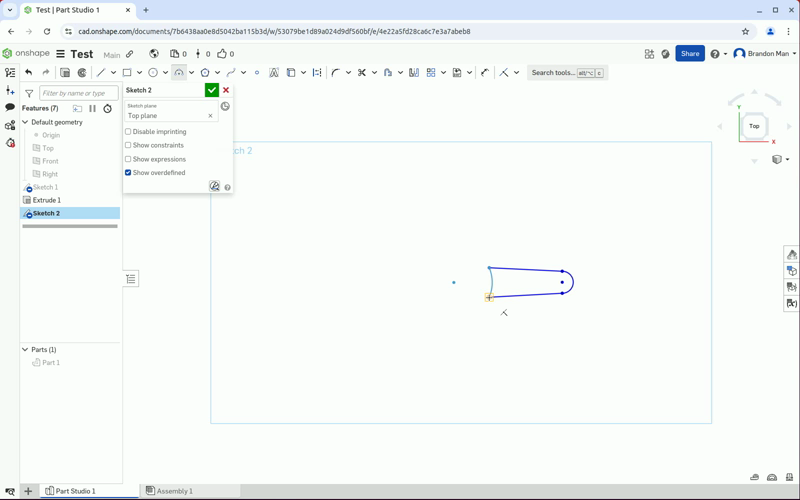
key_down(shift)
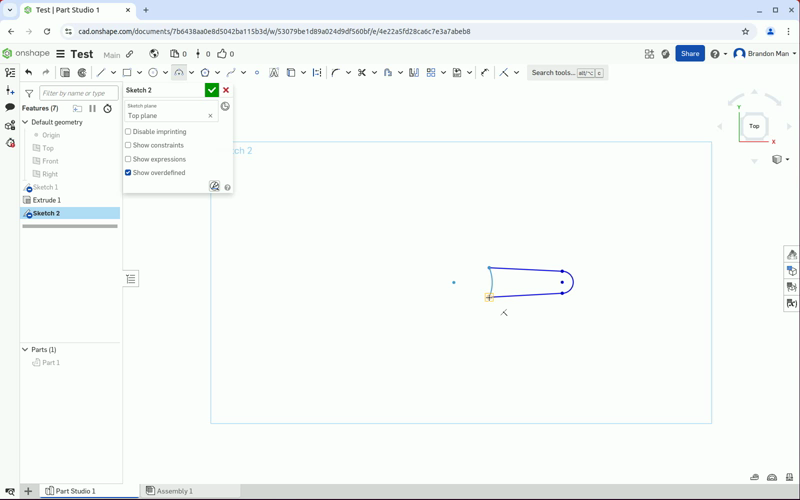
mouse_move(492, 282)
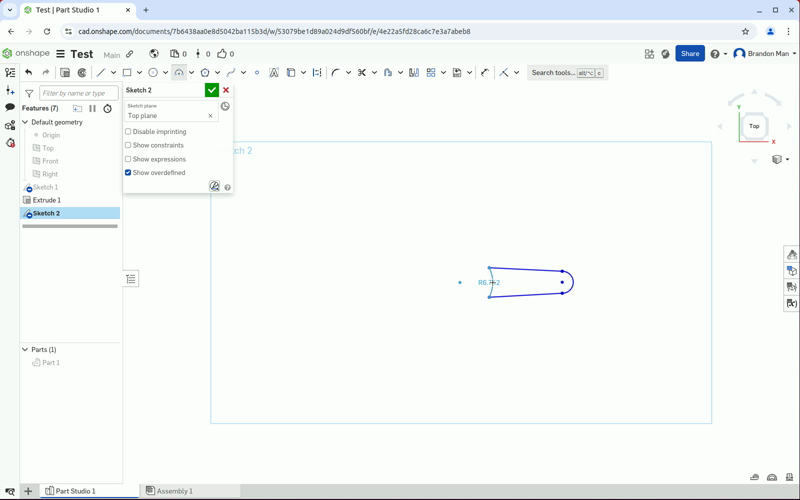
click(492, 282)
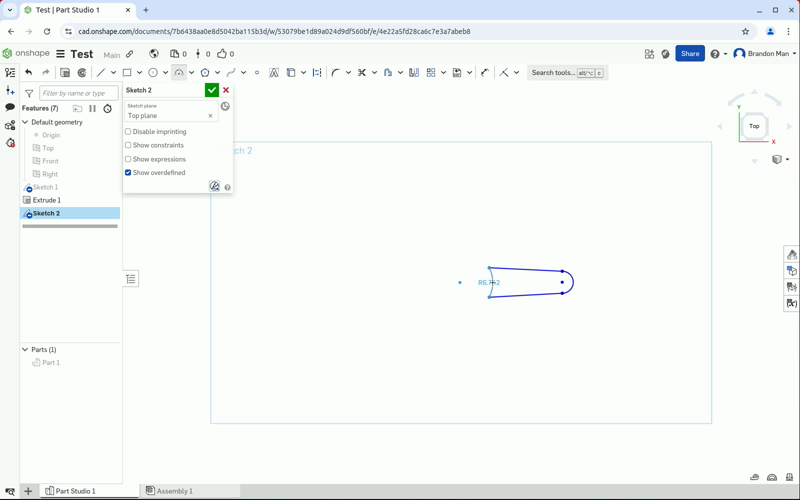
key_up(shift)
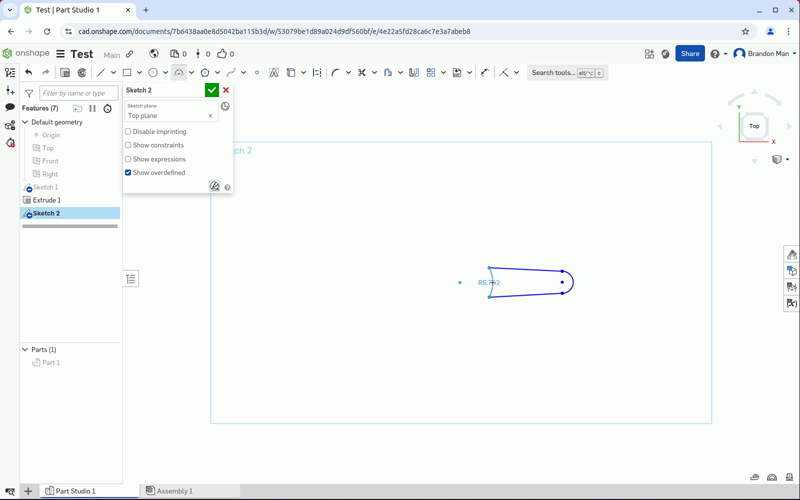
key(esc)
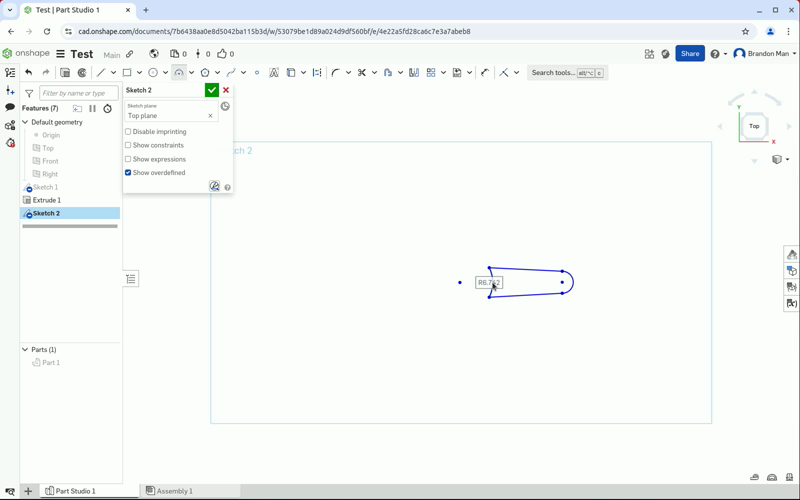
key(l)
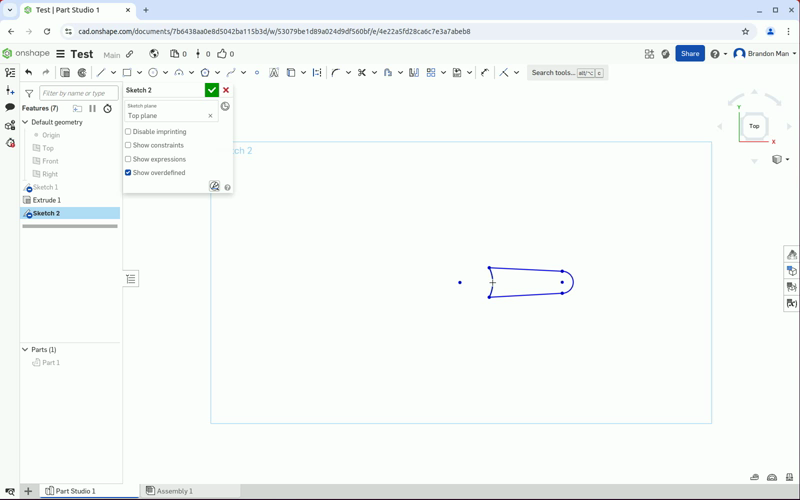
key_down(shift)
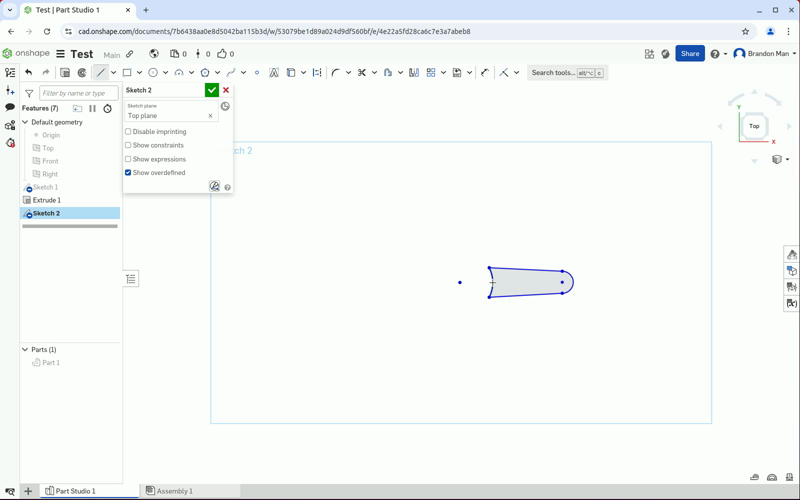
mouse_move(555, 286)
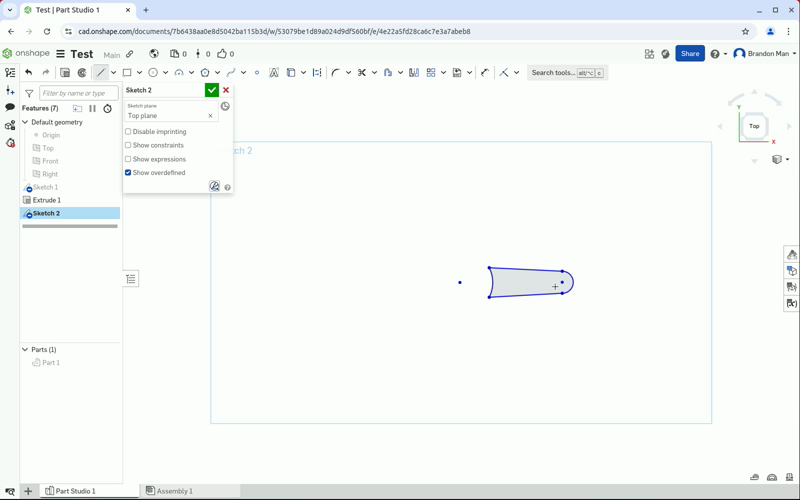
click(555, 286)
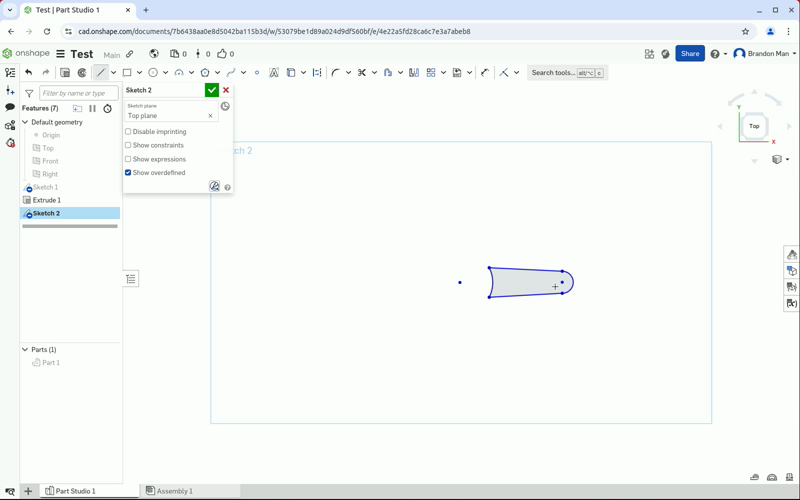
key_up(shift)
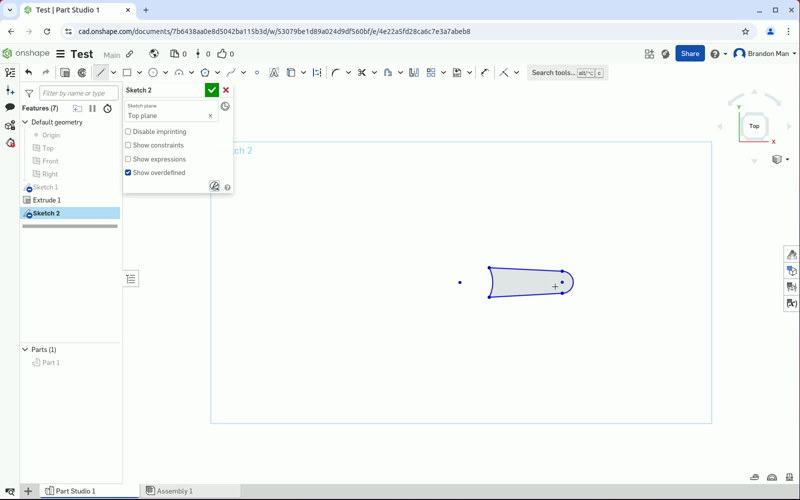
key_down(shift)
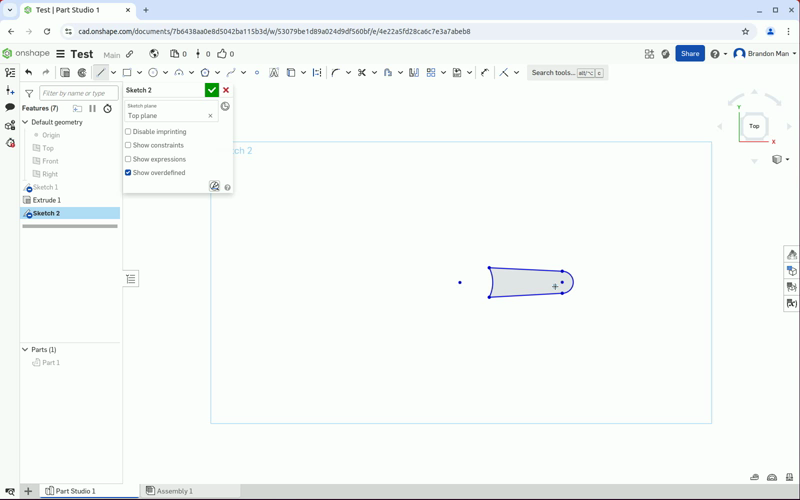
mouse_move(585, 286)
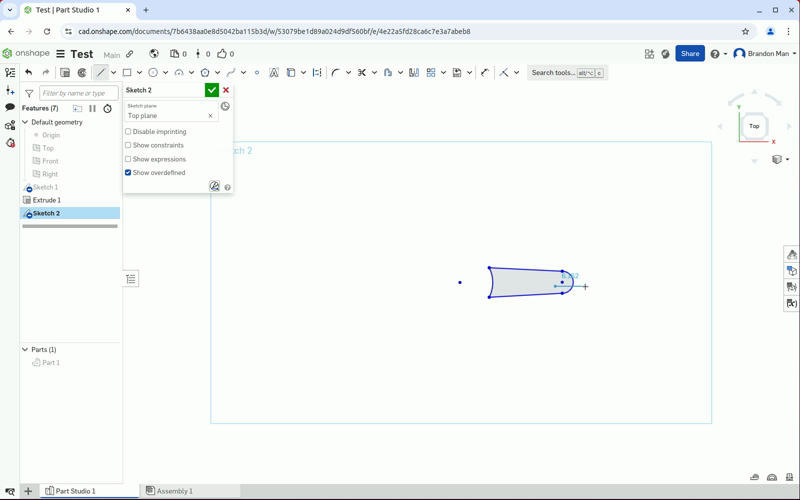
mouse_move(562, 286)
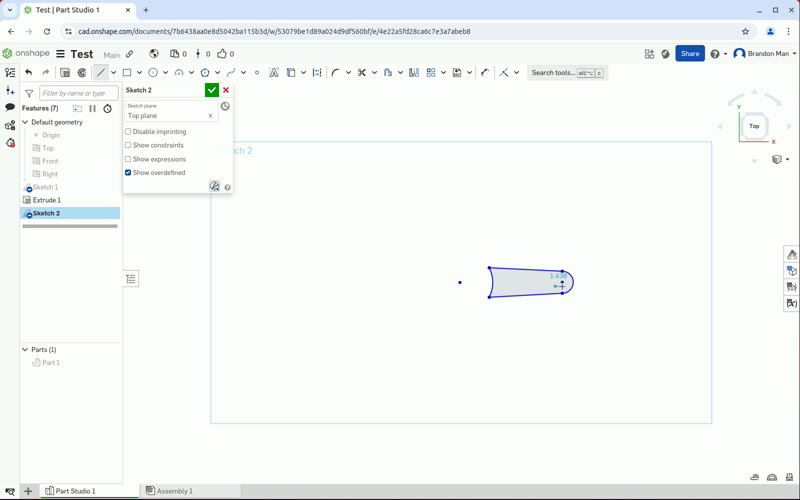
scroll(6)
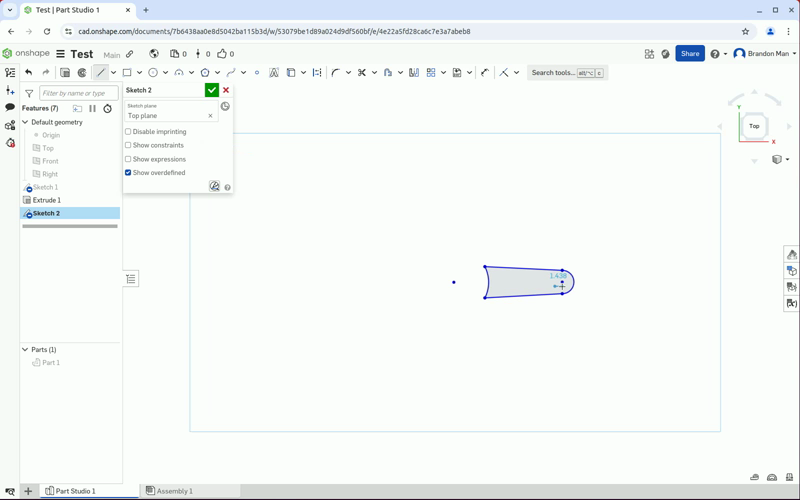
scroll(6)
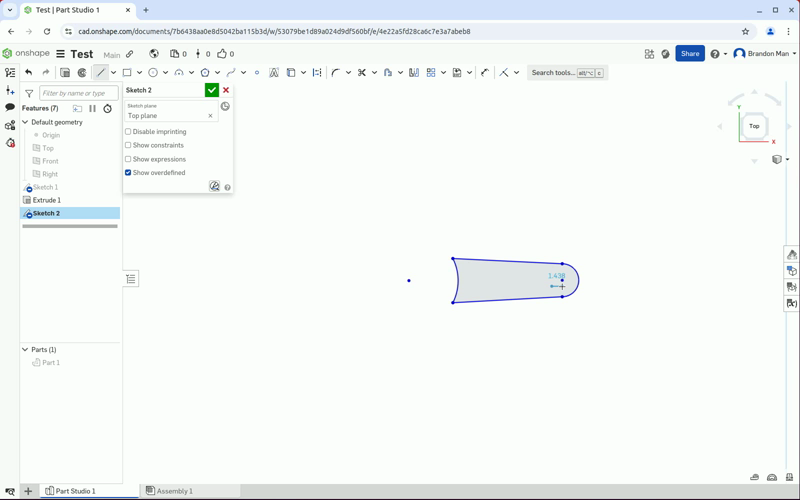
scroll(6)
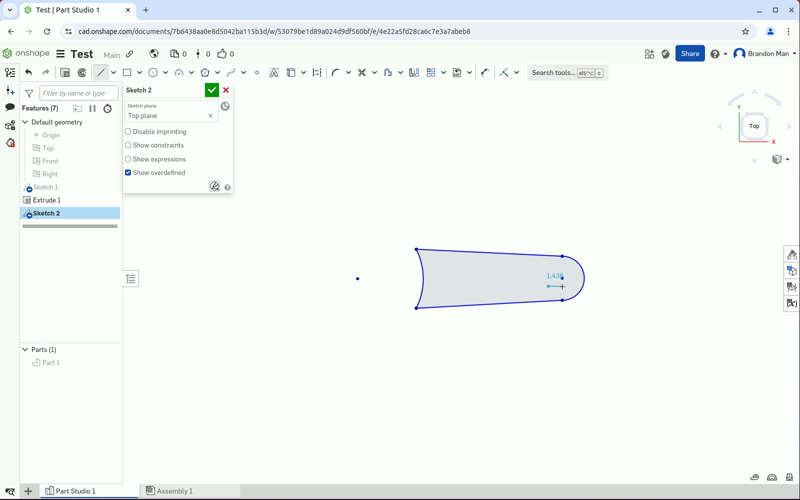
scroll(6)
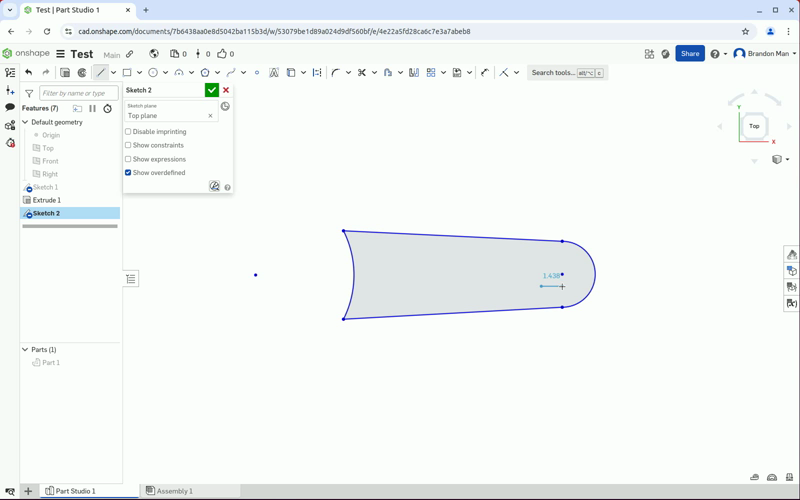
scroll(6)
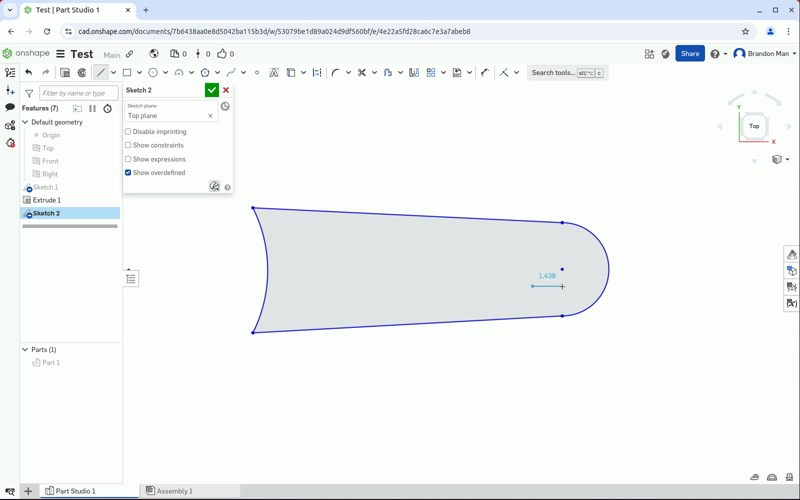
scroll(6)
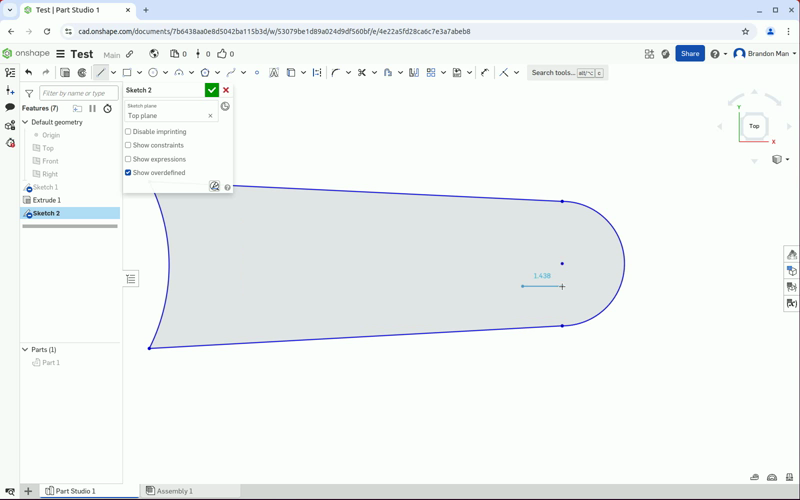
scroll(6)
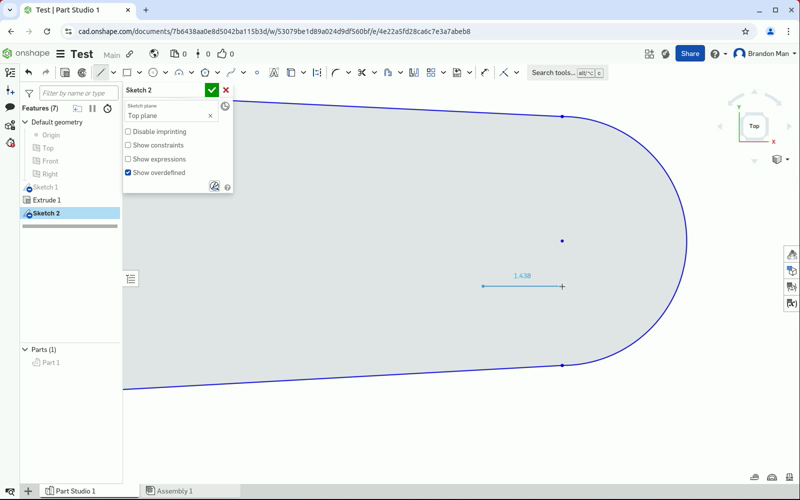
click(562, 286)
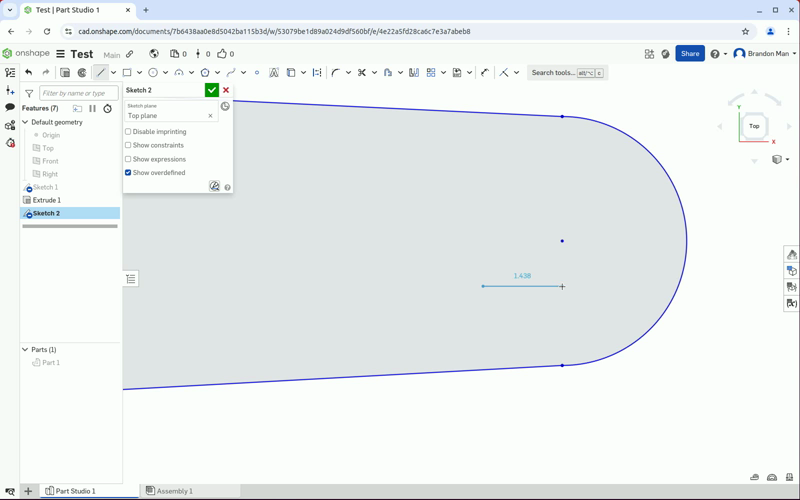
scroll(-6)
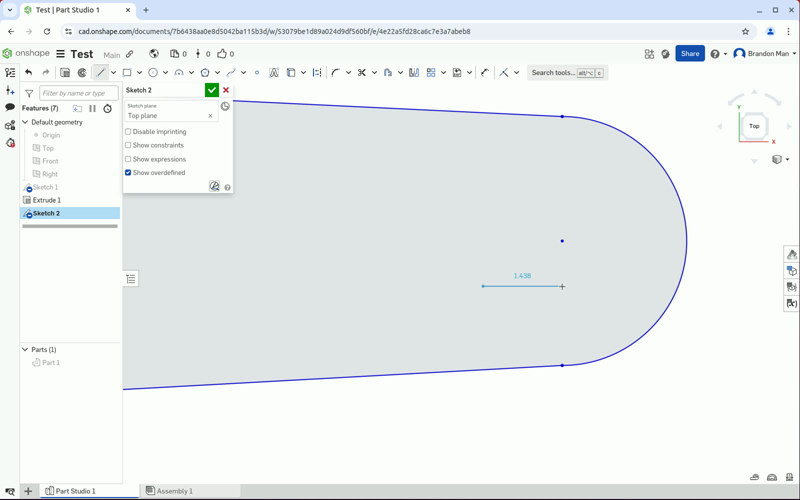
scroll(-6)
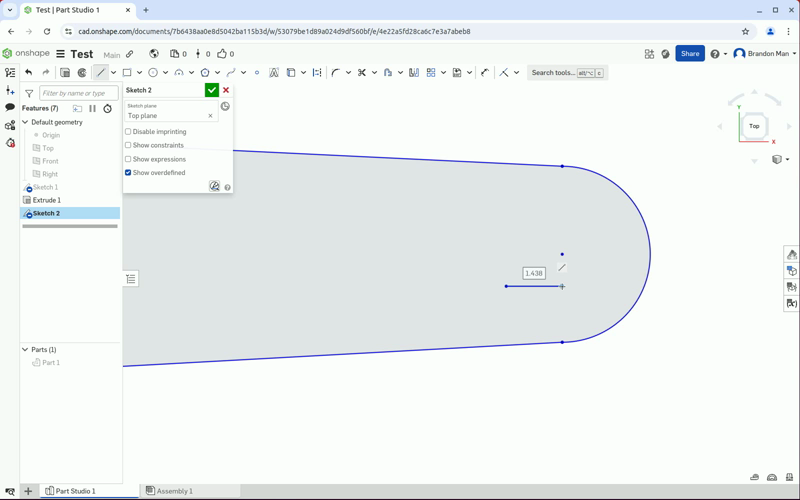
scroll(-6)
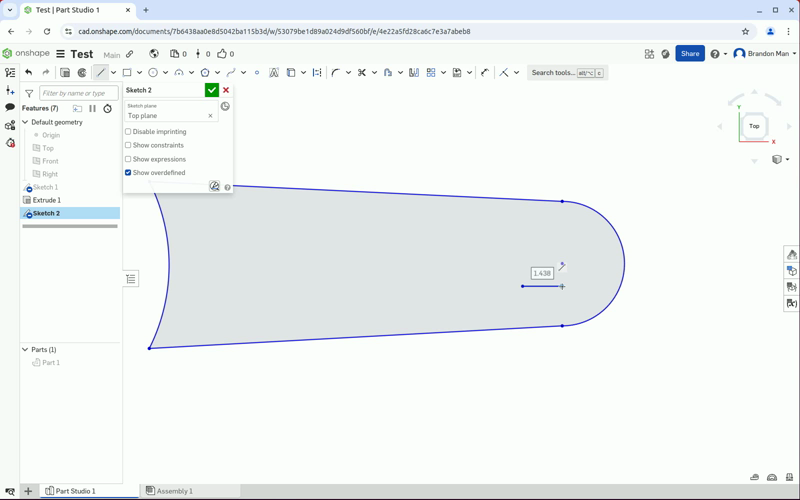
scroll(-6)
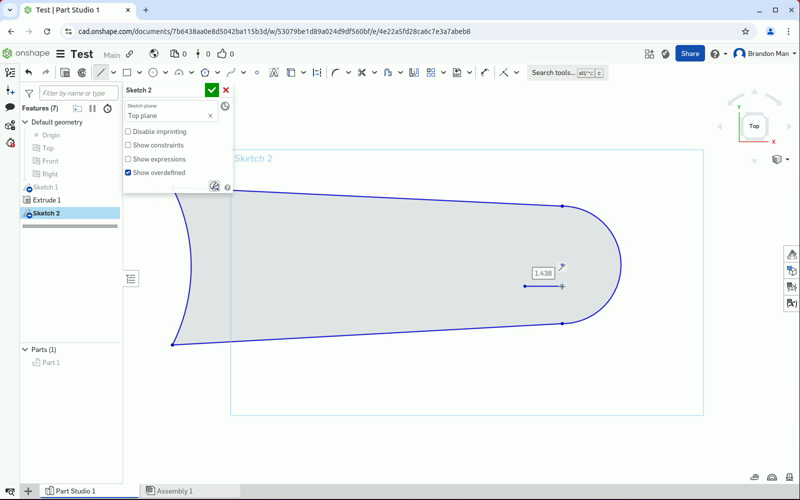
scroll(-6)
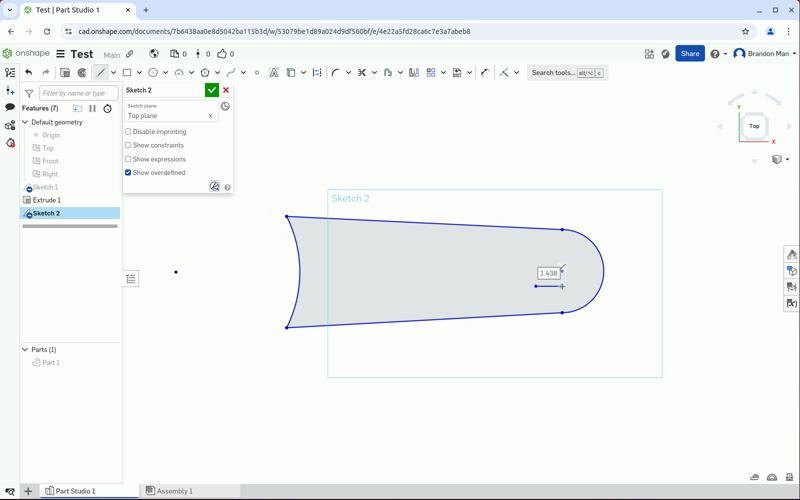
scroll(-6)
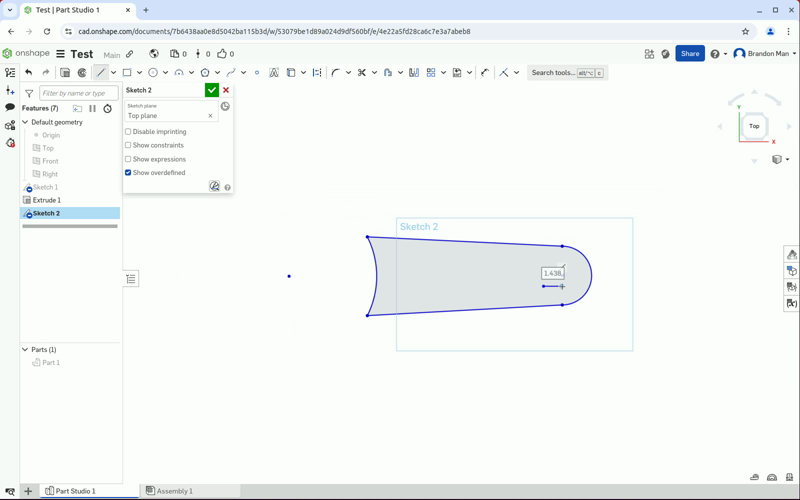
scroll(-6)
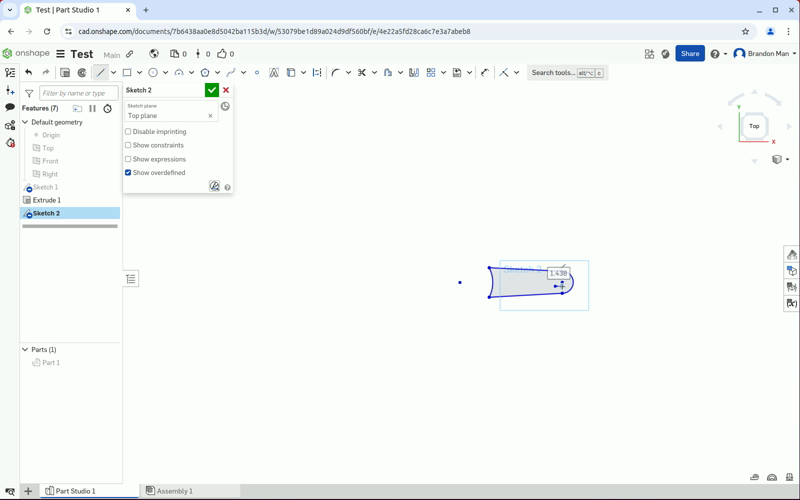
key_up(shift)
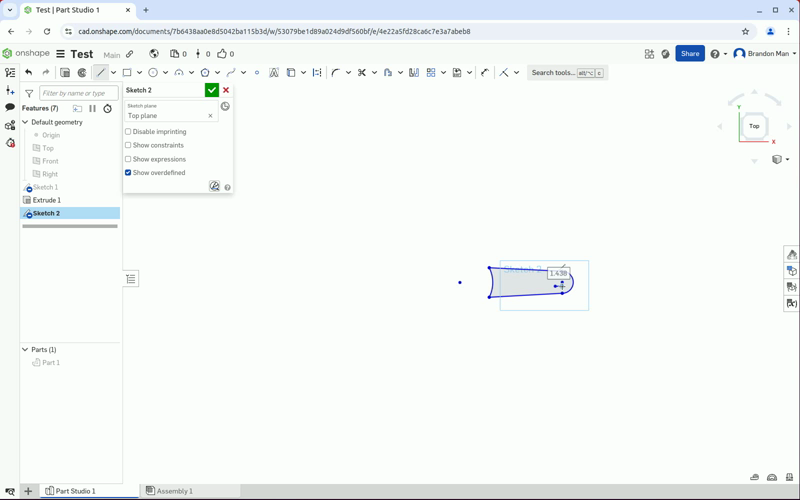
key(esc)
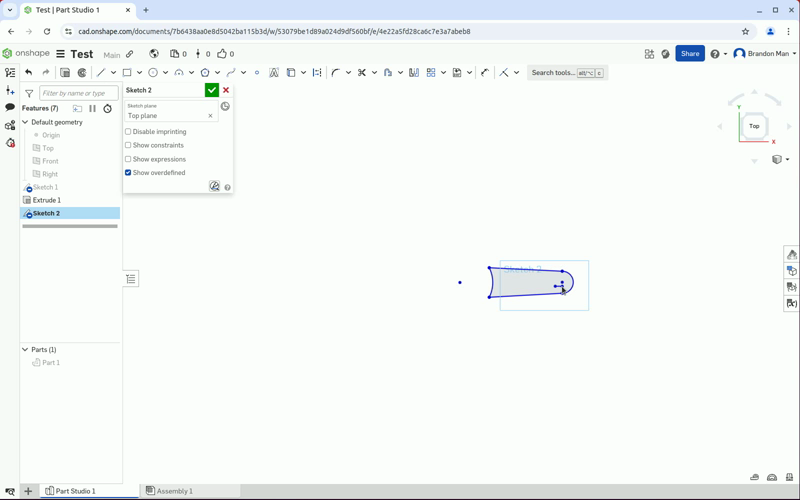
key(a)
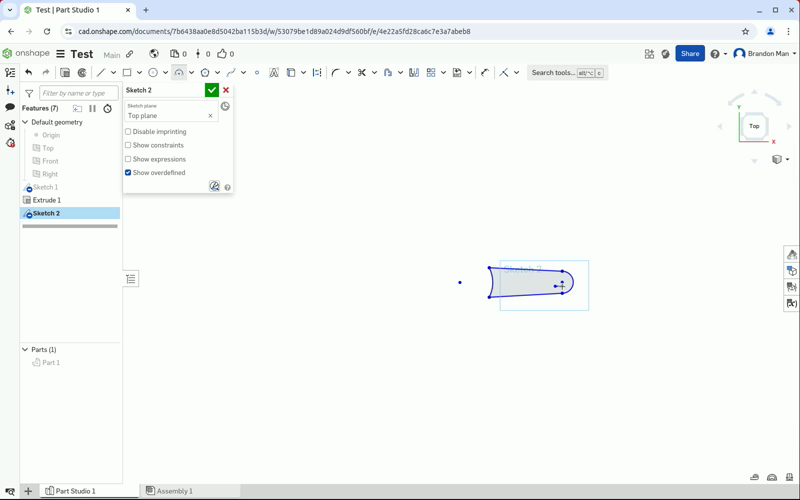
mouse_move(562, 286)
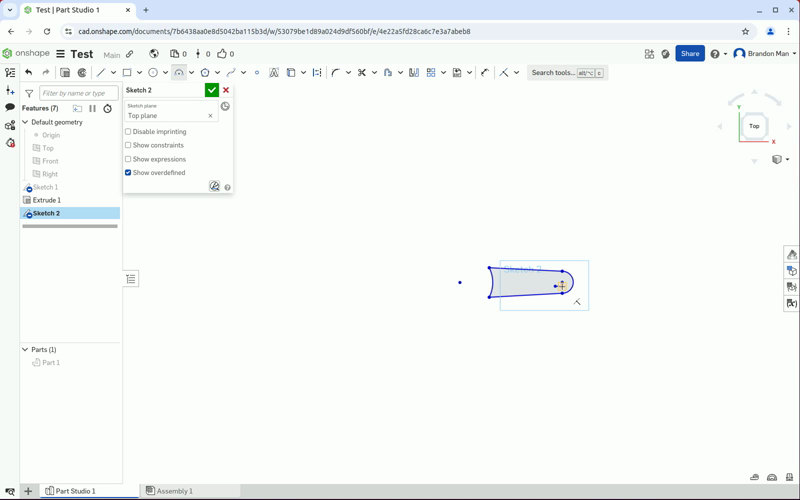
scroll(6)
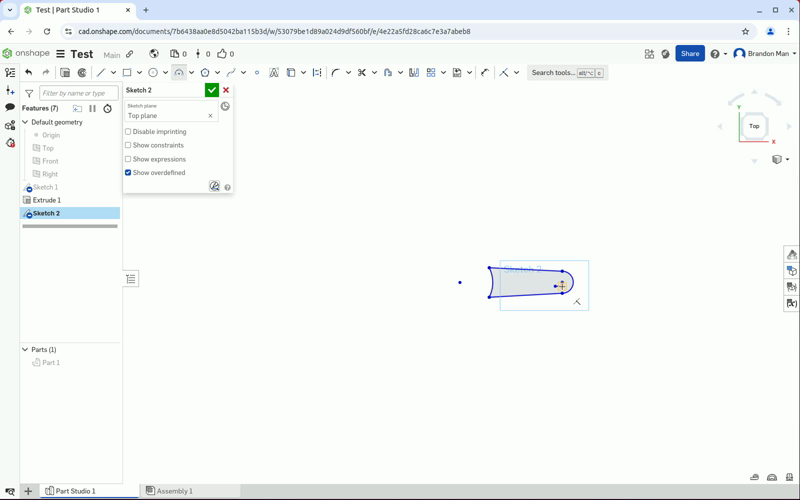
scroll(6)
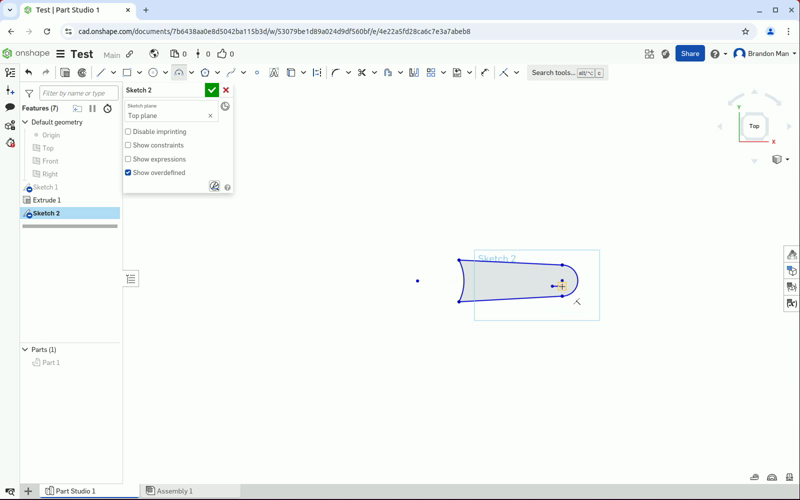
scroll(6)
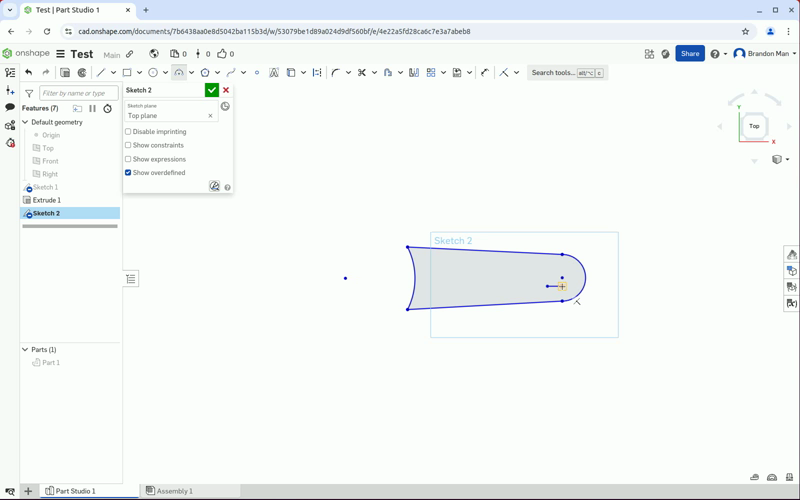
scroll(6)
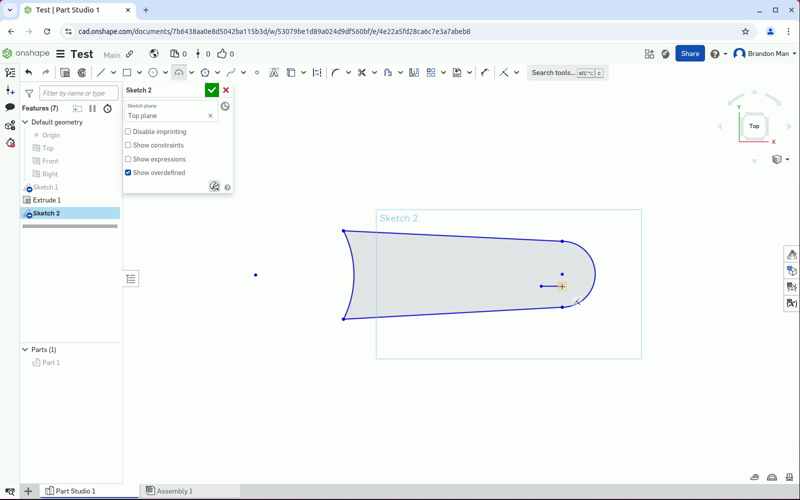
scroll(6)
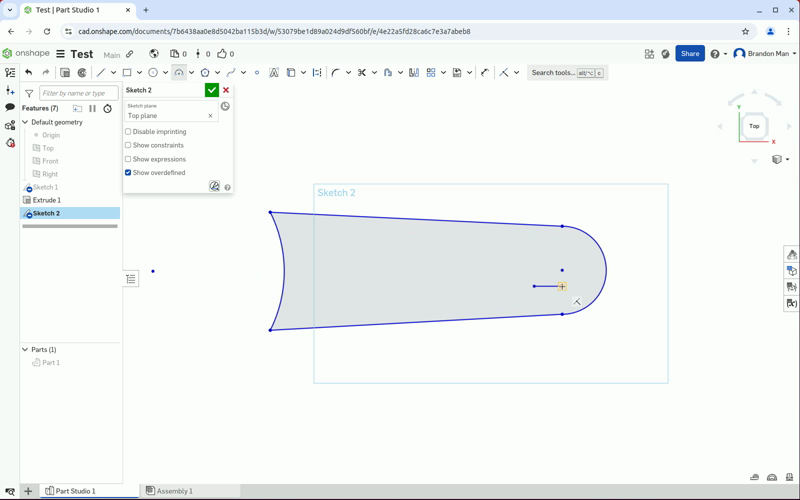
scroll(6)
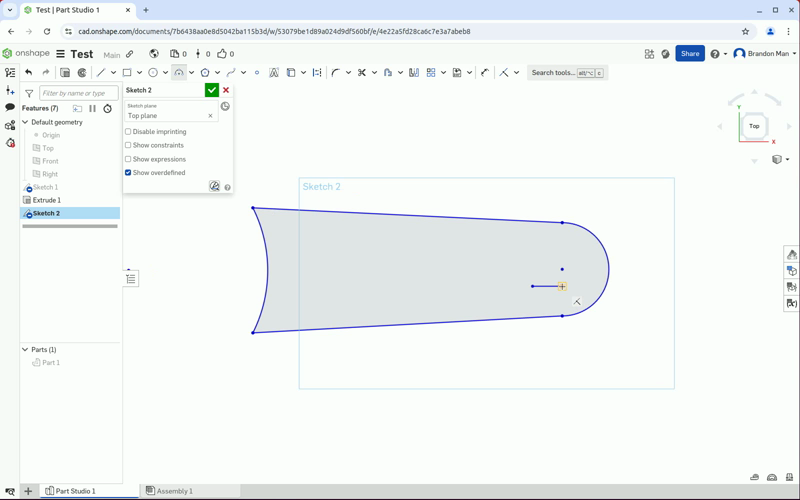
scroll(6)
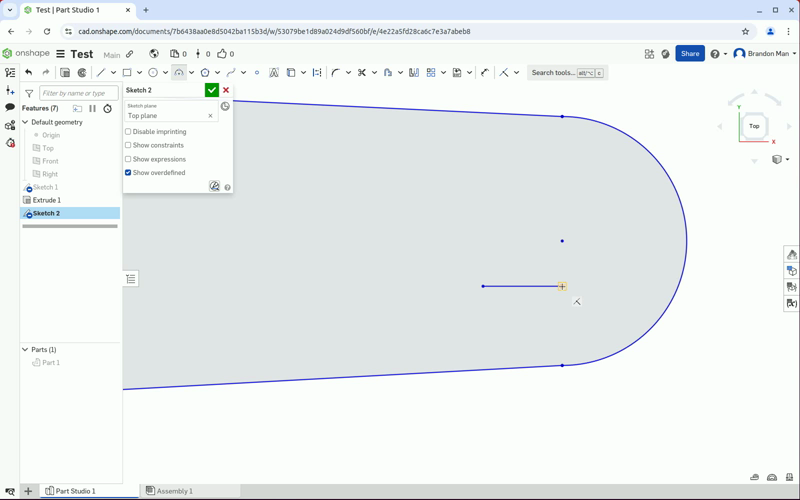
click(562, 286)
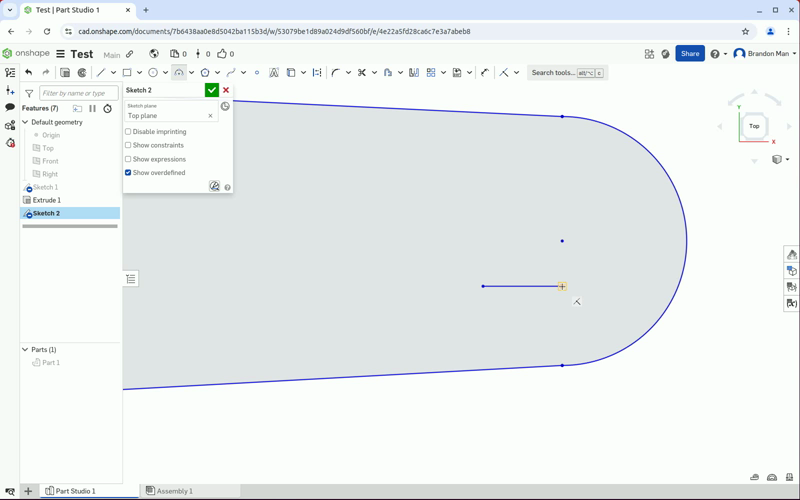
scroll(-6)
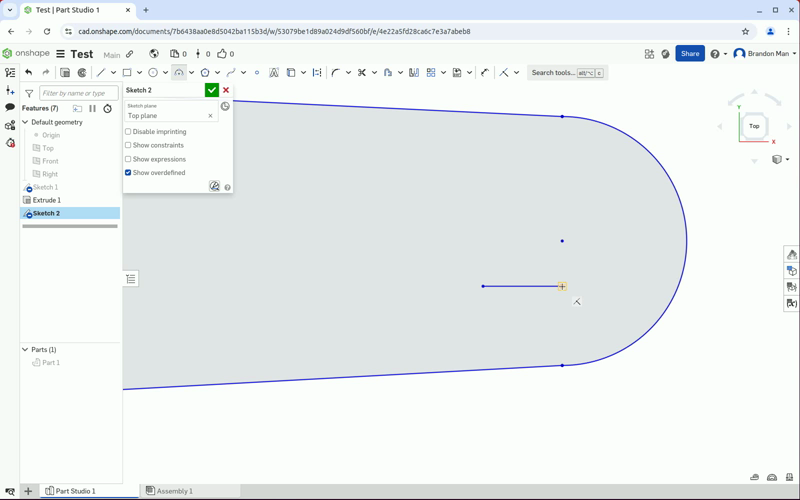
scroll(-6)
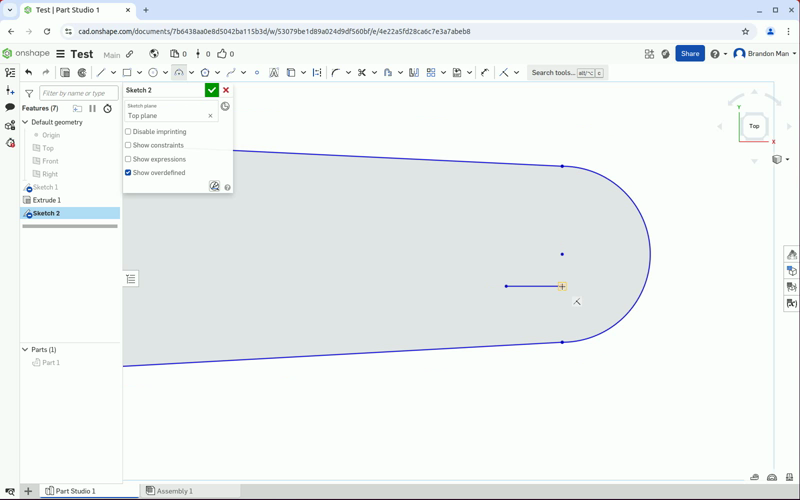
scroll(-6)
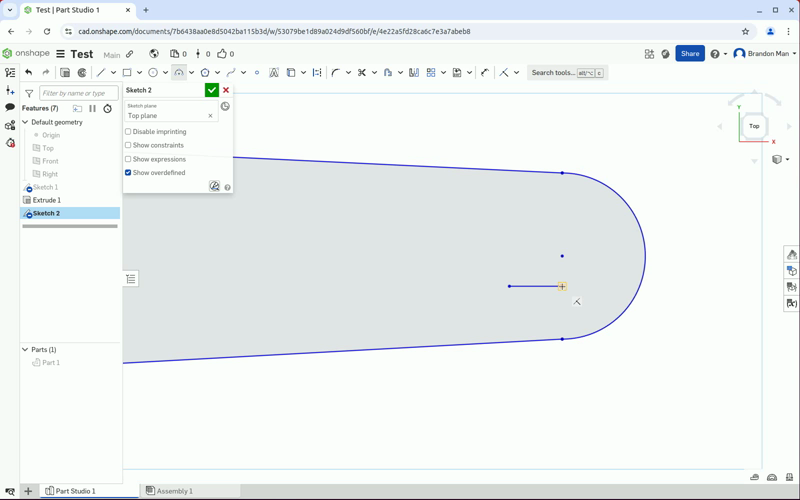
scroll(-6)
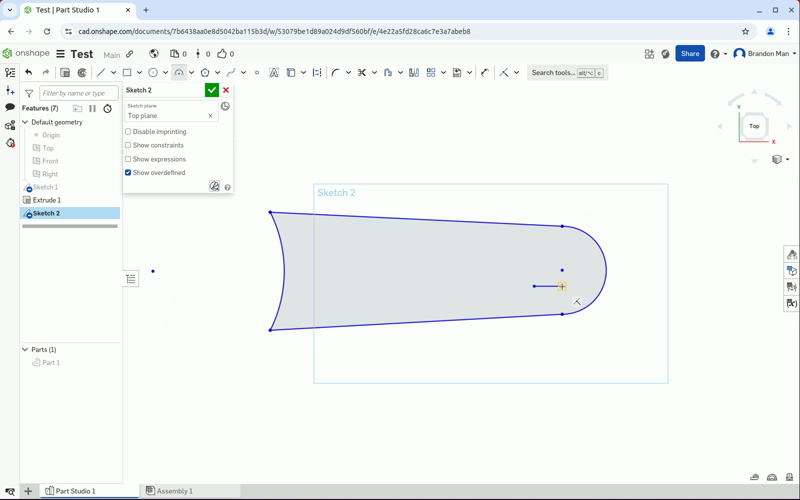
scroll(-6)
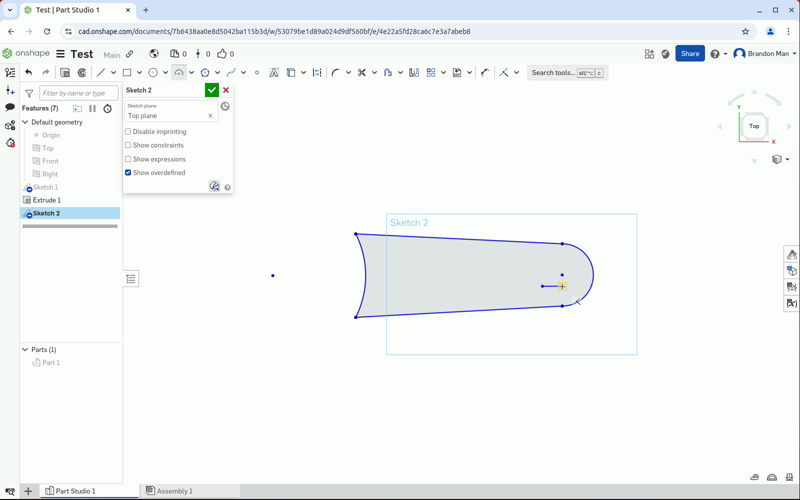
scroll(-6)
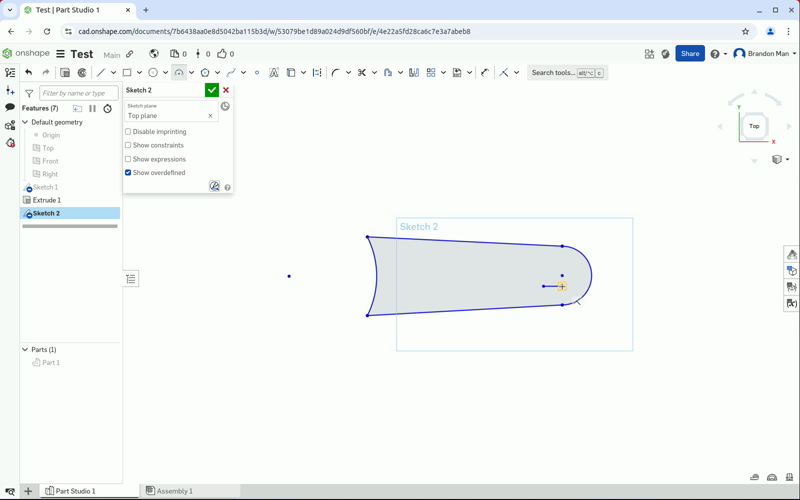
scroll(-6)
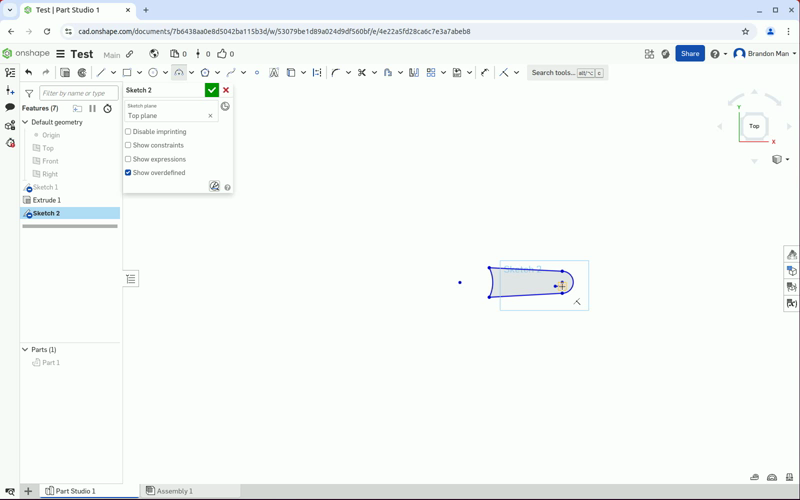
key_down(shift)
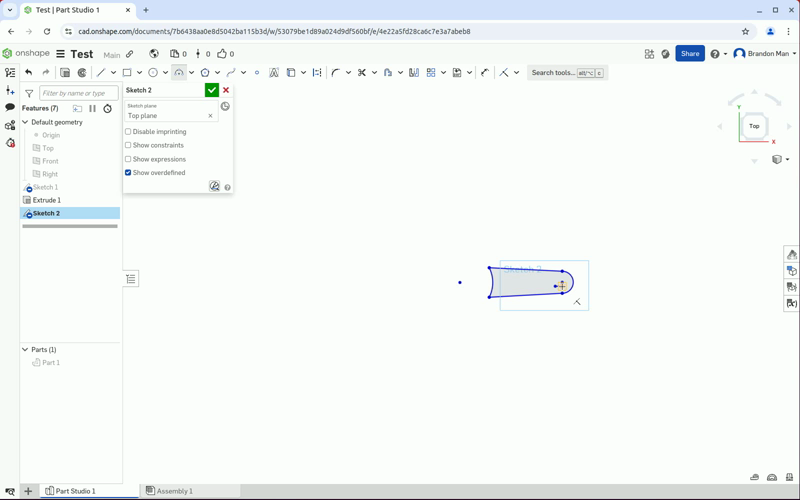
mouse_move(562, 278)
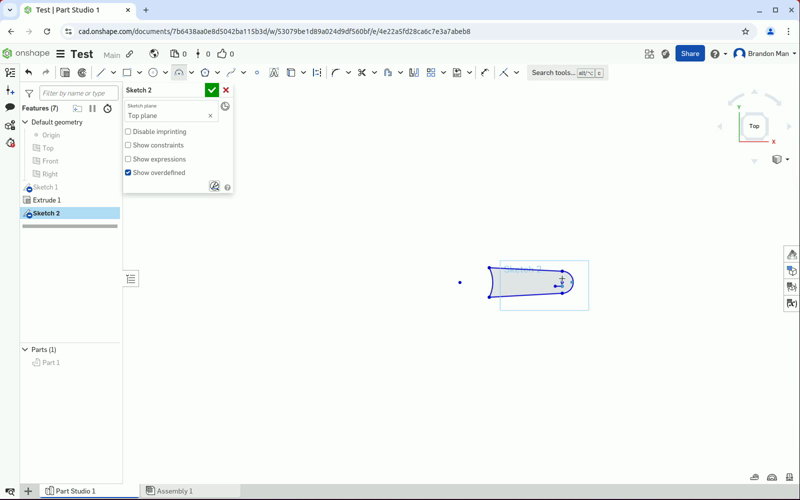
scroll(6)
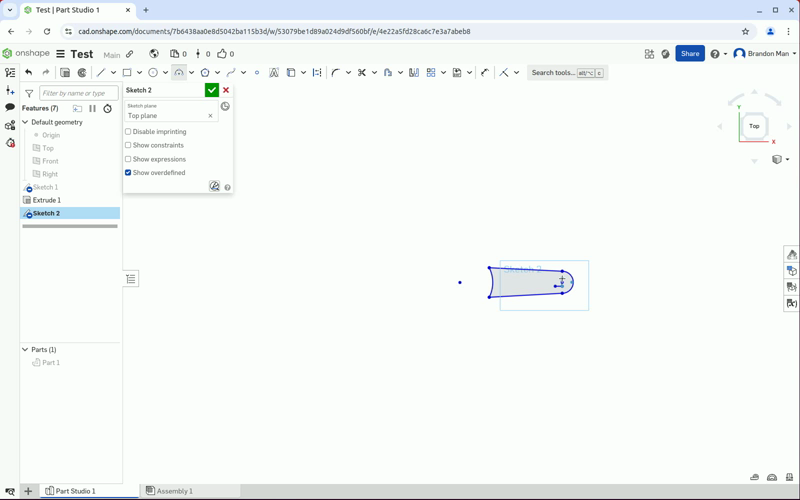
scroll(6)
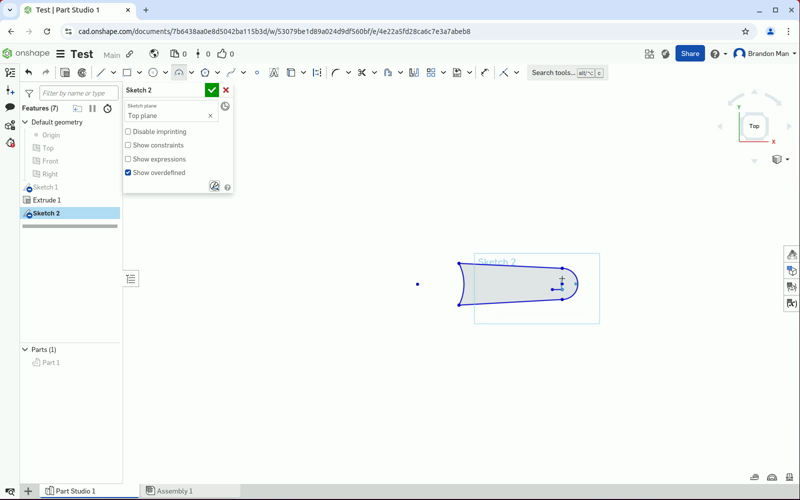
scroll(6)
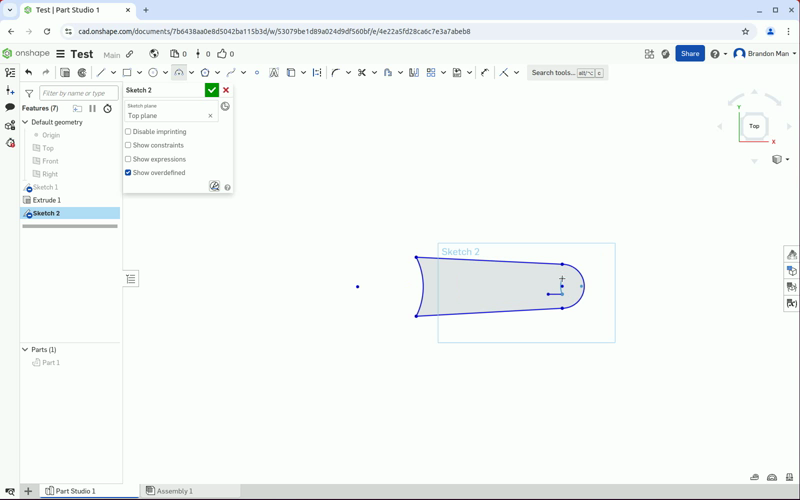
scroll(6)
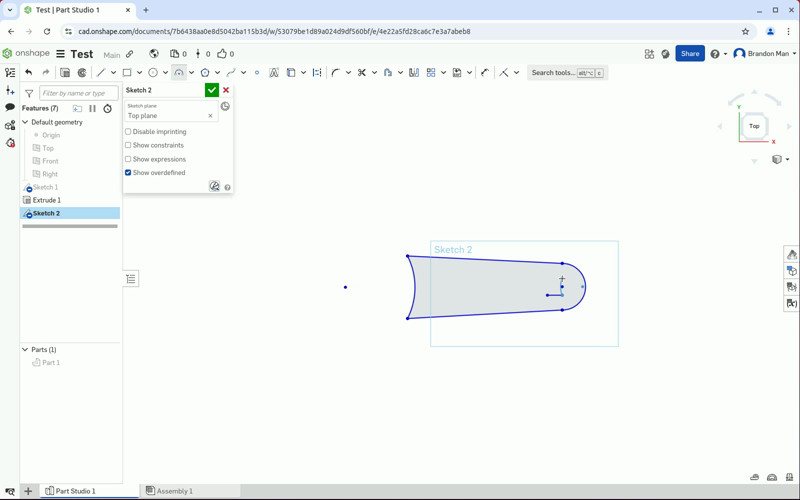
scroll(6)
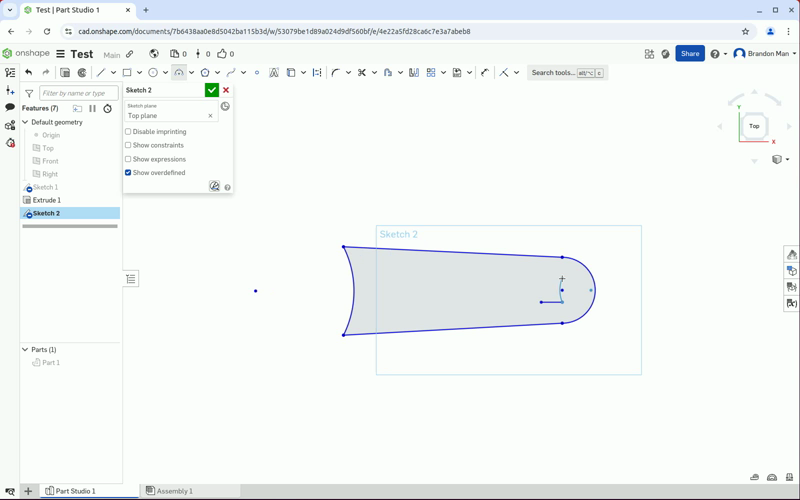
scroll(6)
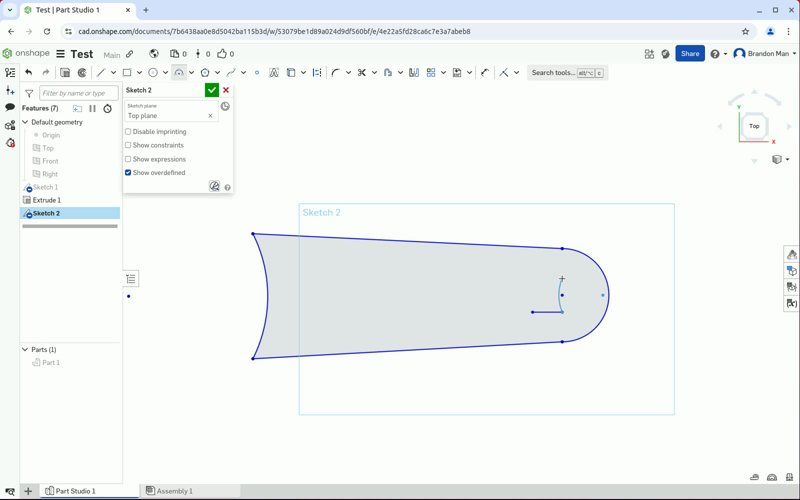
scroll(6)
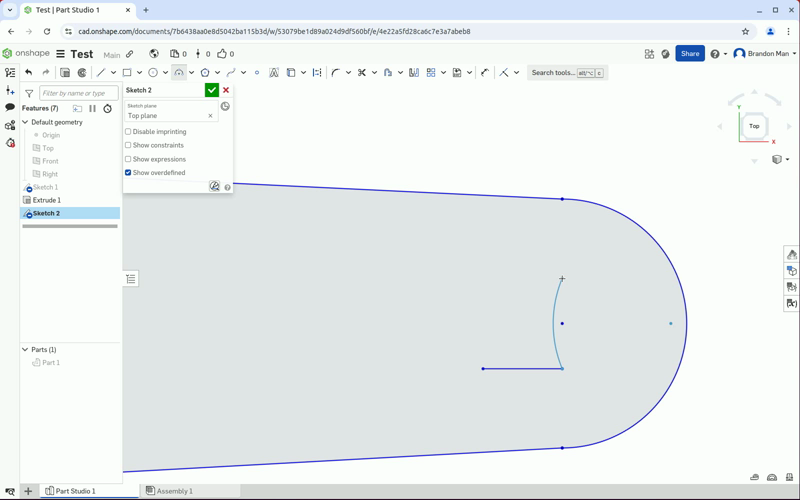
click(562, 278)
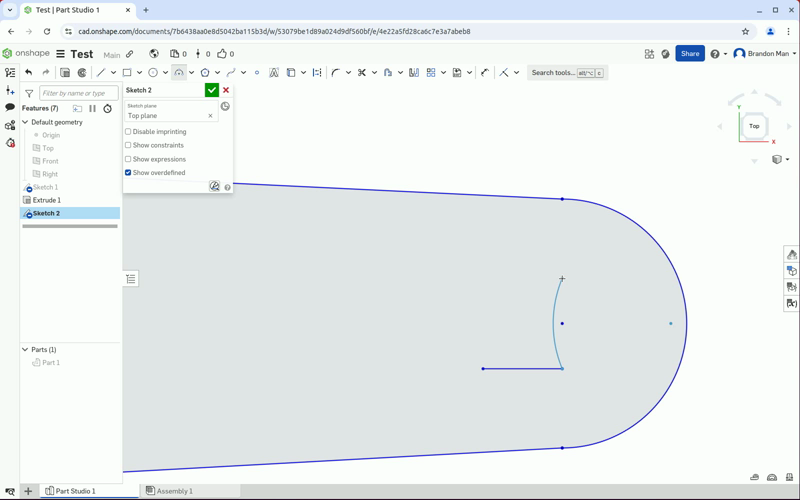
scroll(-6)
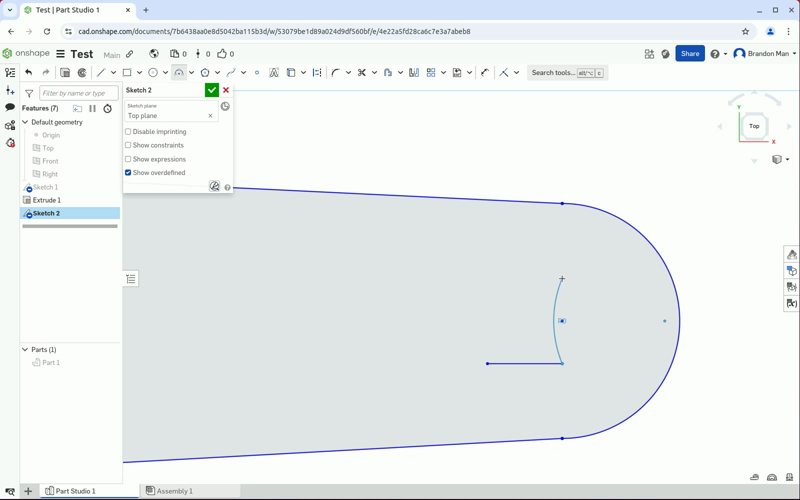
scroll(-6)
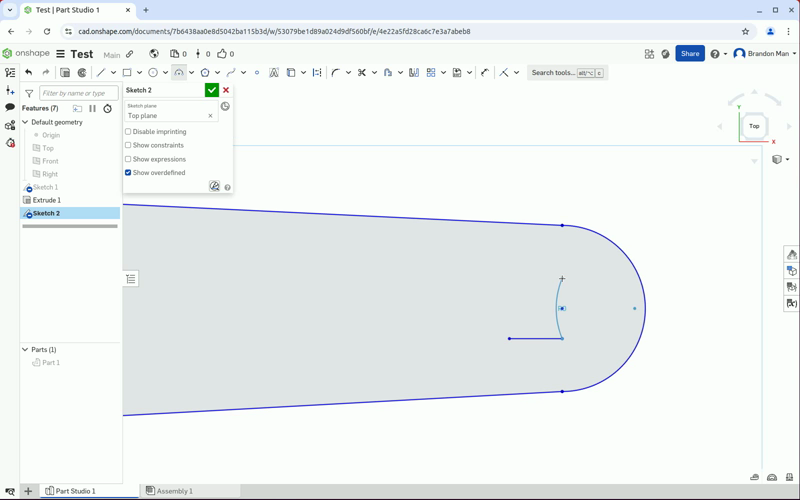
scroll(-6)
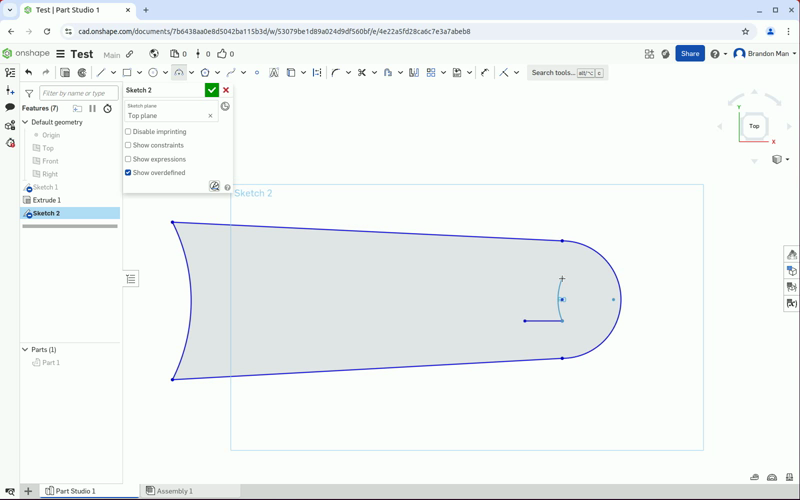
scroll(-6)
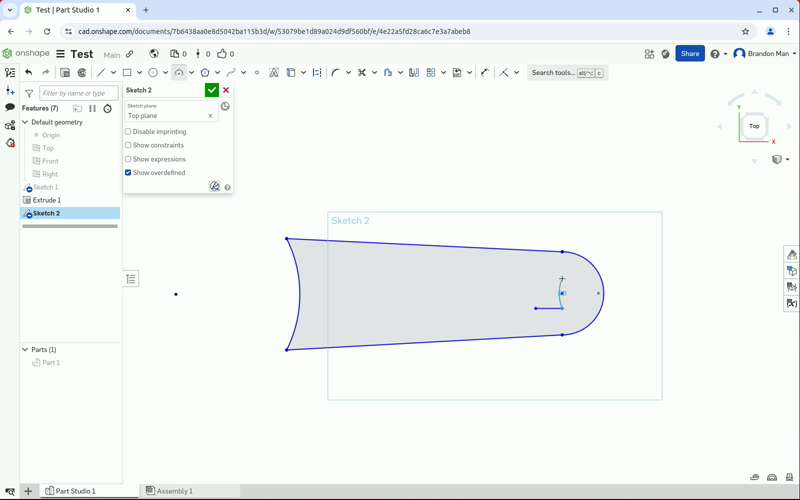
scroll(-6)
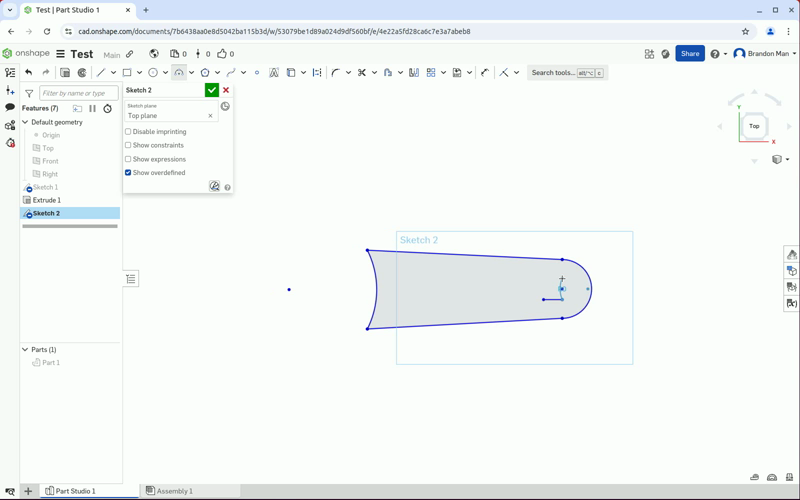
scroll(-6)
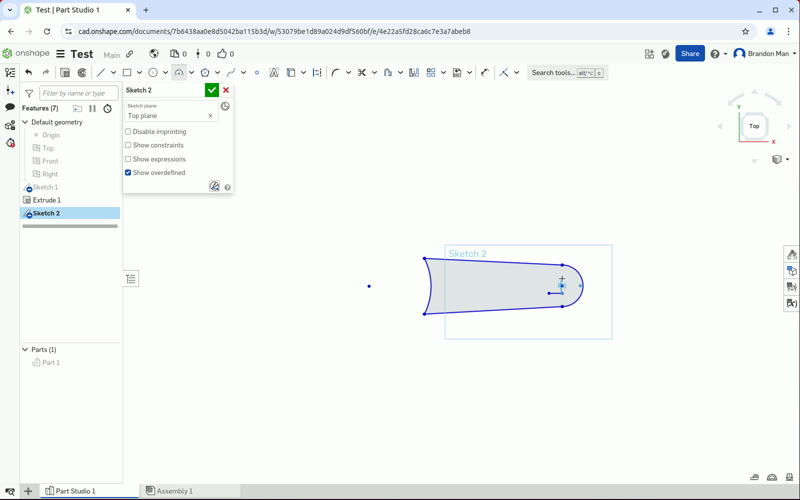
scroll(-6)
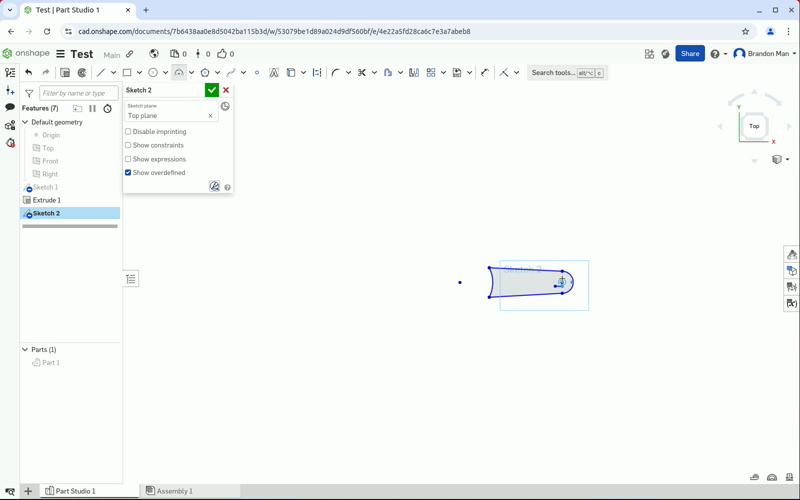
mouse_move(566, 282)
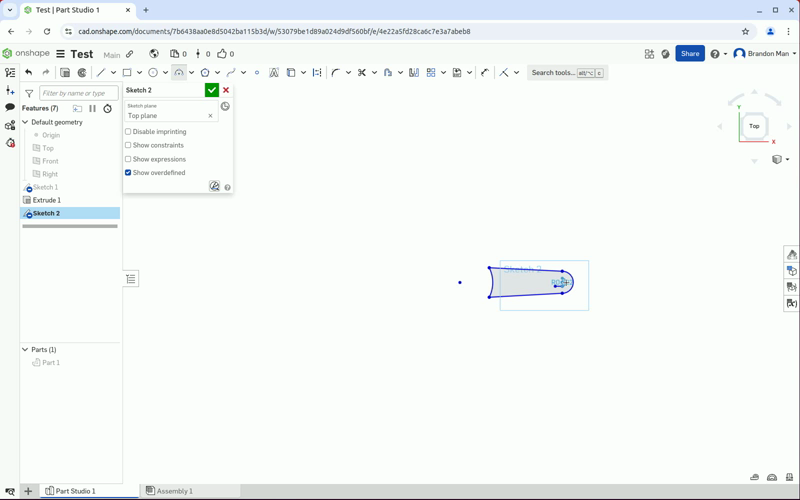
scroll(6)
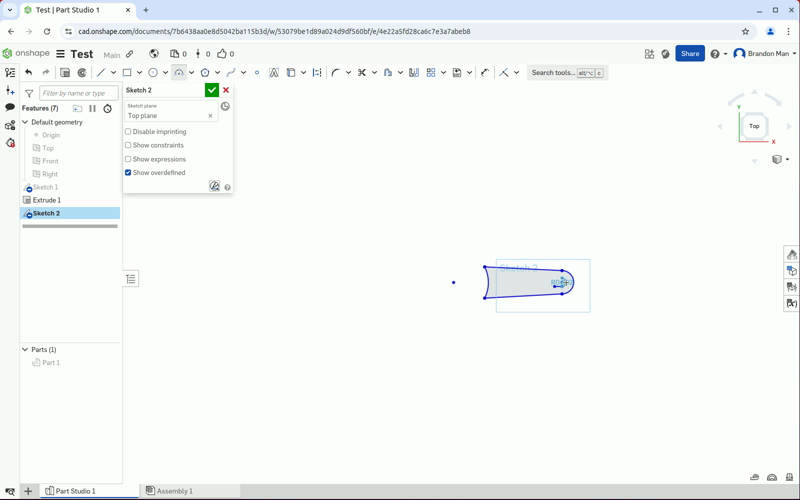
scroll(6)
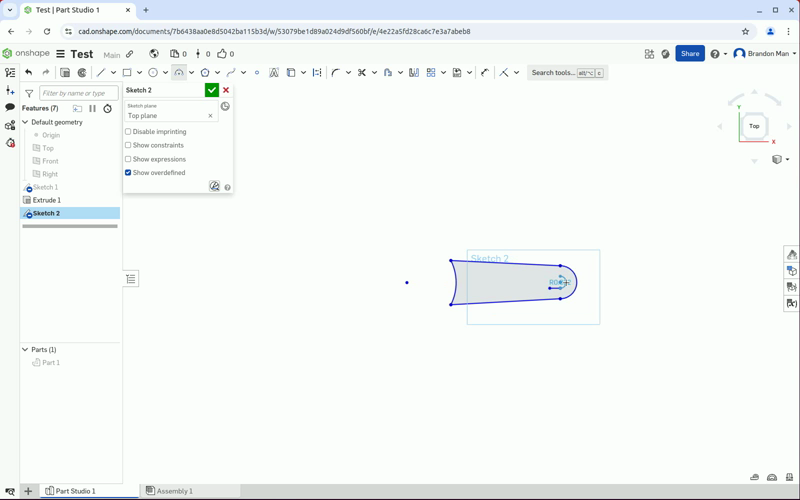
scroll(6)
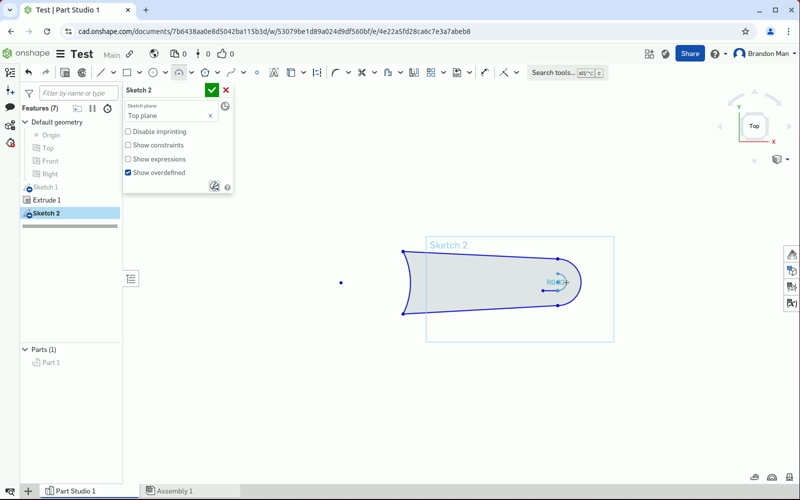
scroll(6)
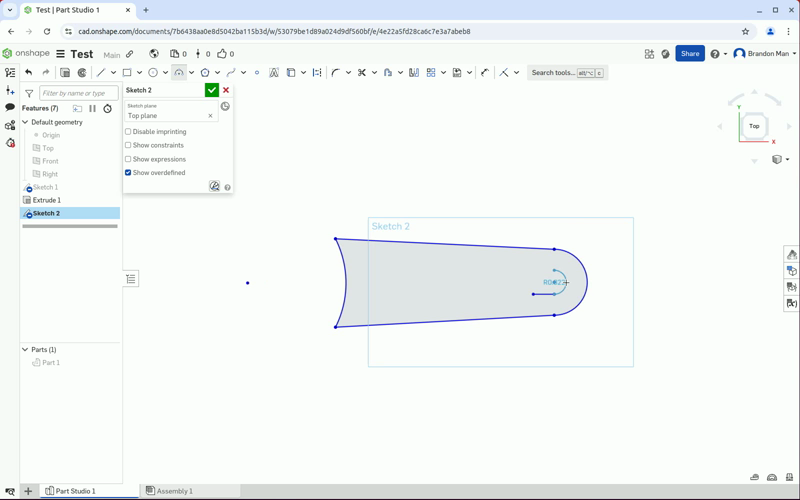
scroll(6)
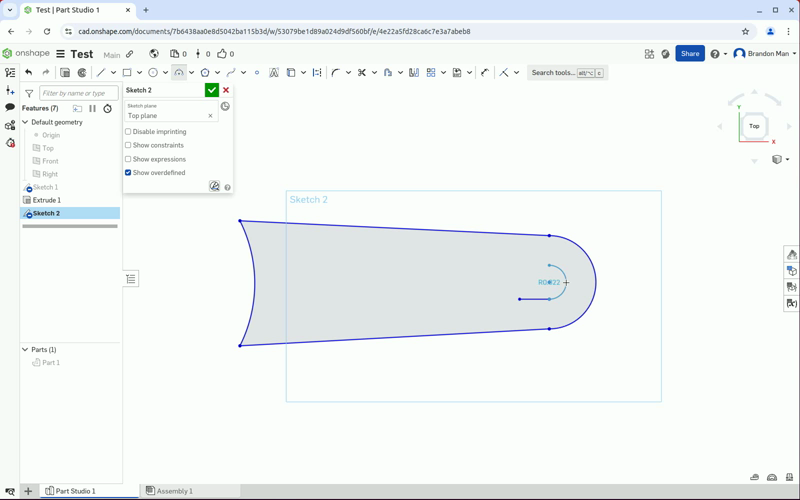
scroll(6)
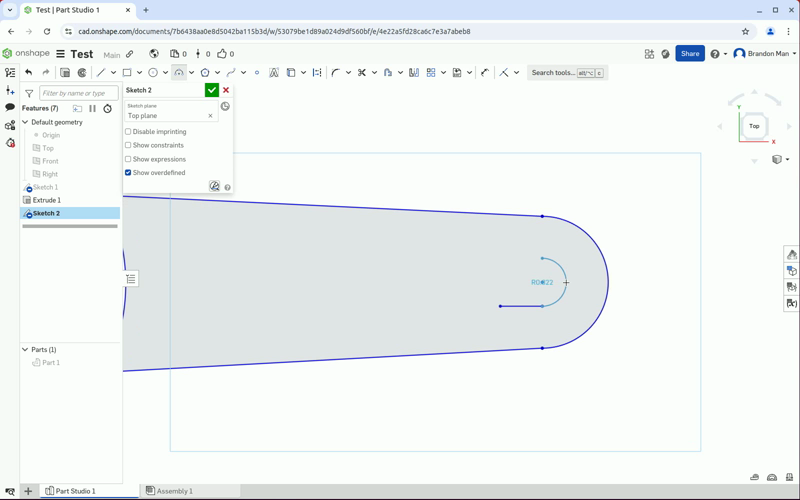
scroll(6)
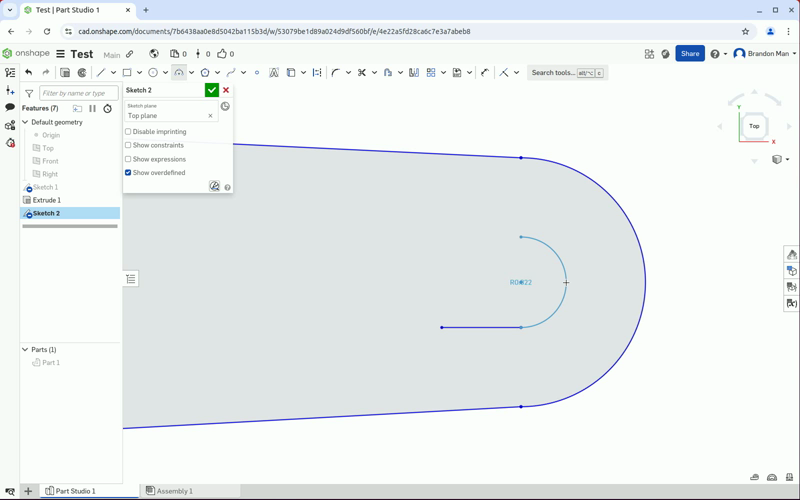
click(566, 282)
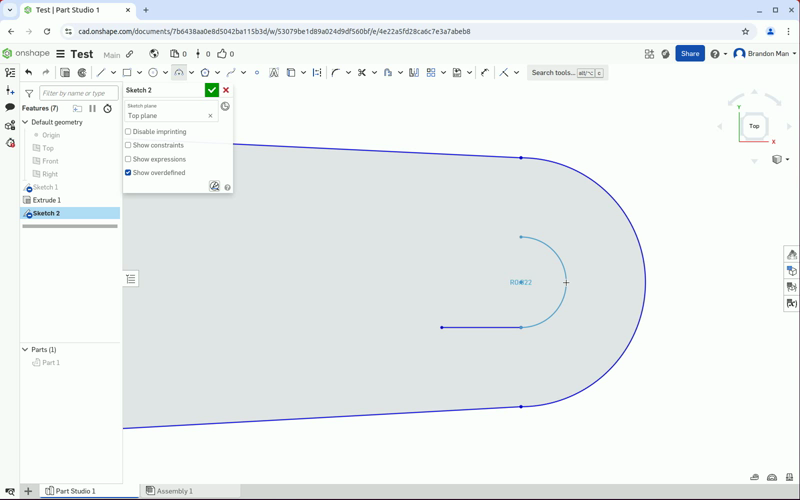
scroll(-6)
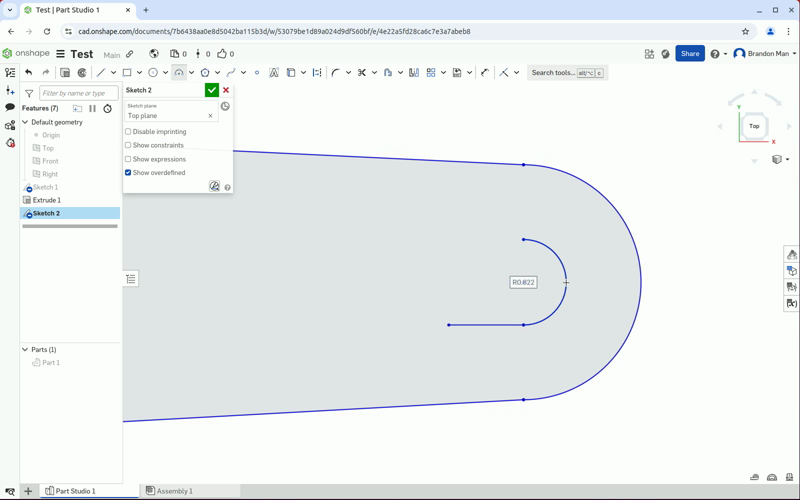
scroll(-6)
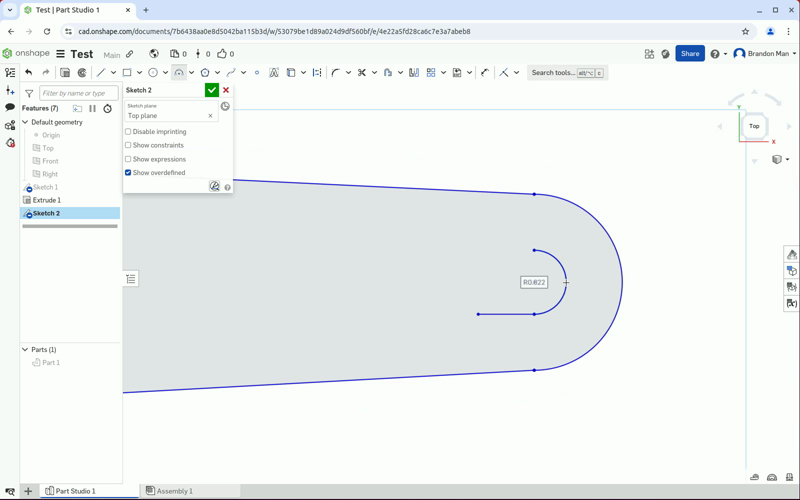
scroll(-6)
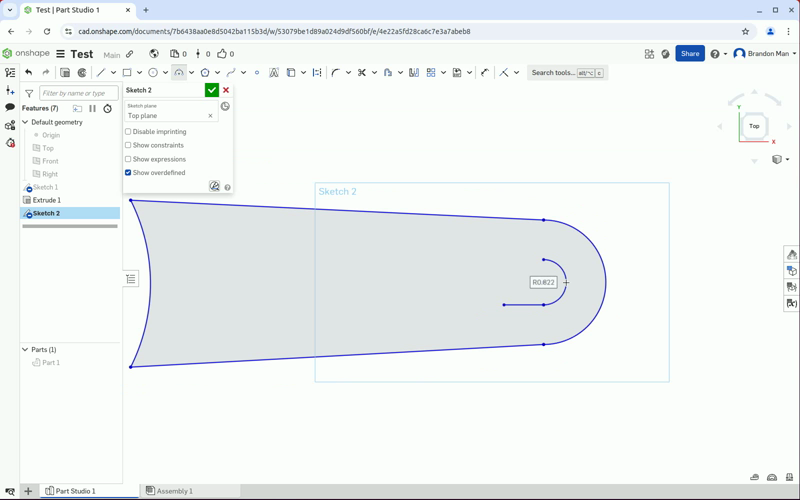
scroll(-6)
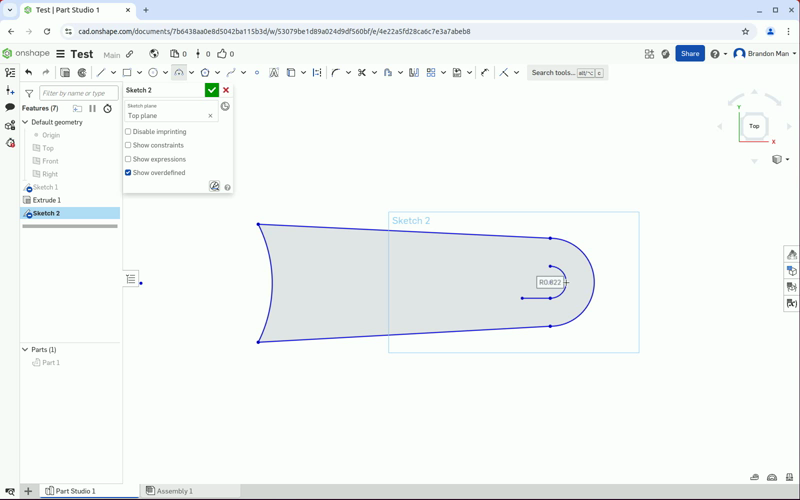
scroll(-6)
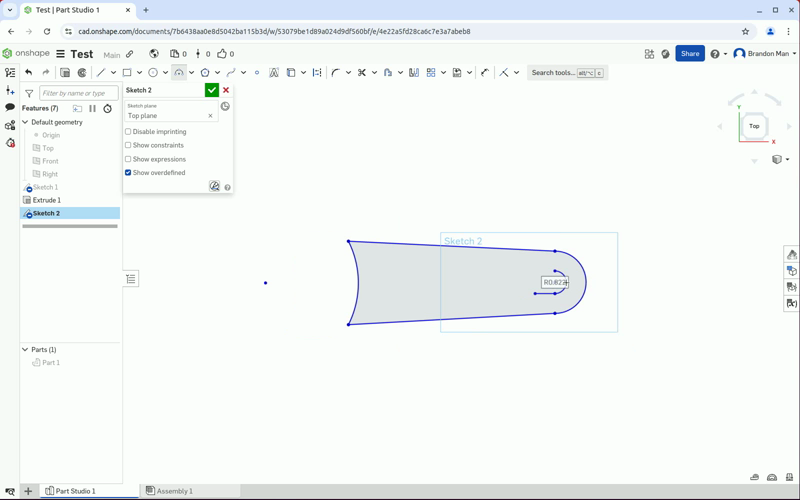
scroll(-6)
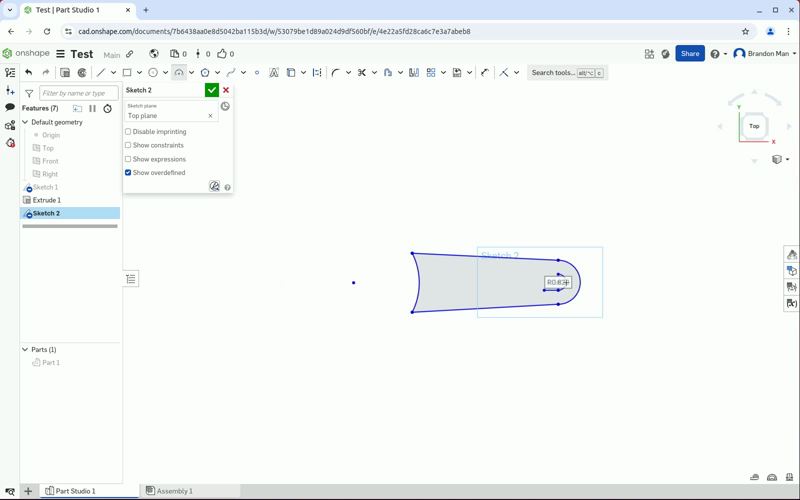
scroll(-6)
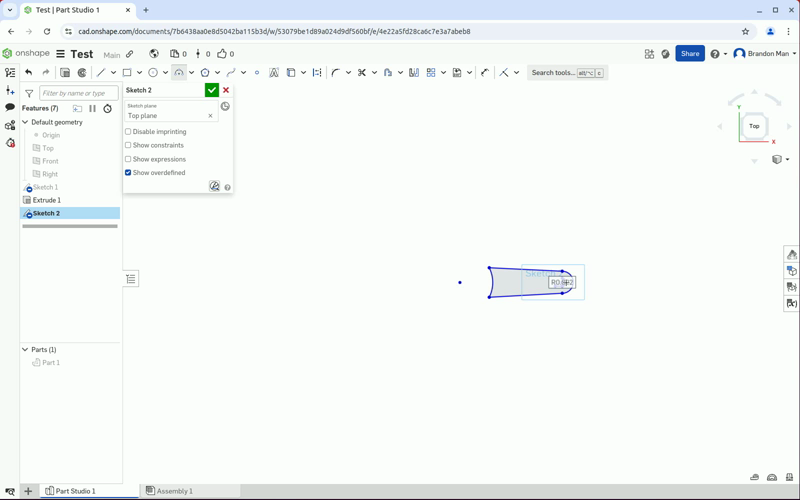
key_up(shift)
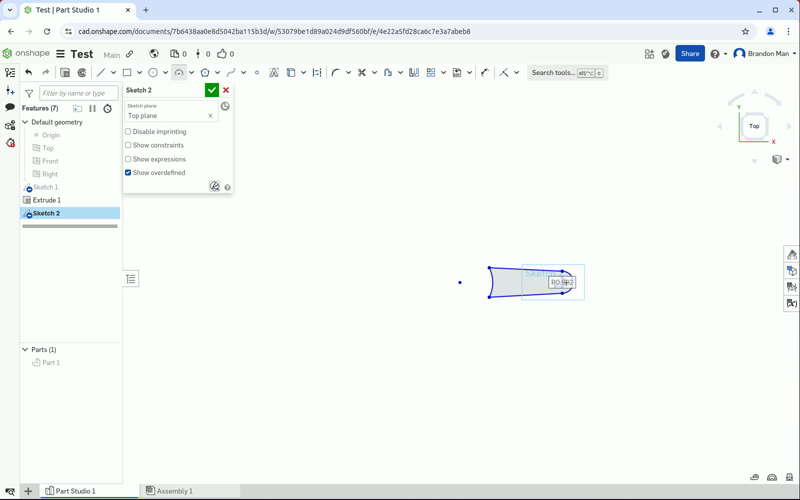
key(esc)
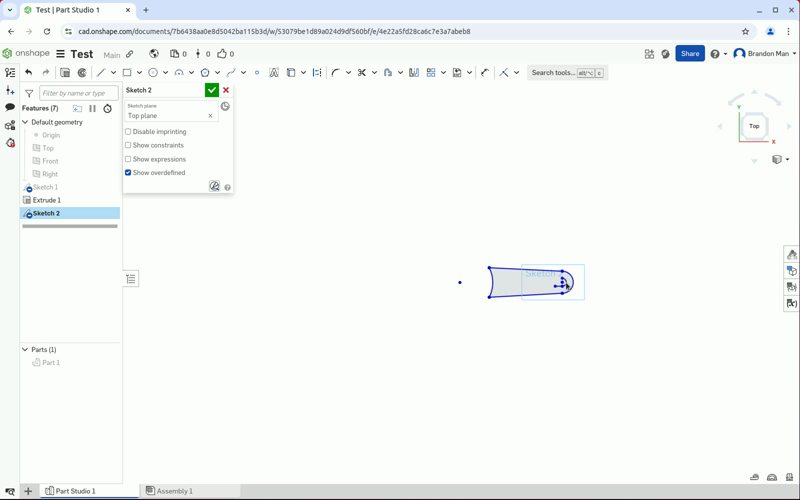
key(l)
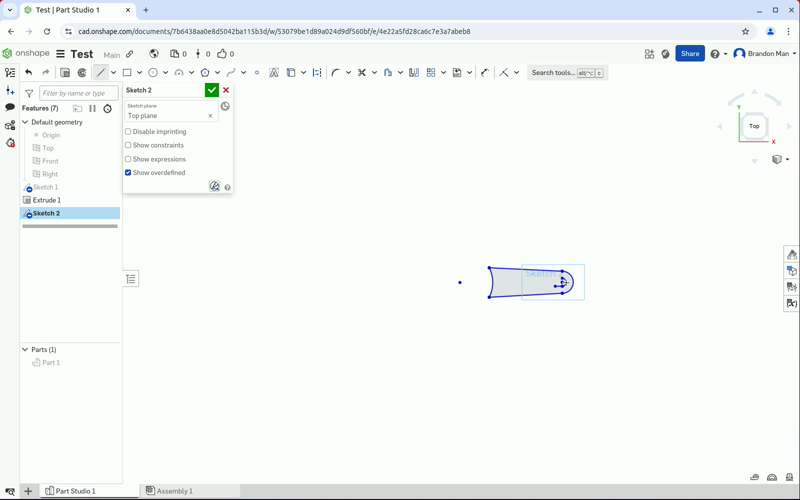
mouse_move(562, 278)
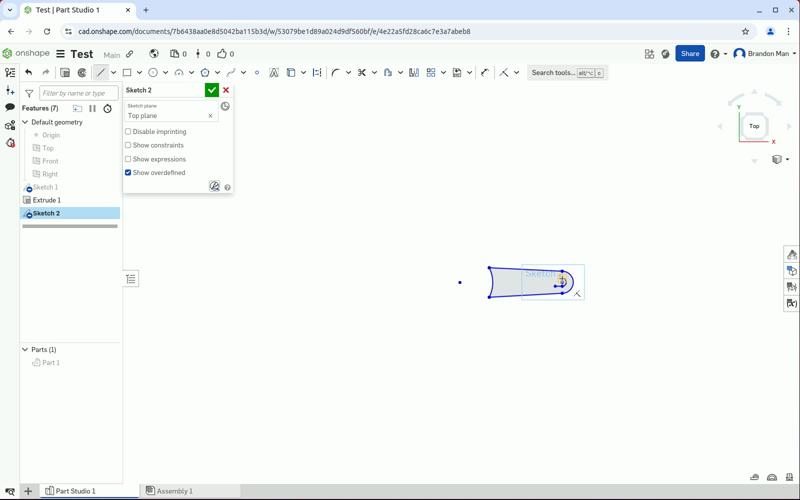
scroll(6)
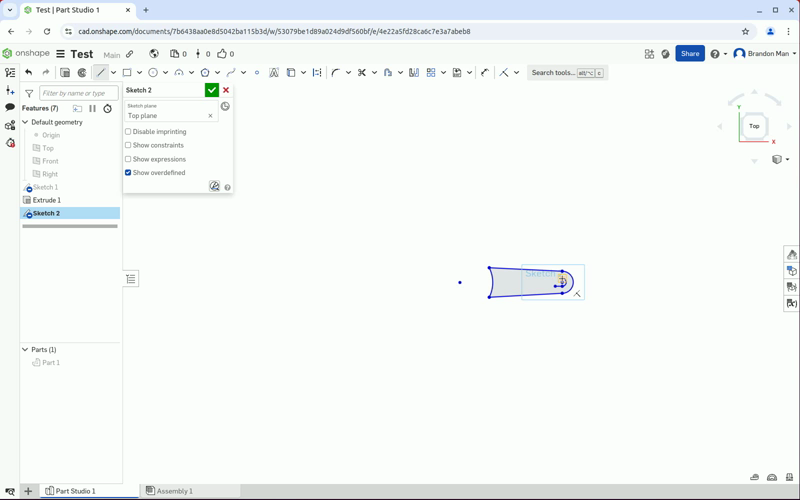
scroll(6)
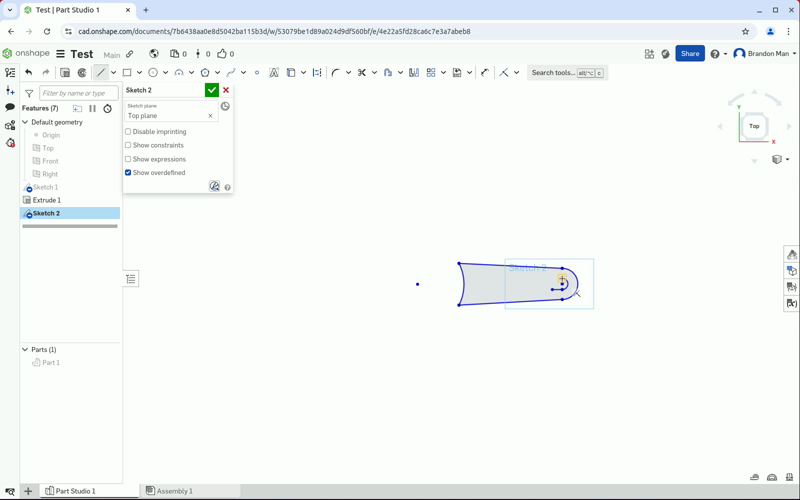
scroll(6)
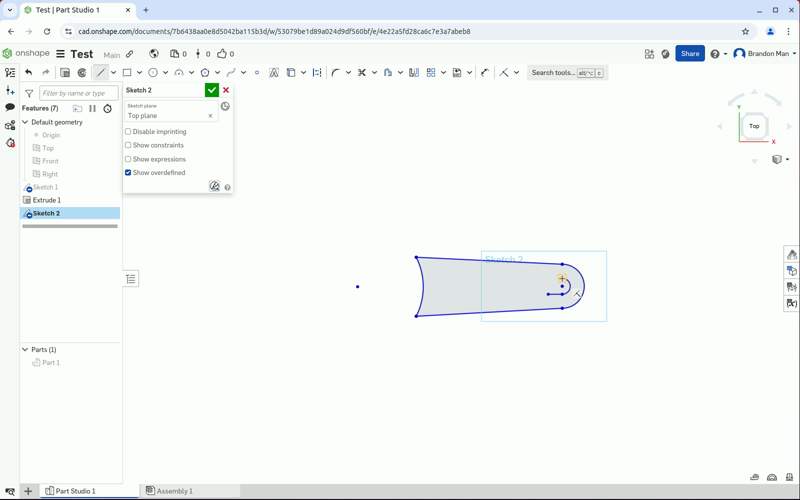
scroll(6)
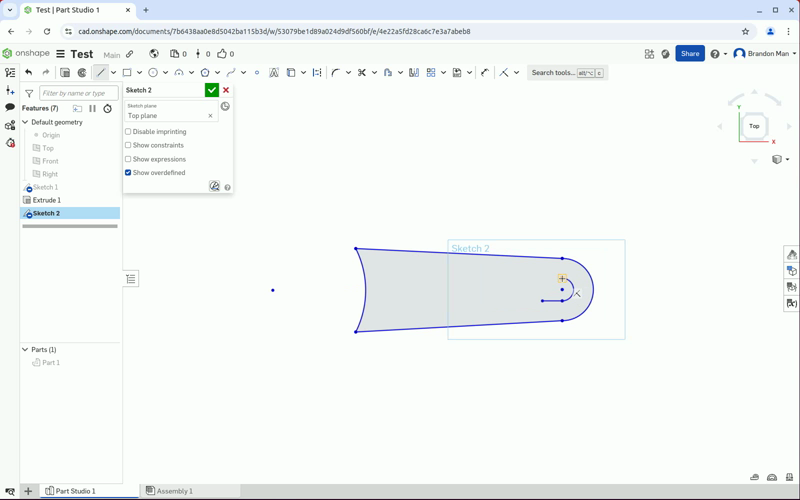
scroll(6)
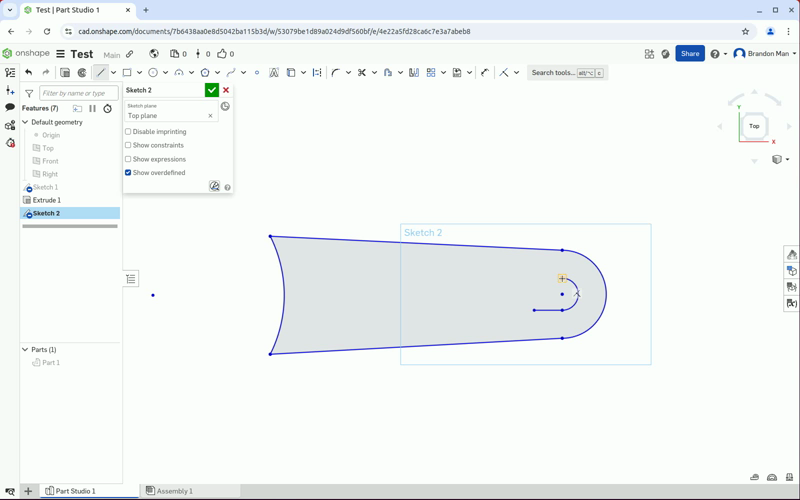
scroll(6)
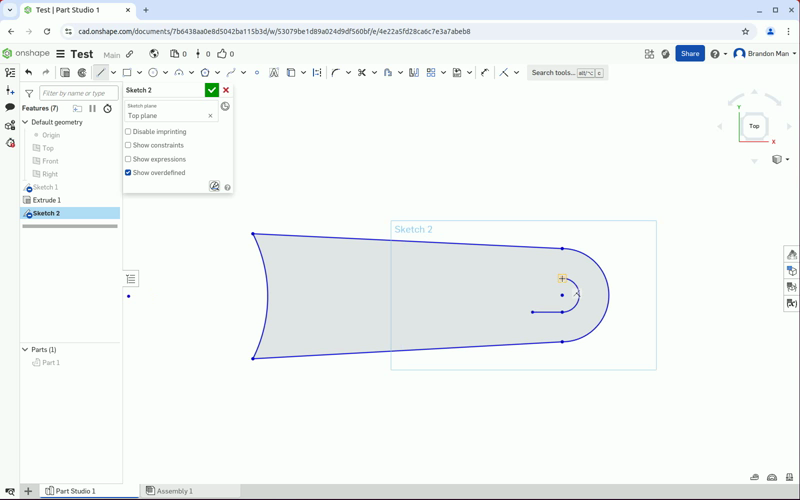
scroll(6)
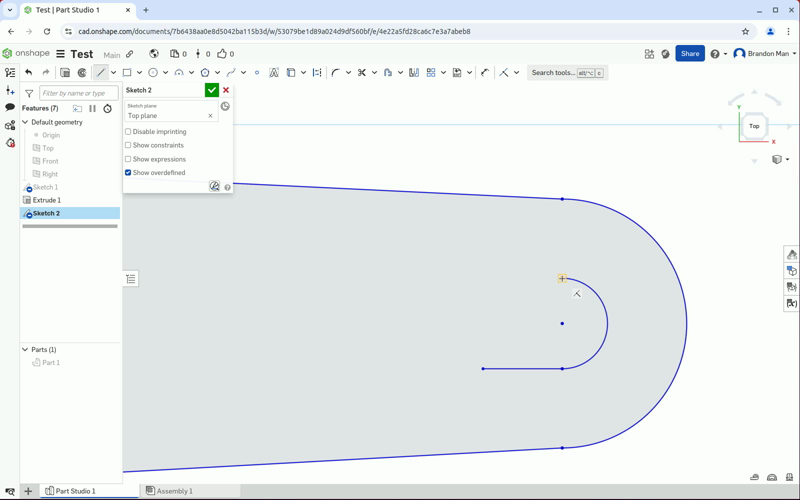
click(562, 278)
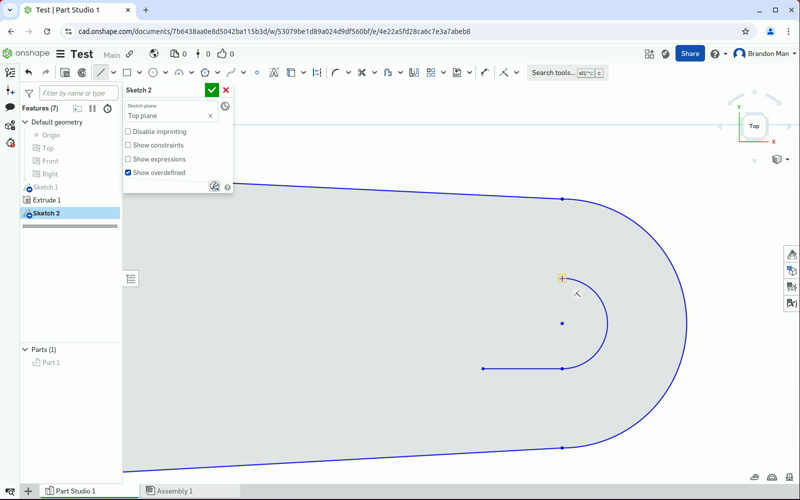
scroll(-6)
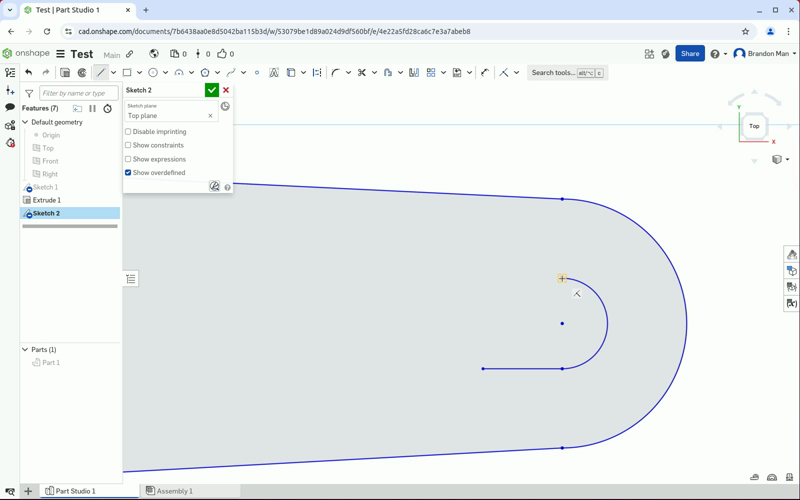
scroll(-6)
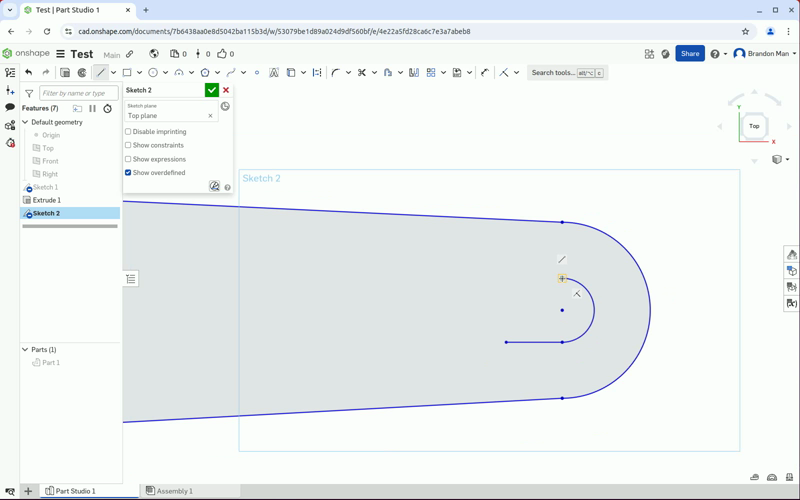
scroll(-6)
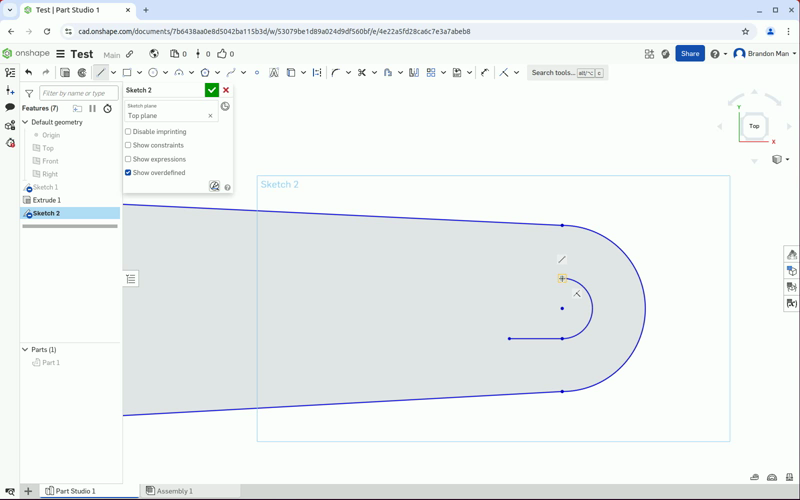
scroll(-6)
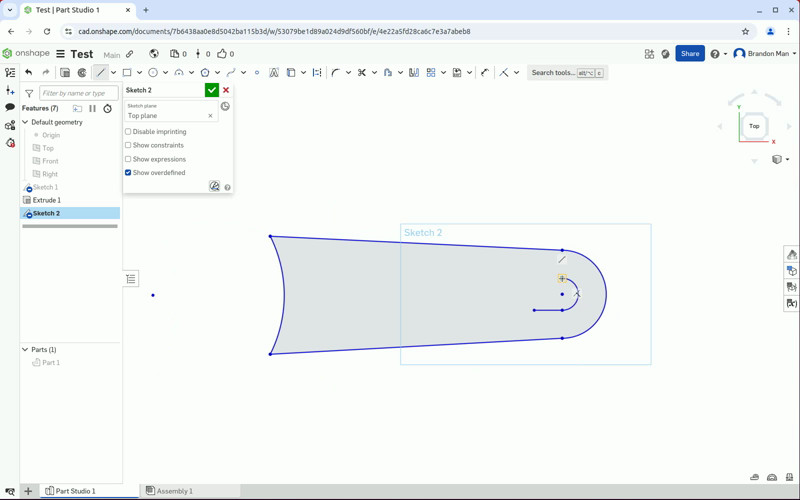
scroll(-6)
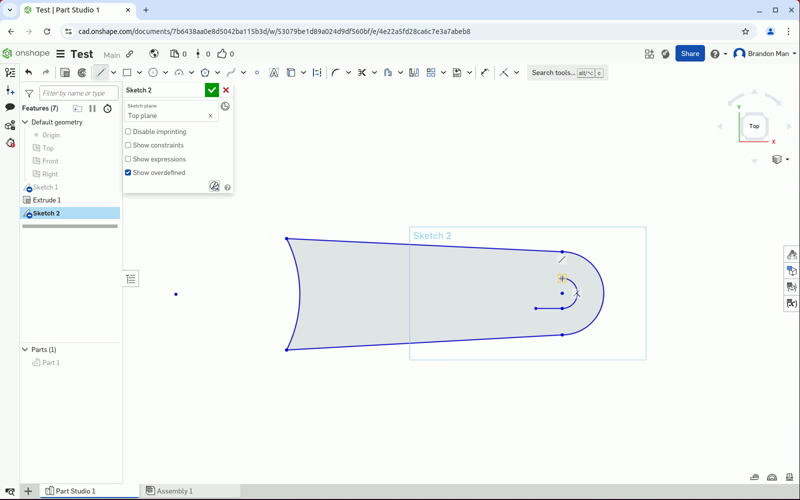
scroll(-6)
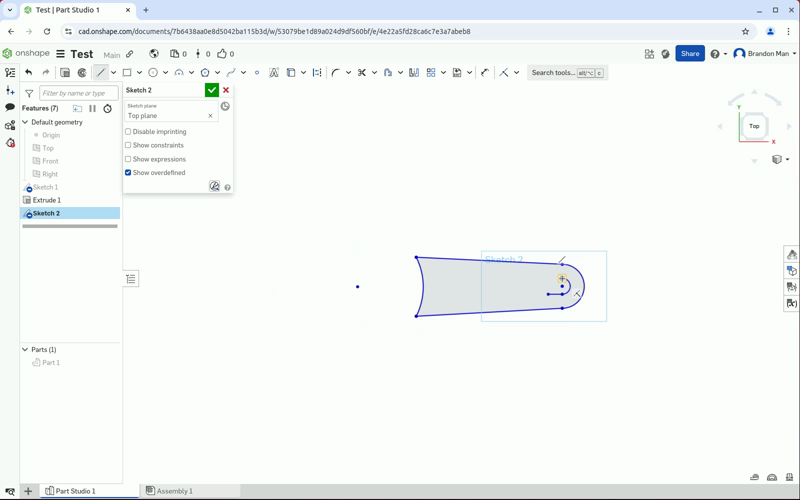
scroll(-6)
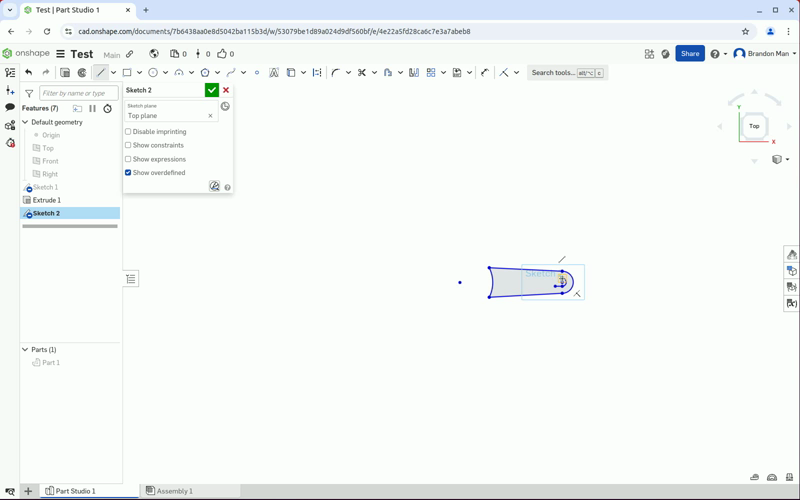
key_down(shift)
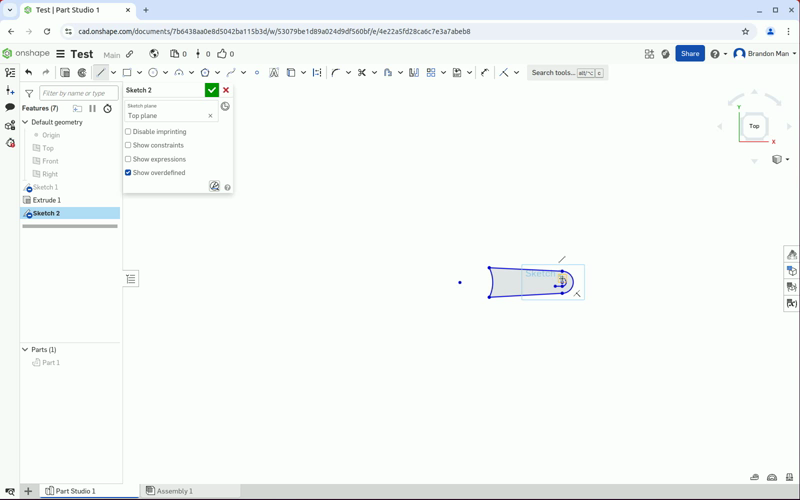
mouse_move(589, 278)
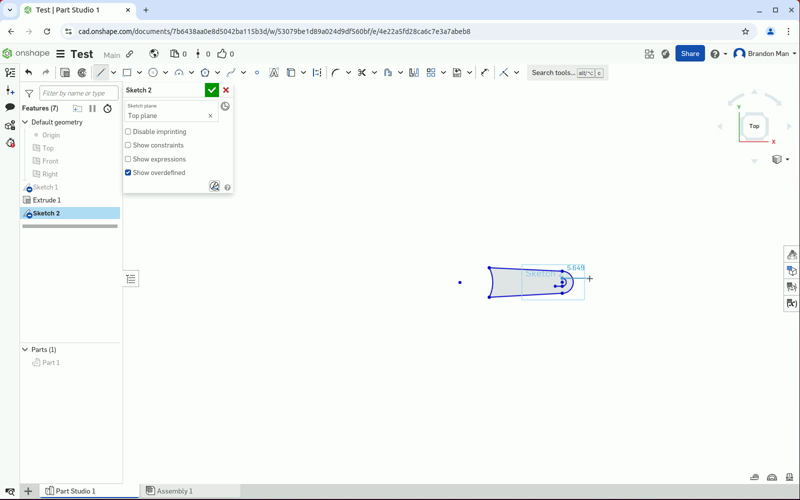
mouse_move(555, 278)
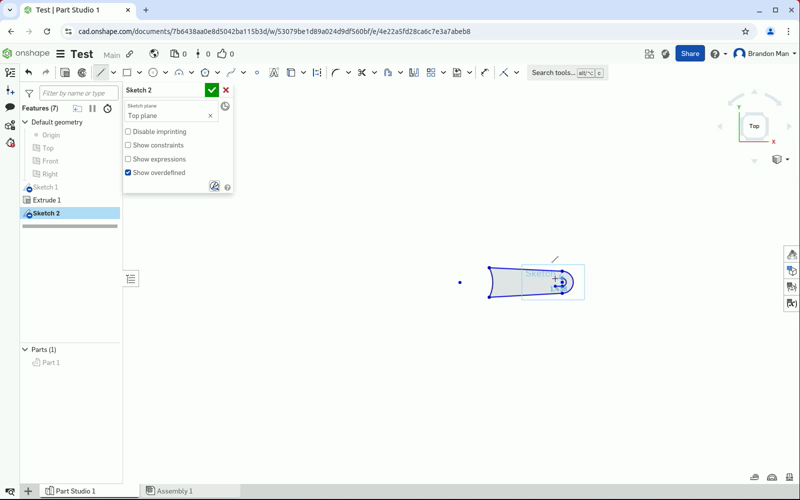
scroll(6)
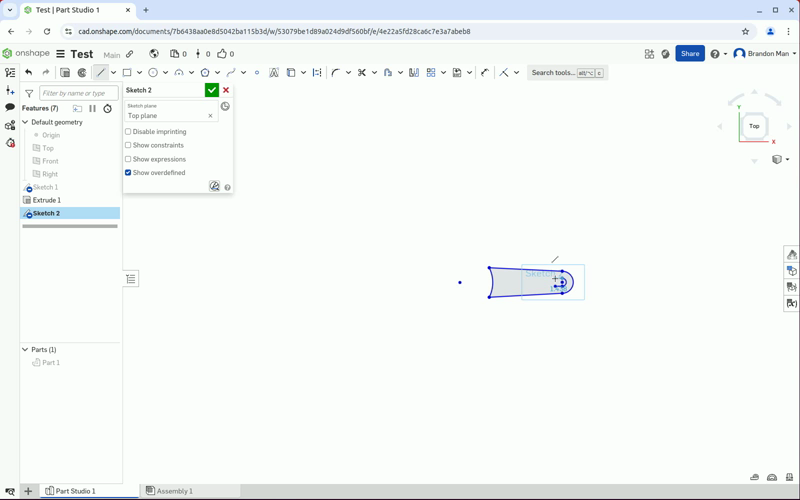
scroll(6)
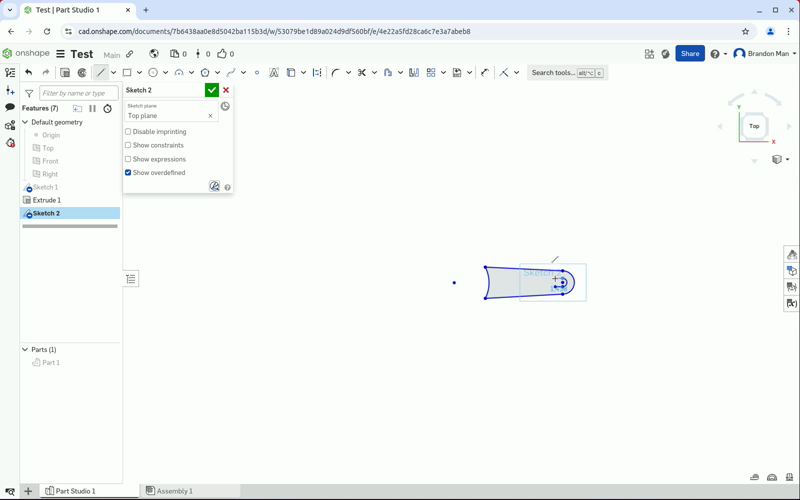
scroll(6)
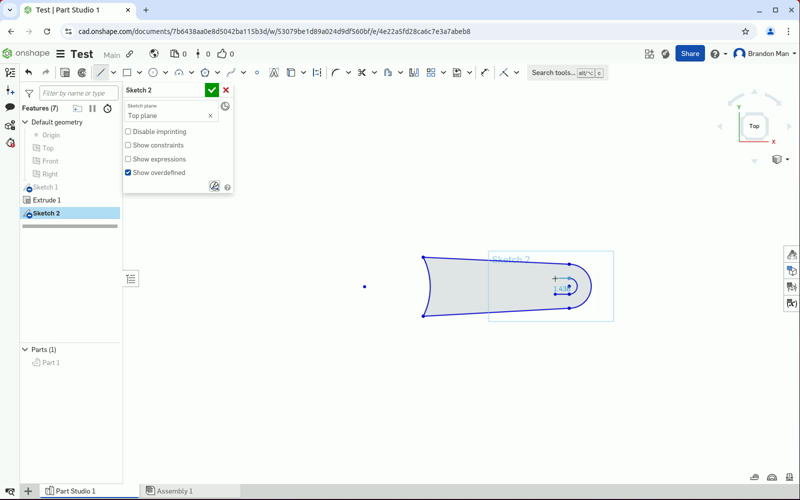
scroll(6)
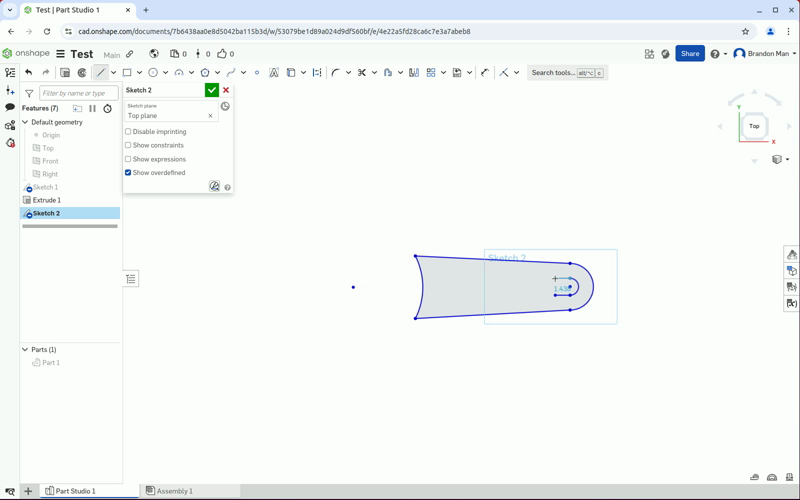
scroll(6)
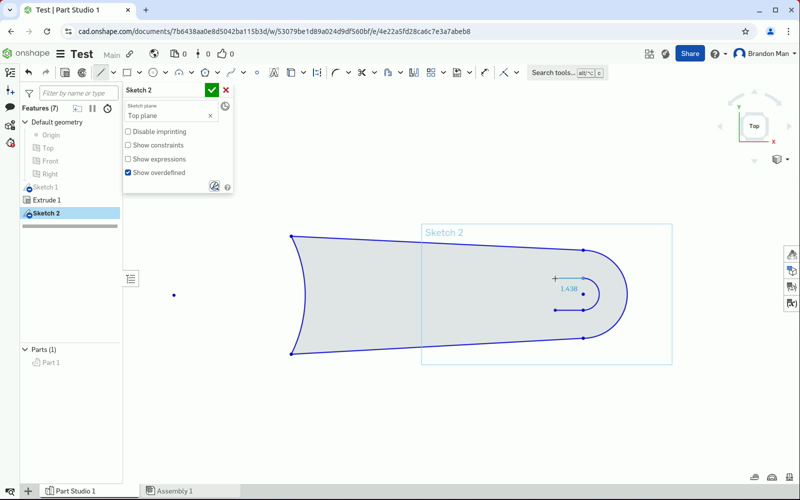
scroll(6)
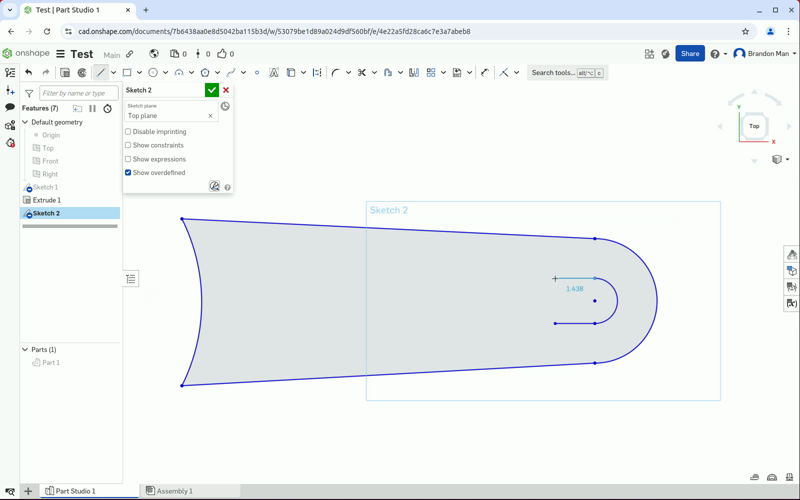
scroll(6)
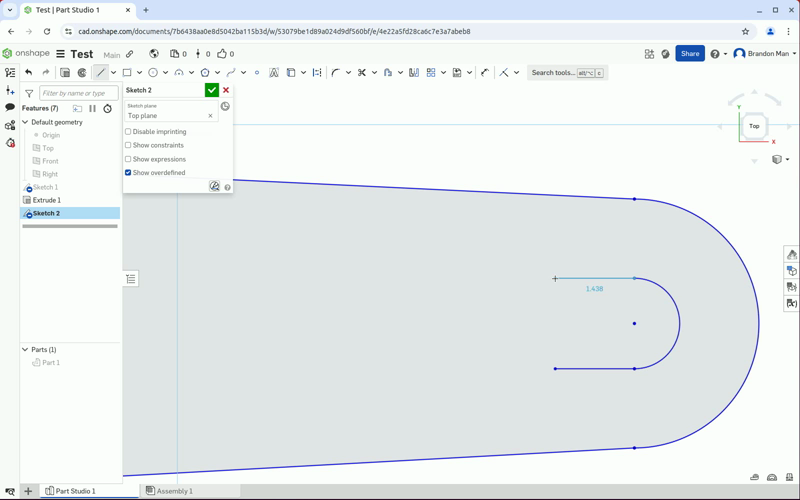
click(555, 278)
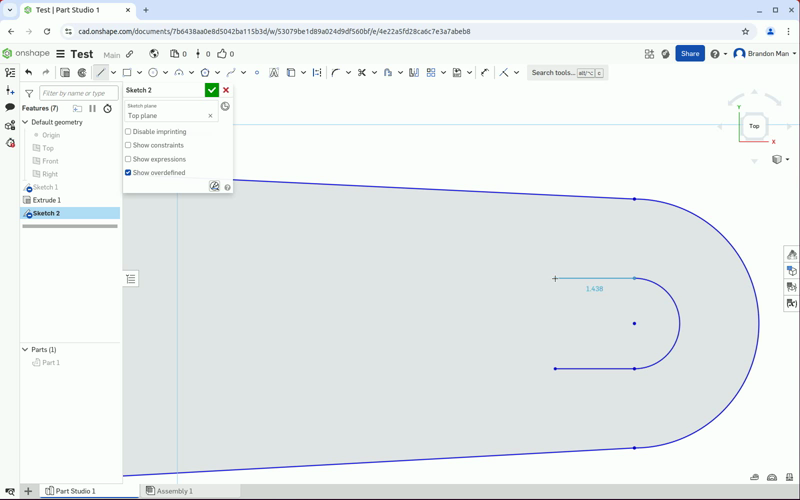
scroll(-6)
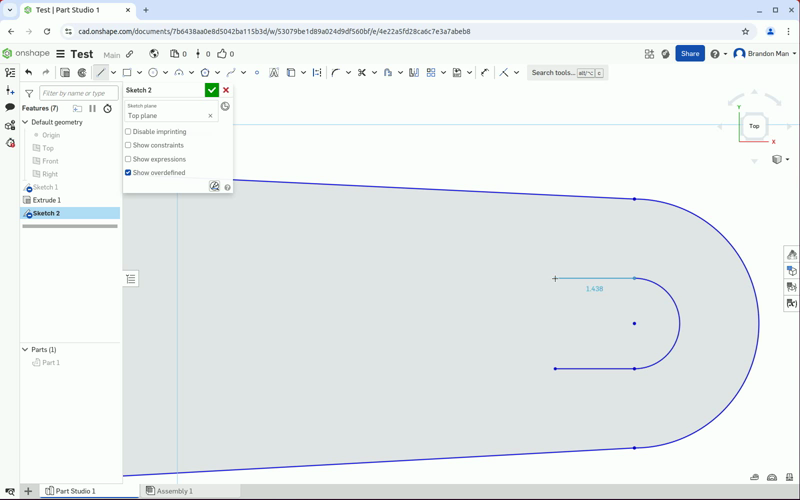
scroll(-6)
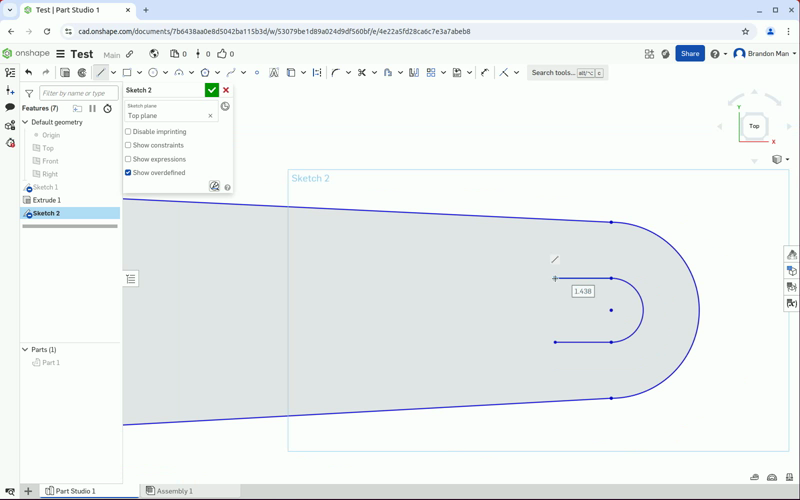
scroll(-6)
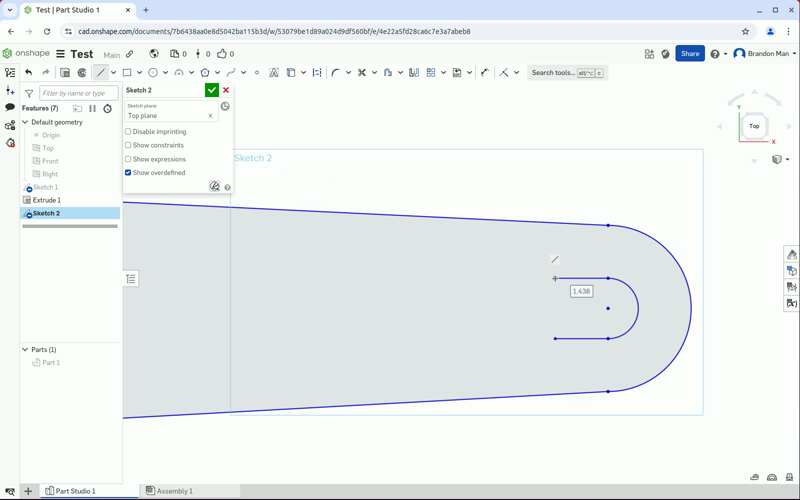
scroll(-6)
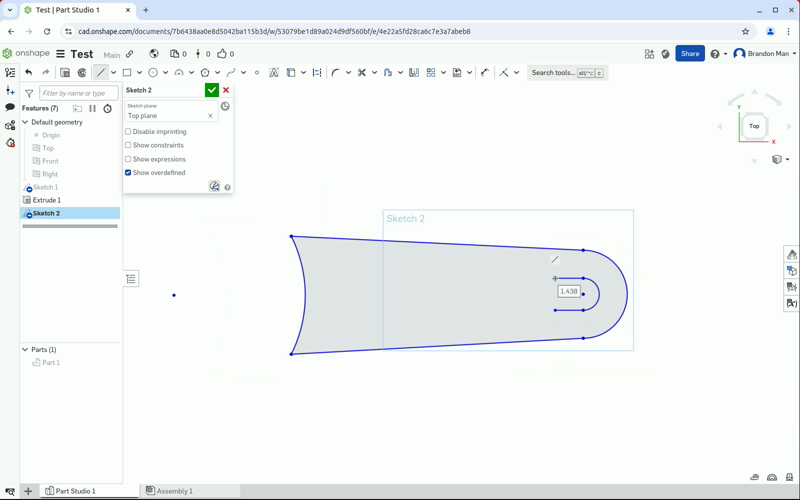
scroll(-6)
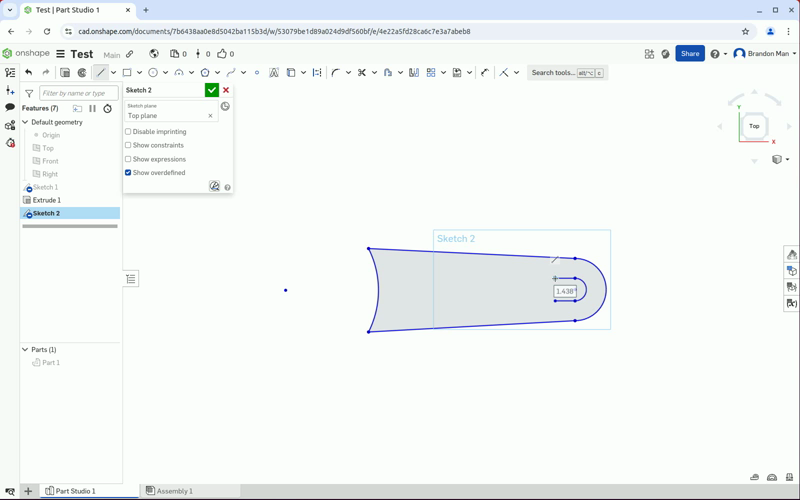
scroll(-6)
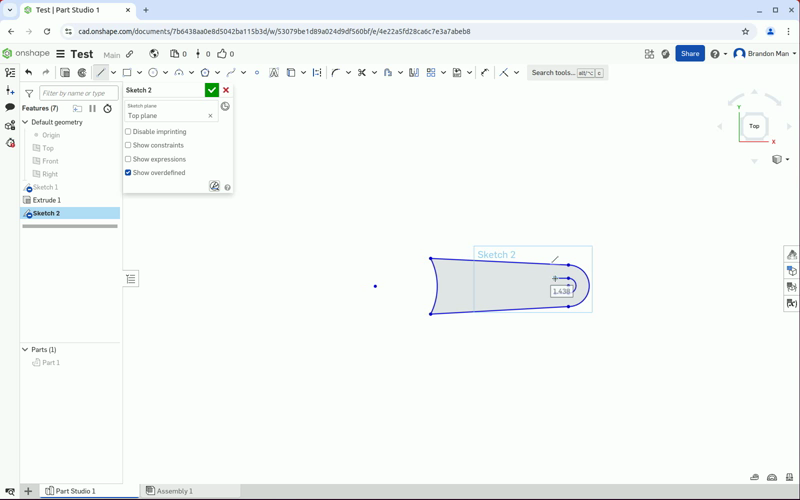
scroll(-6)
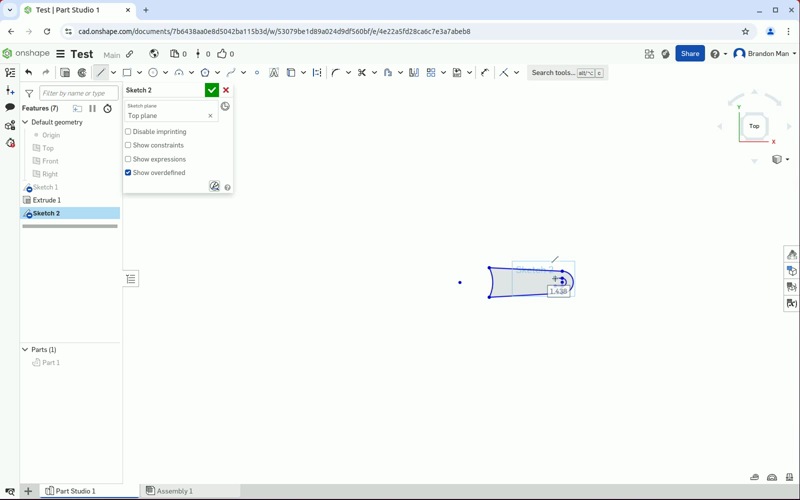
key_up(shift)
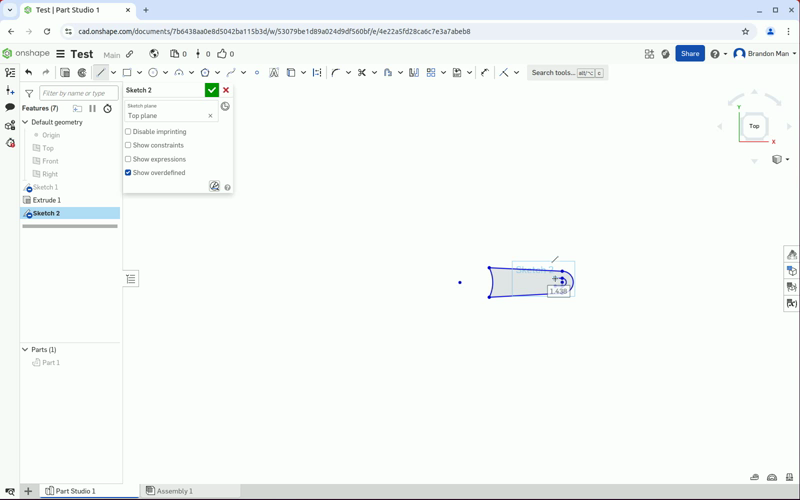
key(esc)
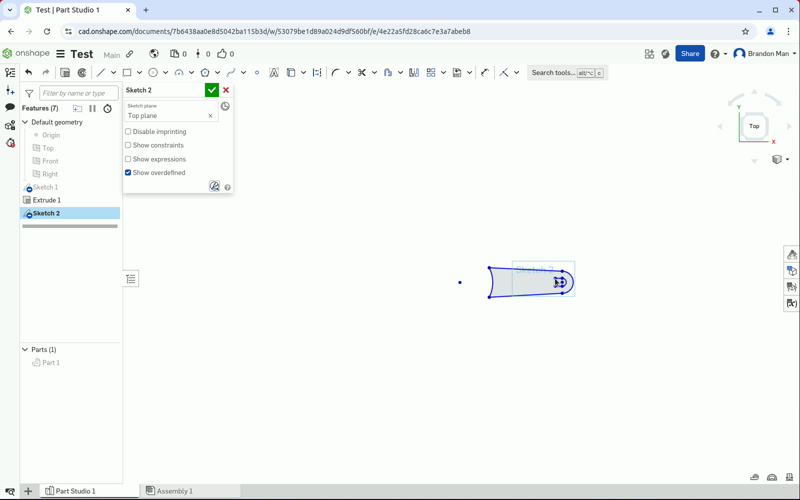
key(a)
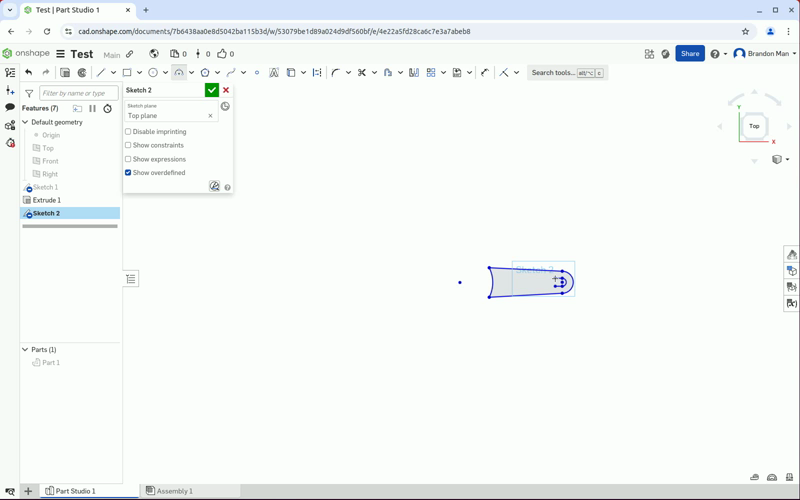
mouse_move(555, 278)
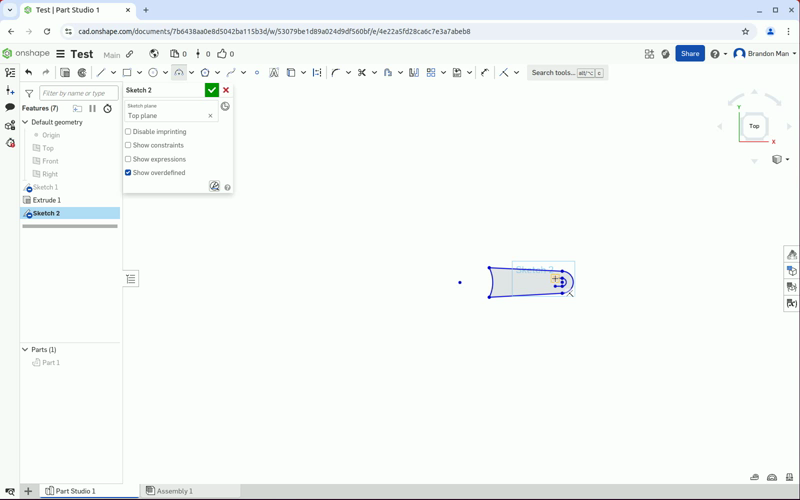
click(555, 278)
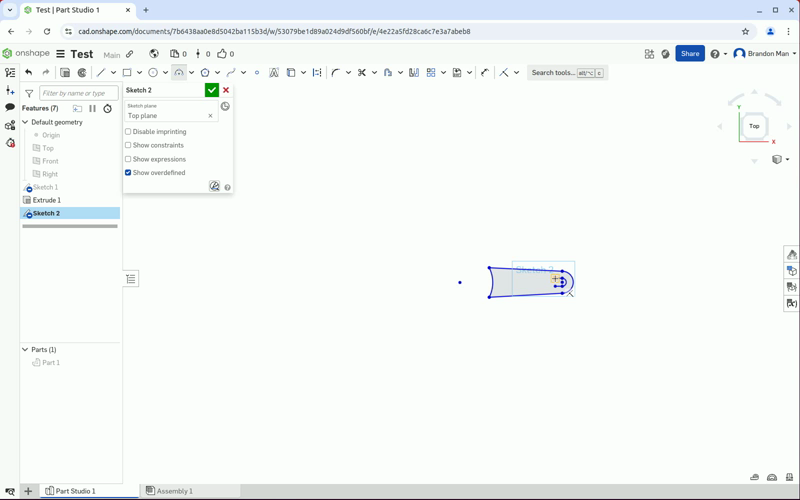
mouse_move(555, 286)
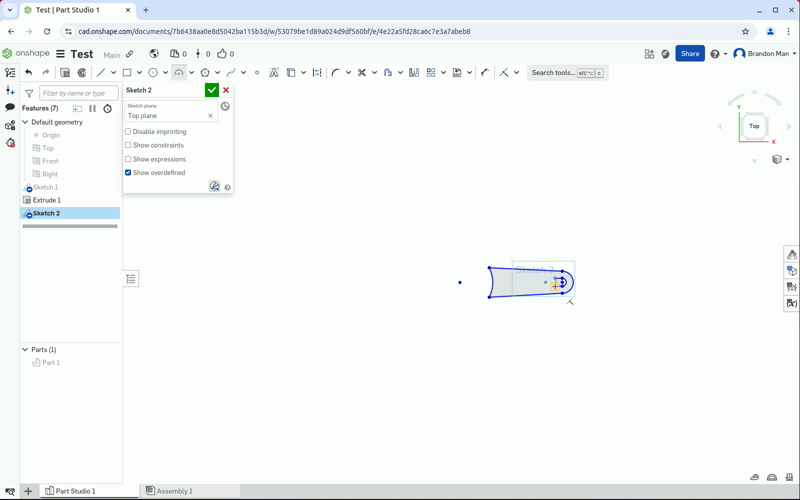
click(555, 286)
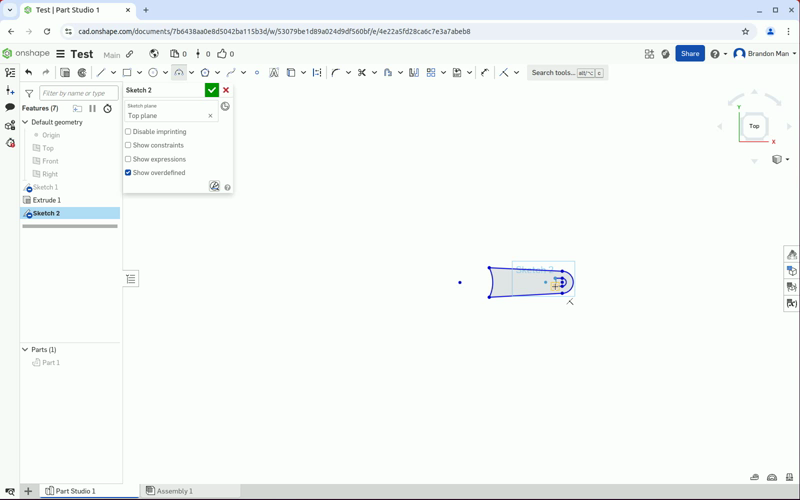
key_down(shift)
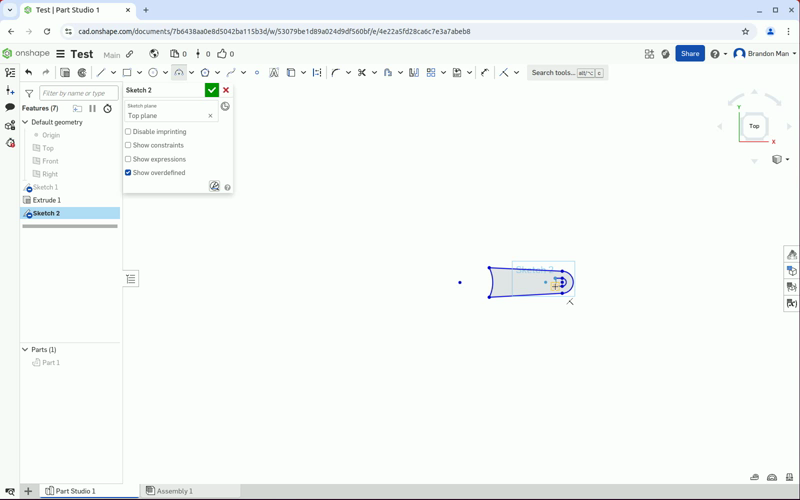
mouse_move(550, 282)
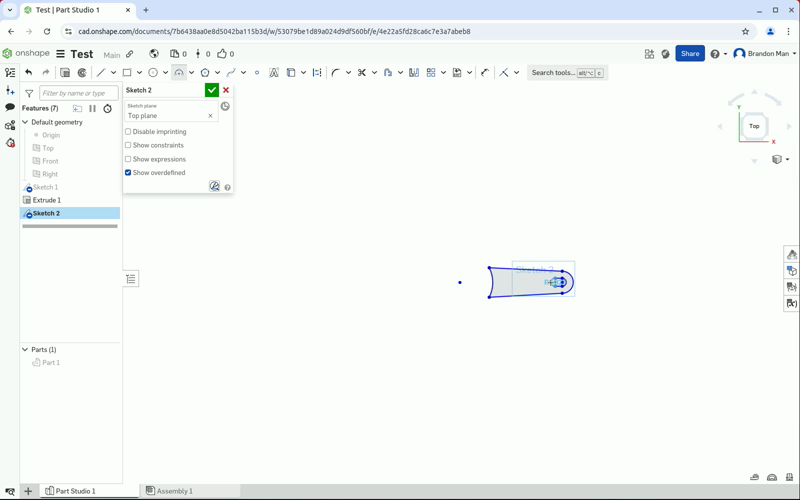
click(550, 282)
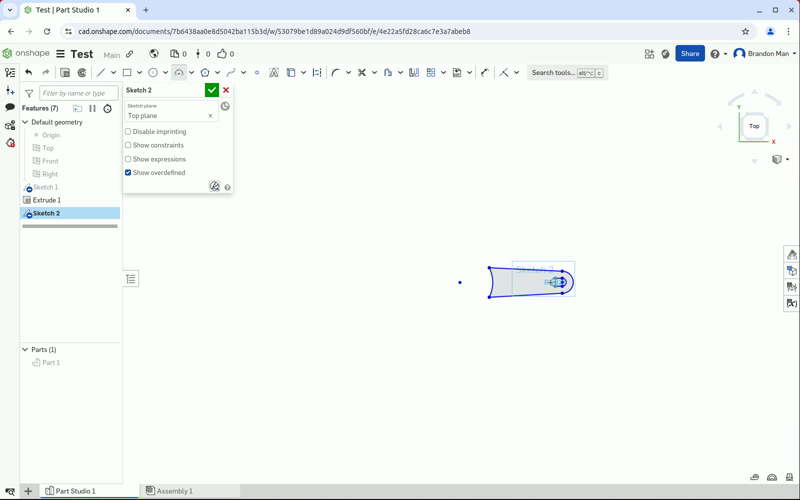
key_up(shift)
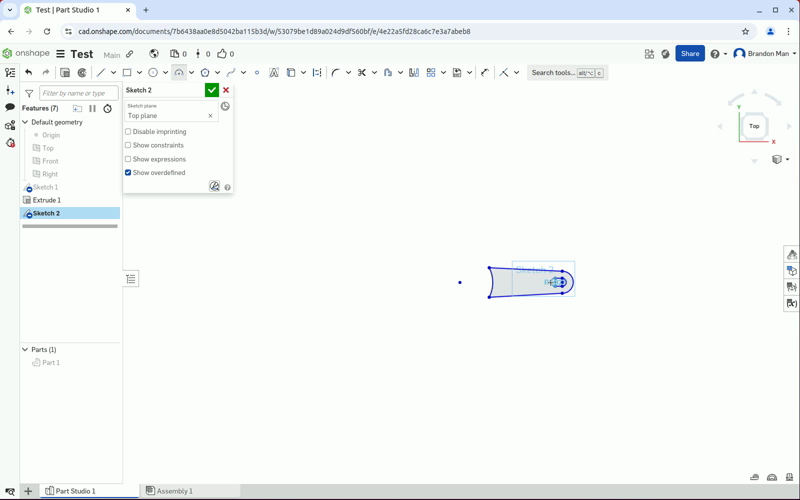
key(esc)
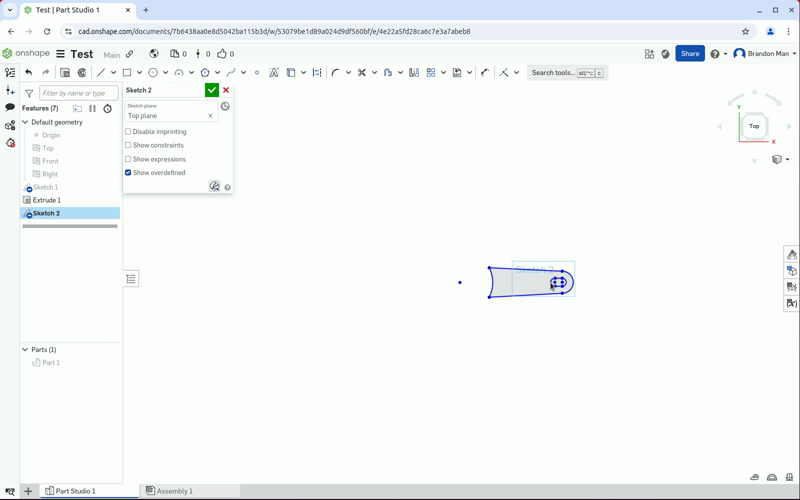
mouse_move(518, 276)
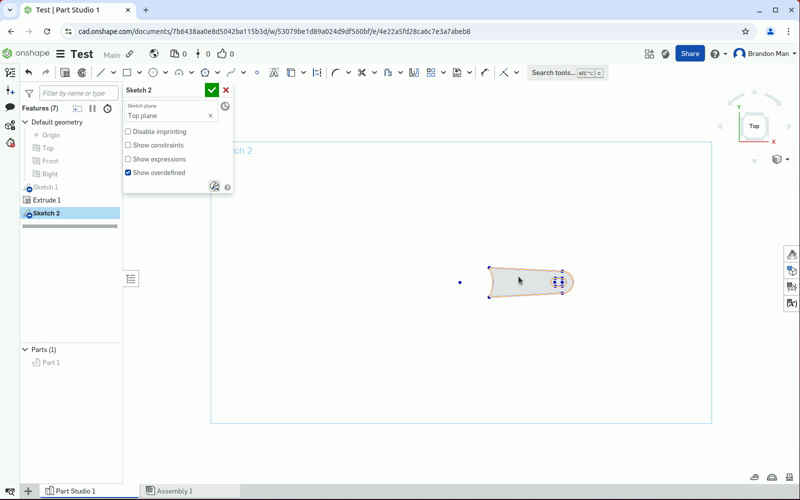
click(518, 276)
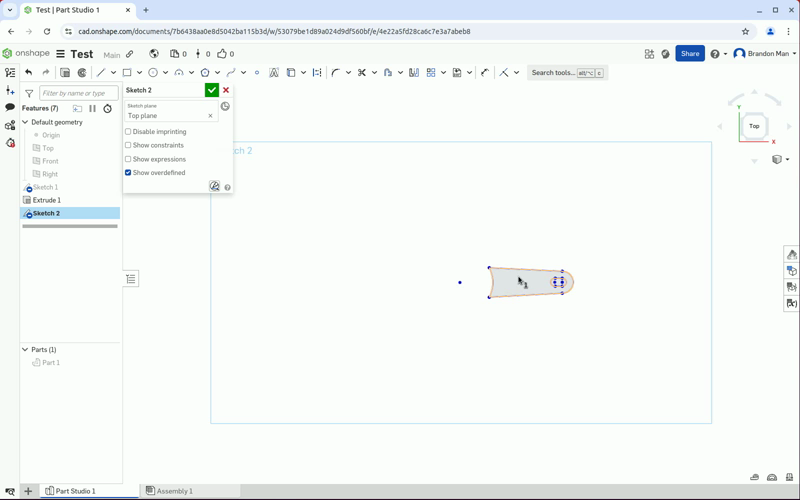
mouse_move(73, 352)
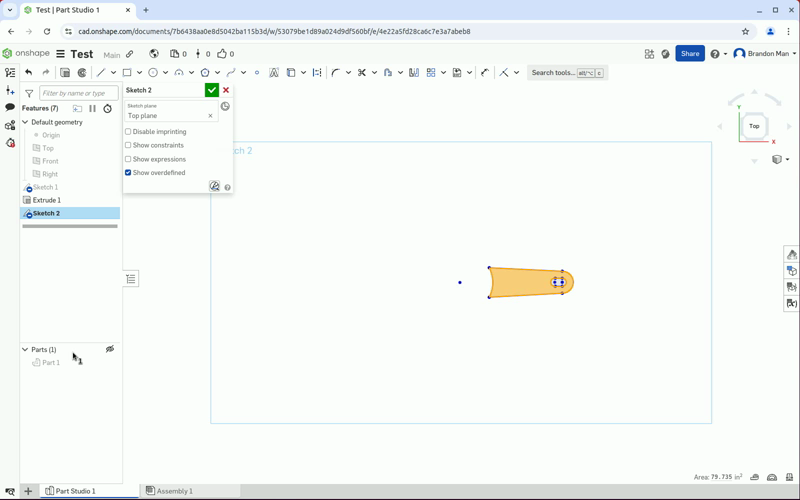
key(shift+y)
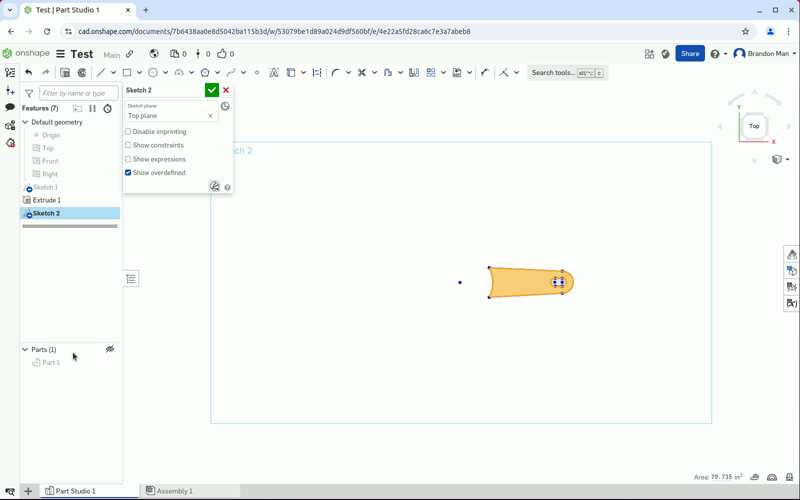
key(shift+e)
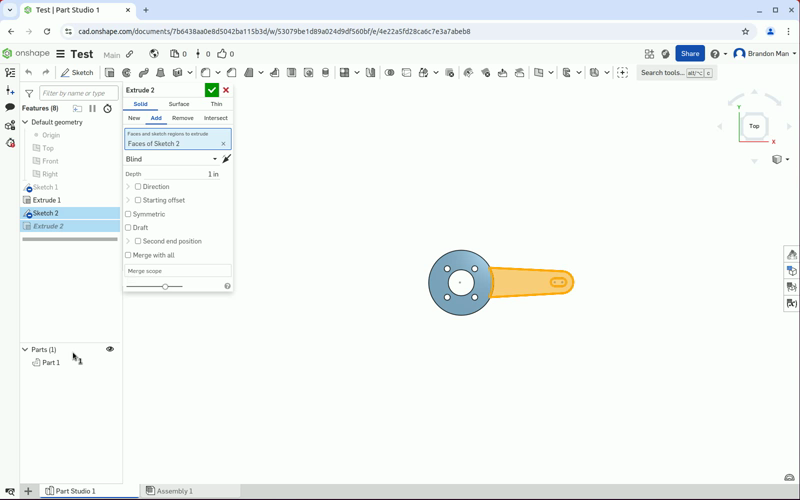
mouse_move(143, 106)
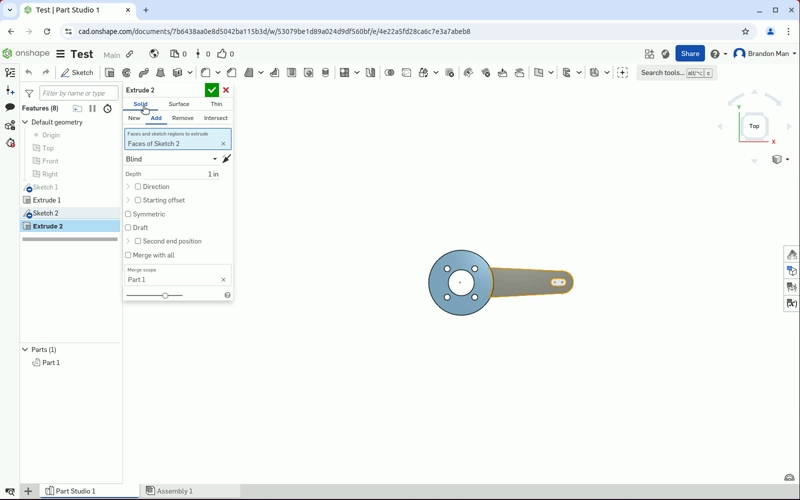
click(143, 106)
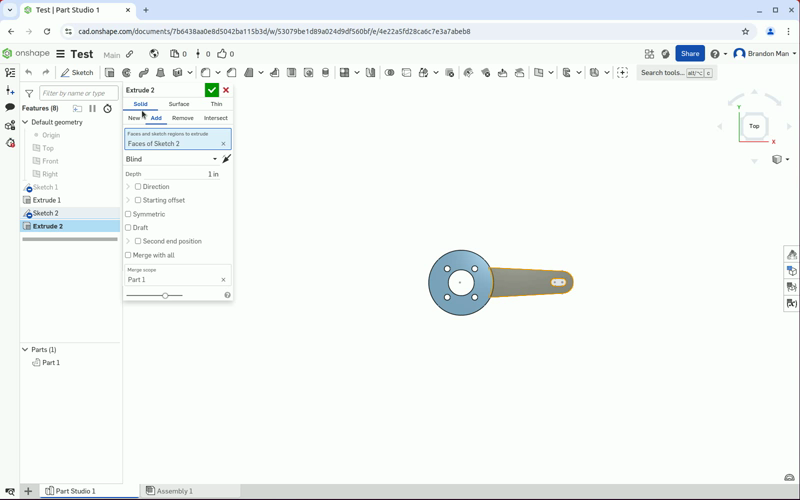
mouse_move(137, 120)
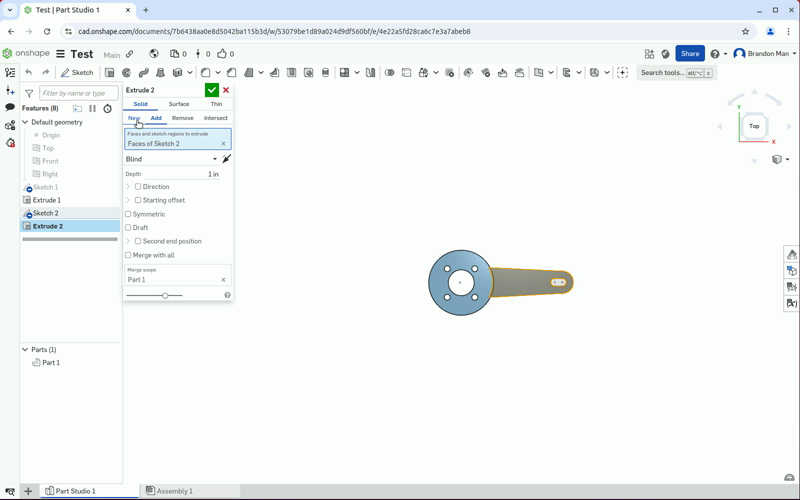
click(137, 120)
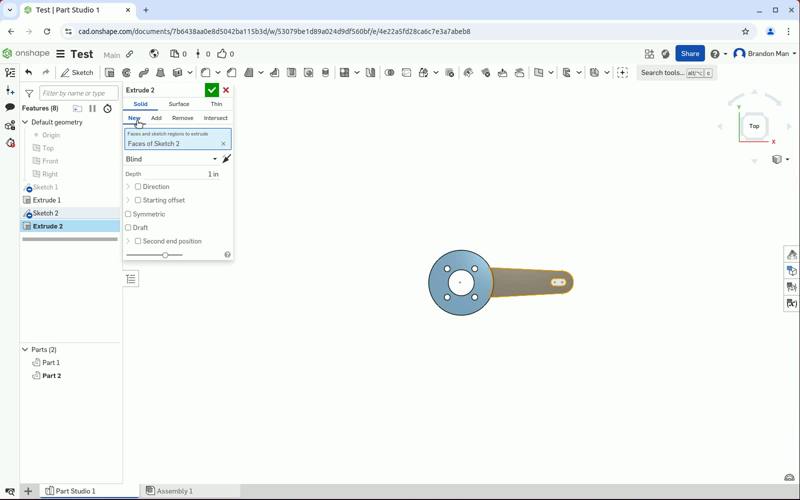
key(tab, 4)
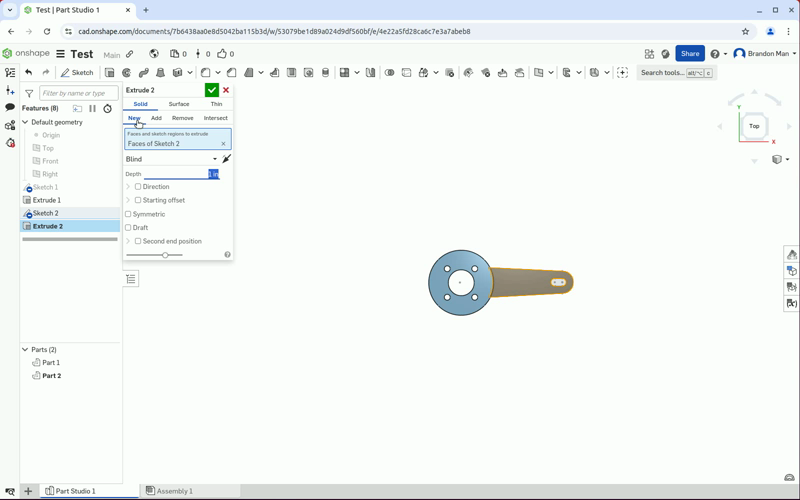
text(2.407)
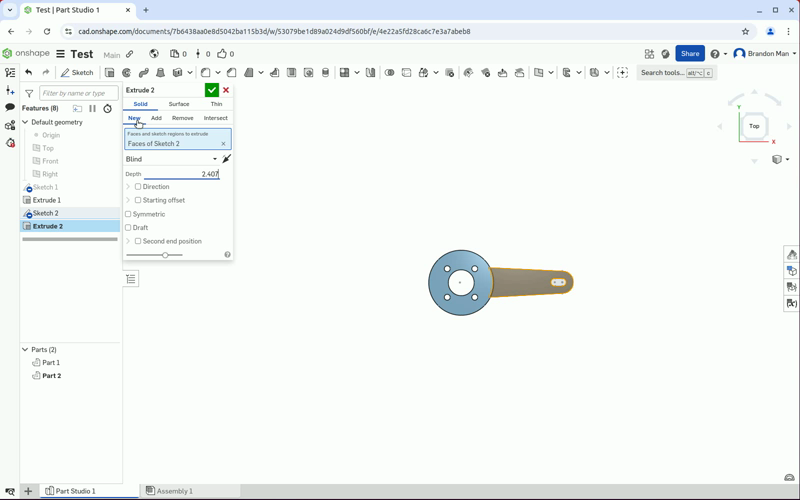
key(enter)
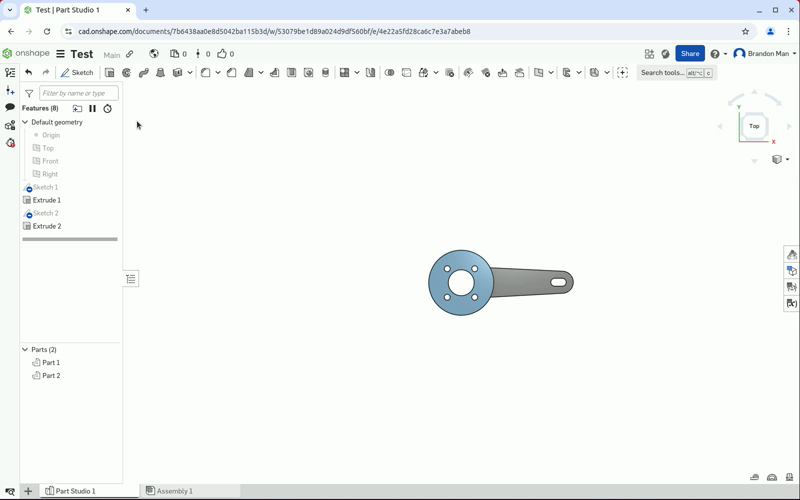
key(shift+h)
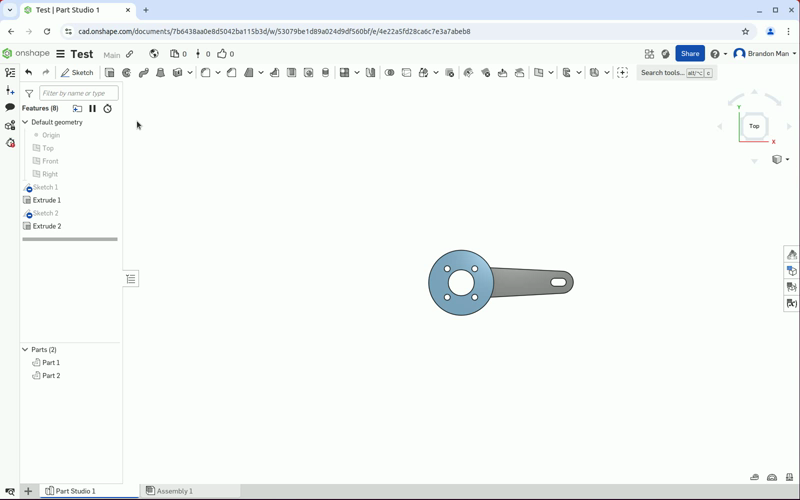
key(shift+h)
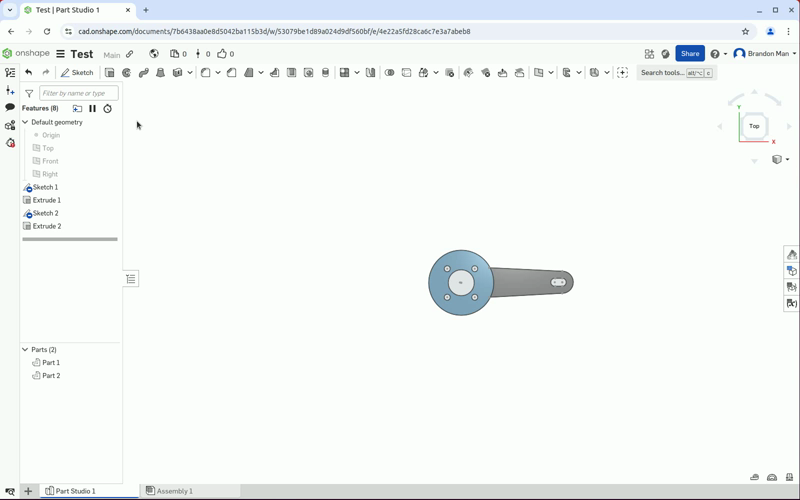
key(shift+7)
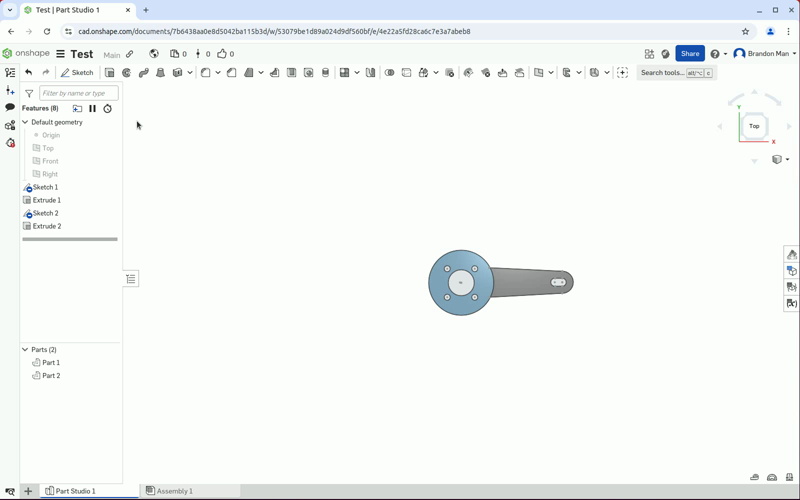
key(up, 3)
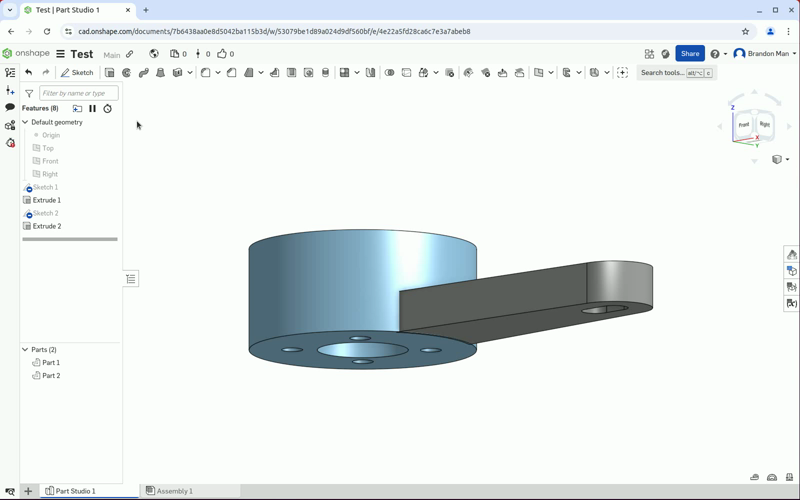
key(left, 3)
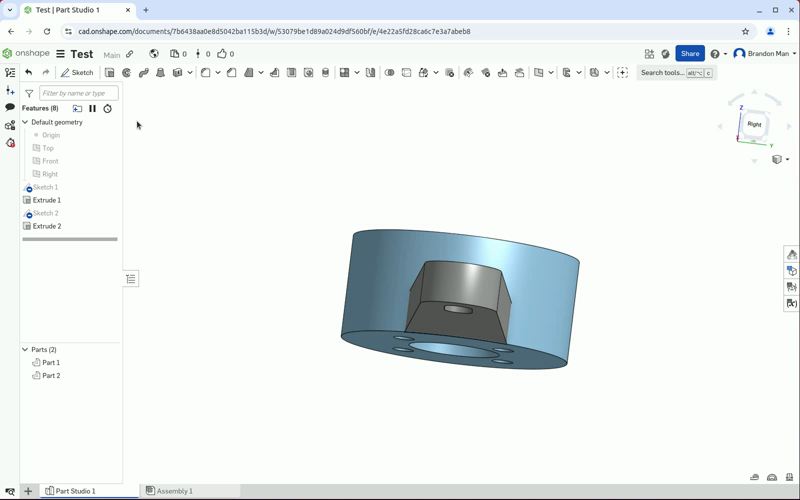
key(right, 3)
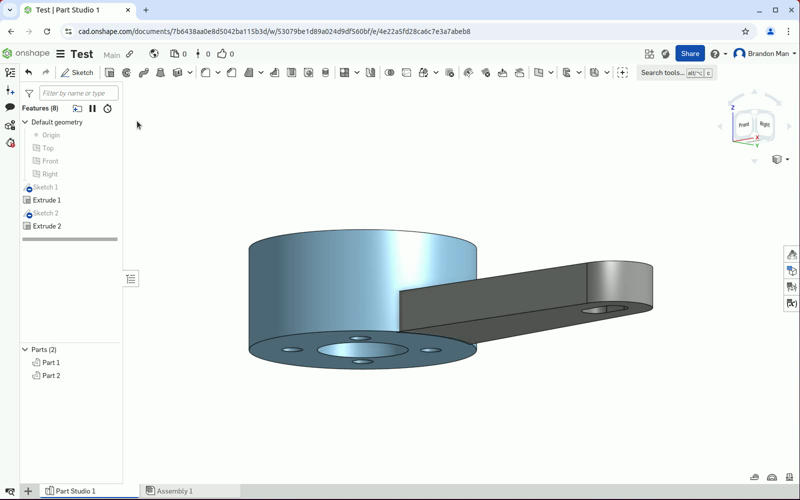
key(down, 3)
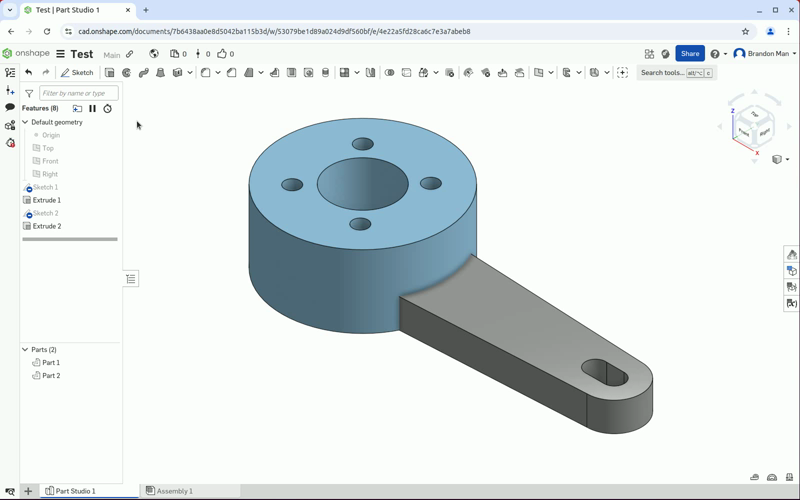
mouse_move(73, 189)
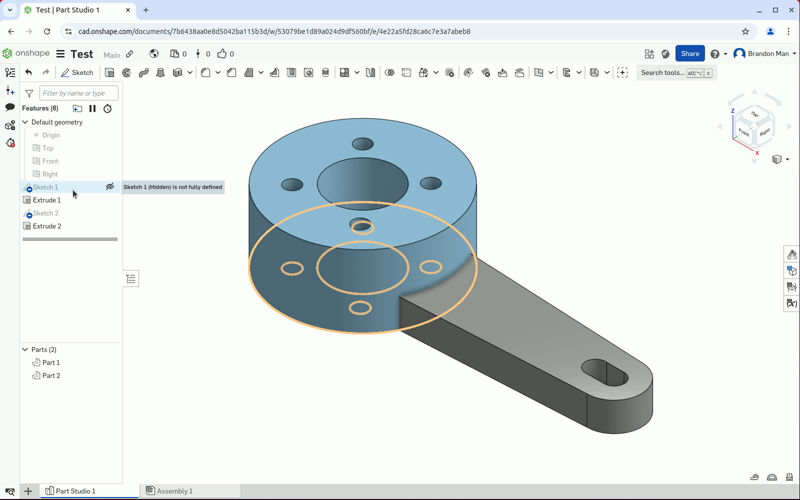
click(73, 189)